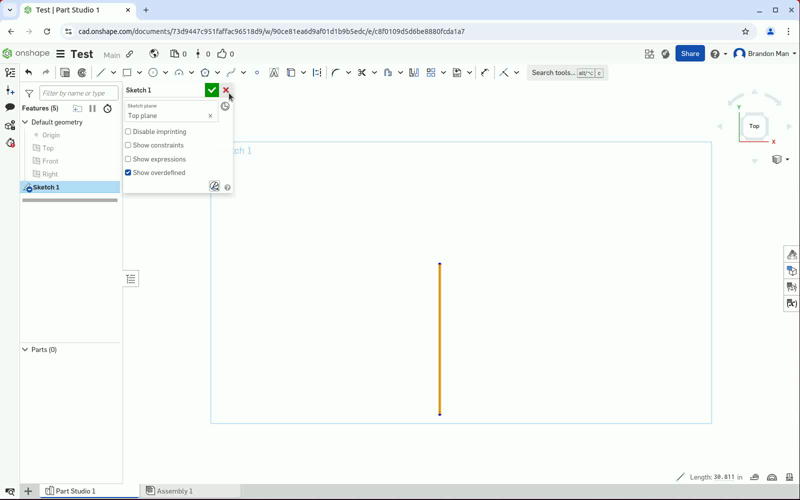
key(shift+h)
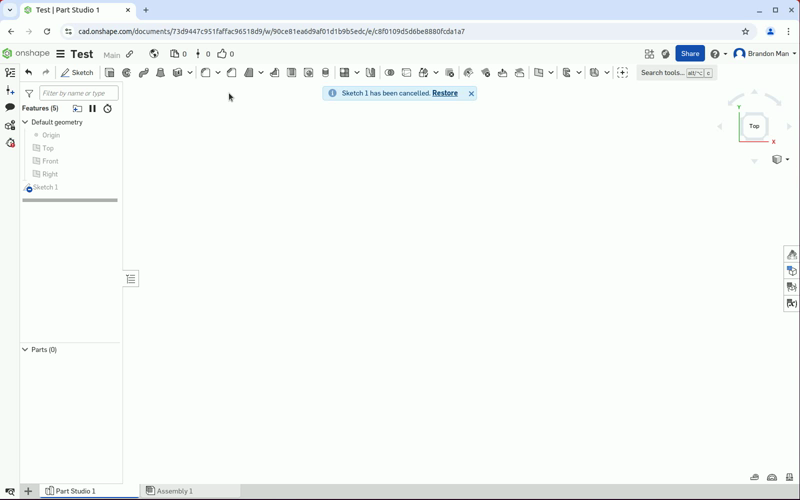
mouse_move(73, 352)
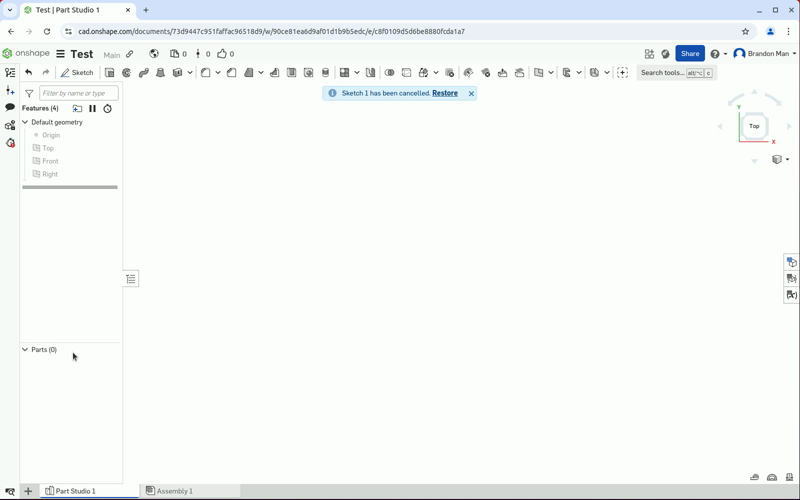
key(y)
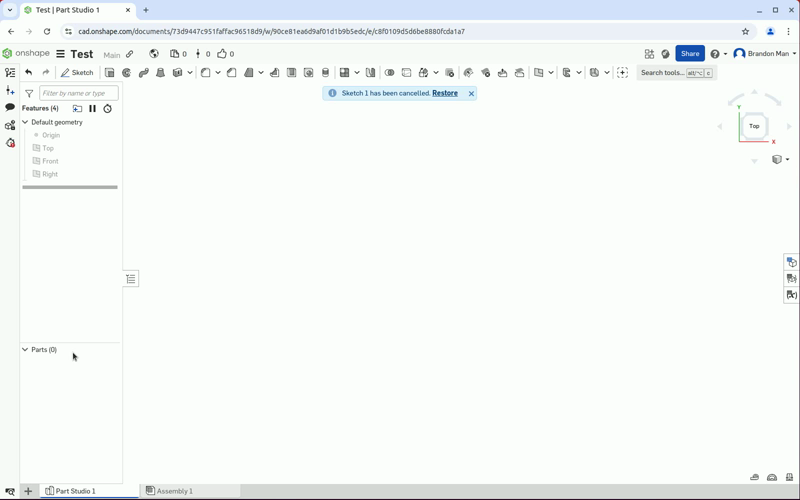
key(shift+p)
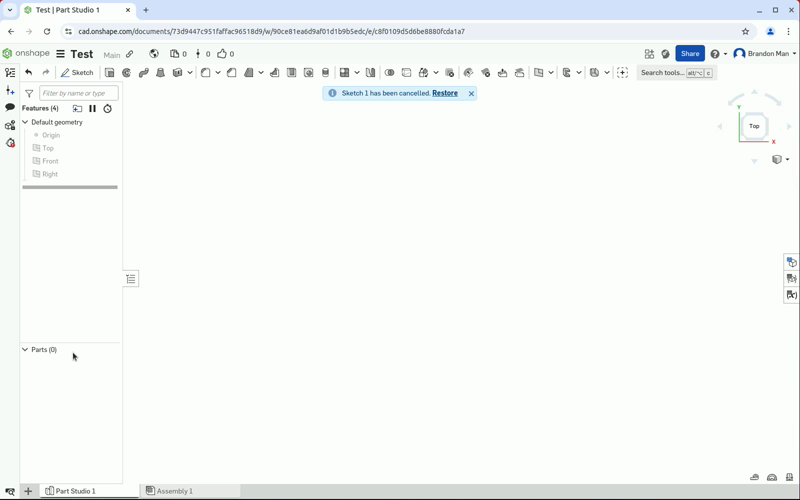
key(space)
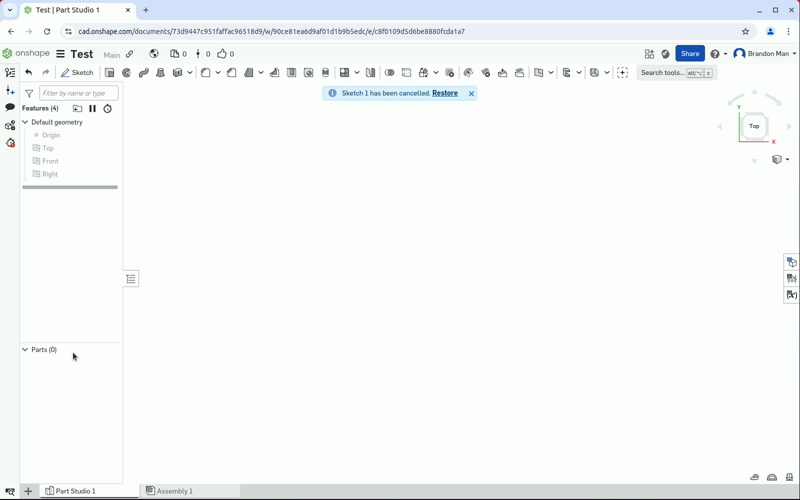
key_down(shift)
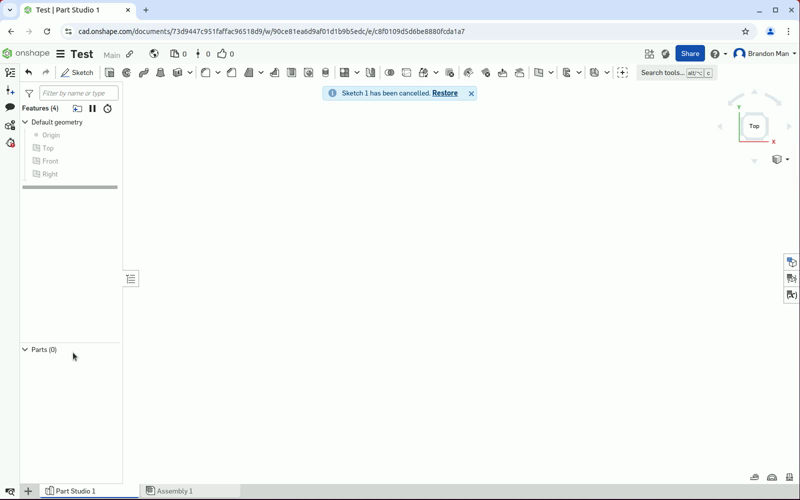
key(up)
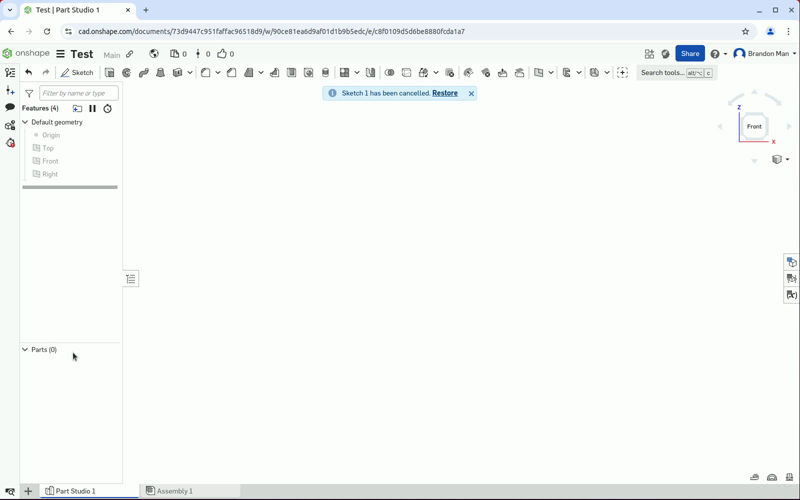
key_up(shift)
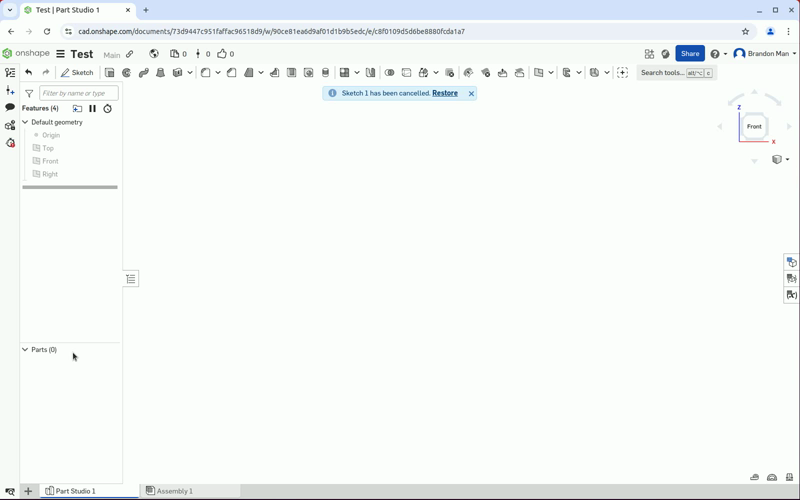
mouse_move(73, 352)
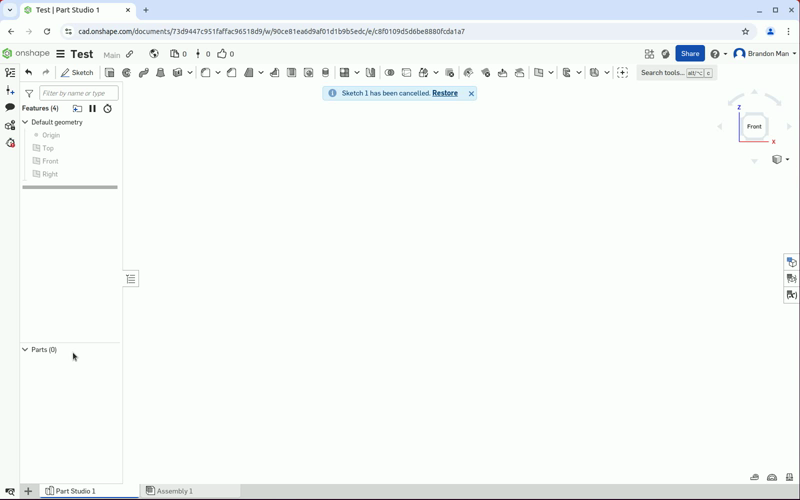
key(shift+y)
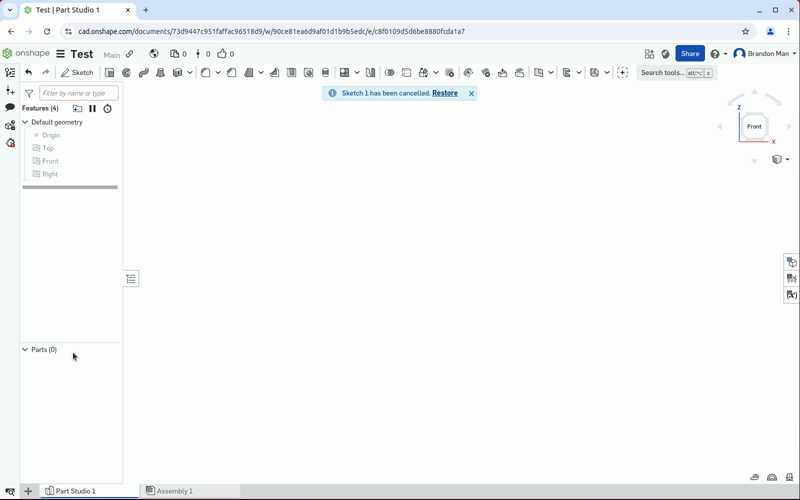
key(shift+s)
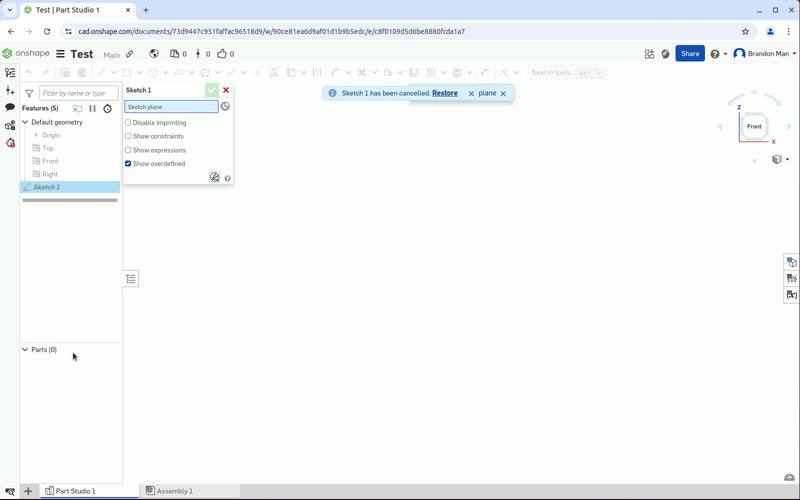
mouse_move(73, 163)
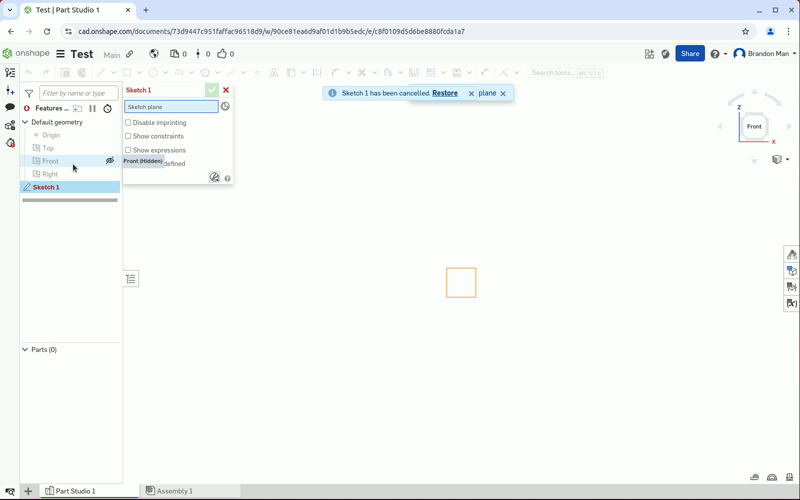
click(73, 163)
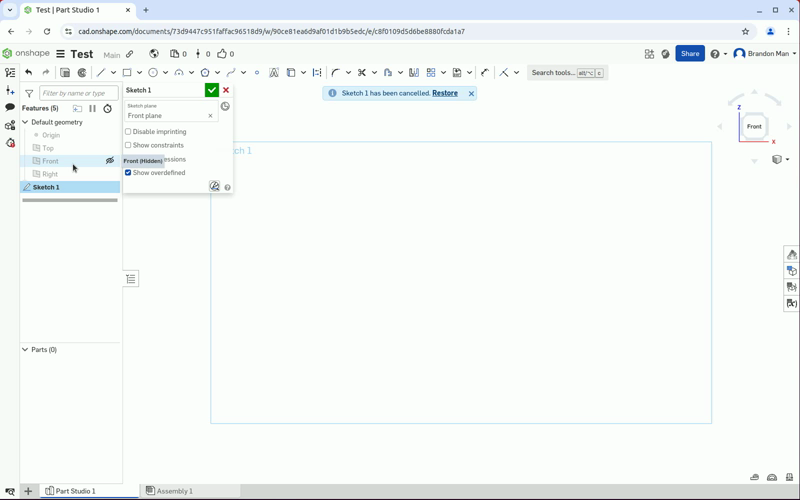
mouse_move(73, 352)
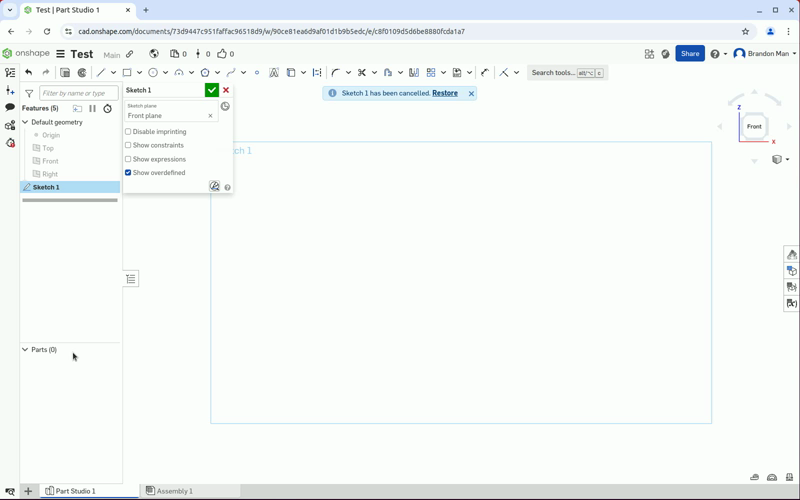
key(y)
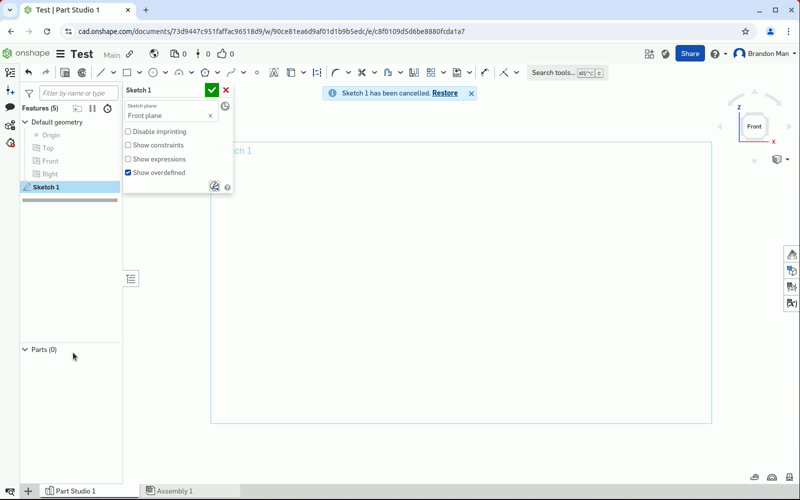
key(a)
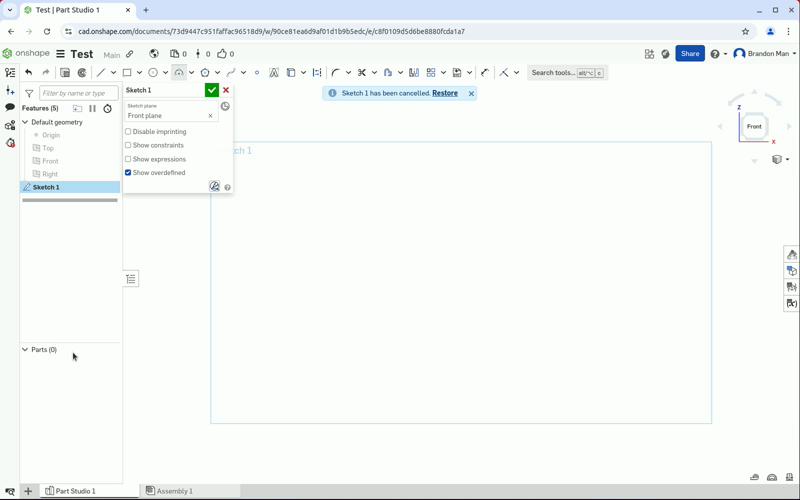
key_down(shift)
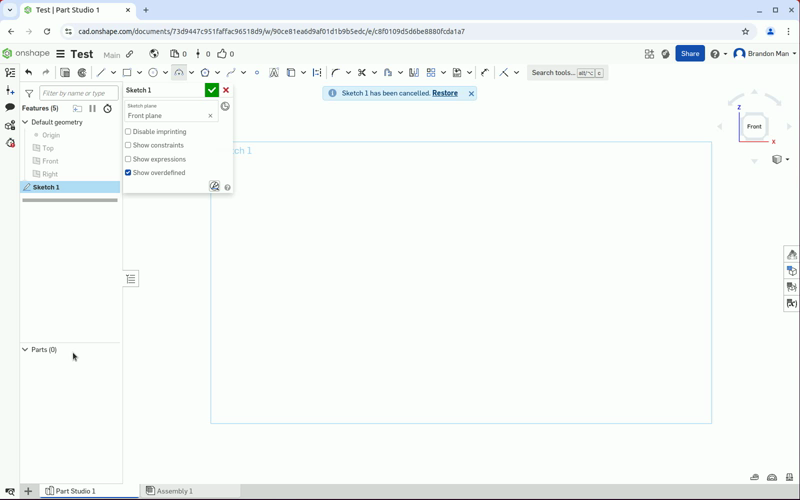
mouse_move(457, 266)
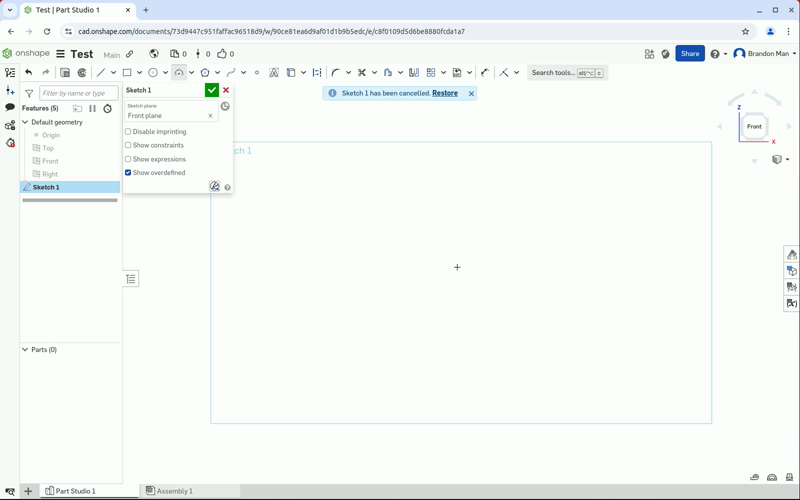
click(457, 266)
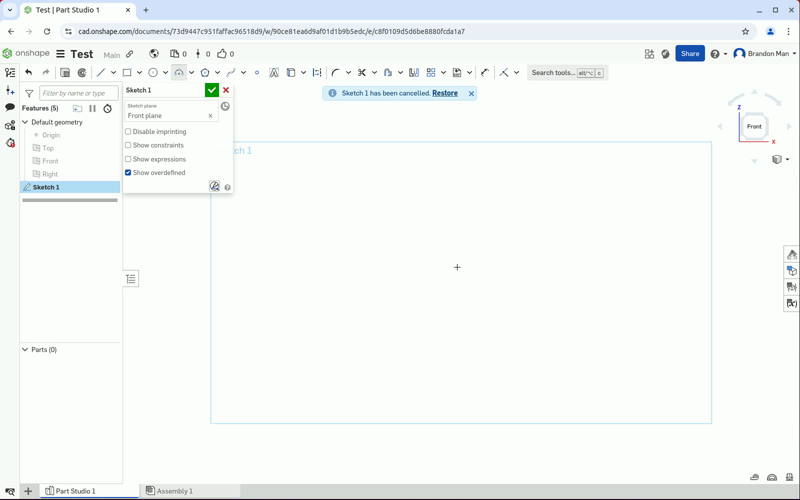
key_up(shift)
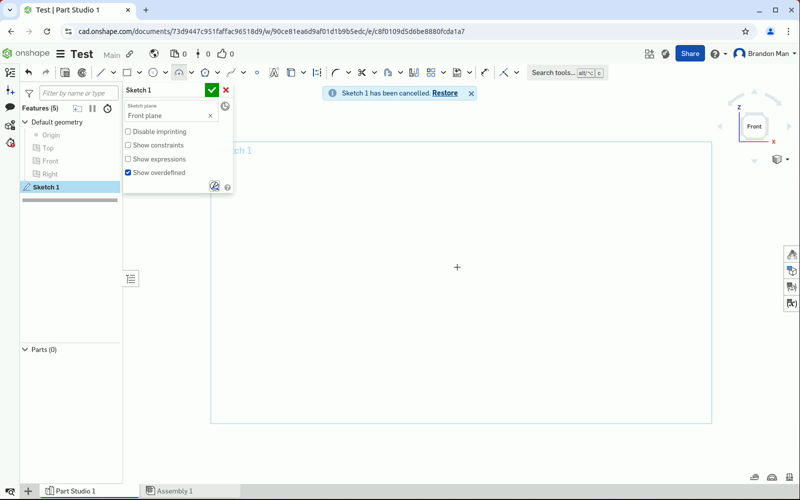
key_down(shift)
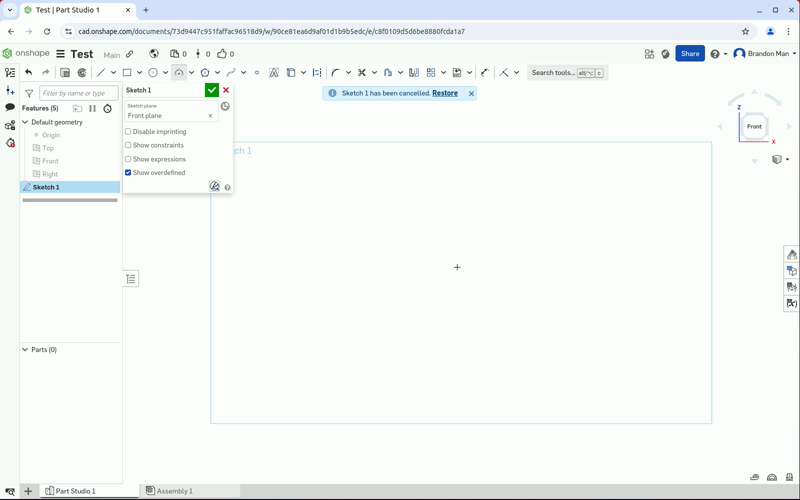
mouse_move(471, 294)
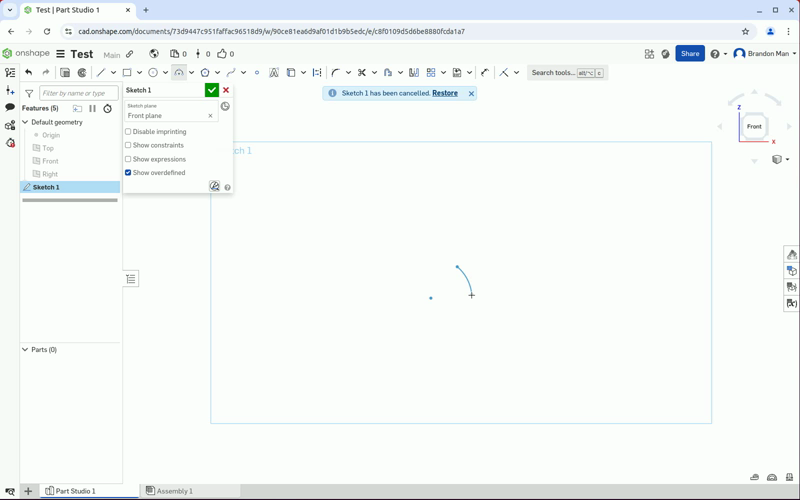
click(471, 294)
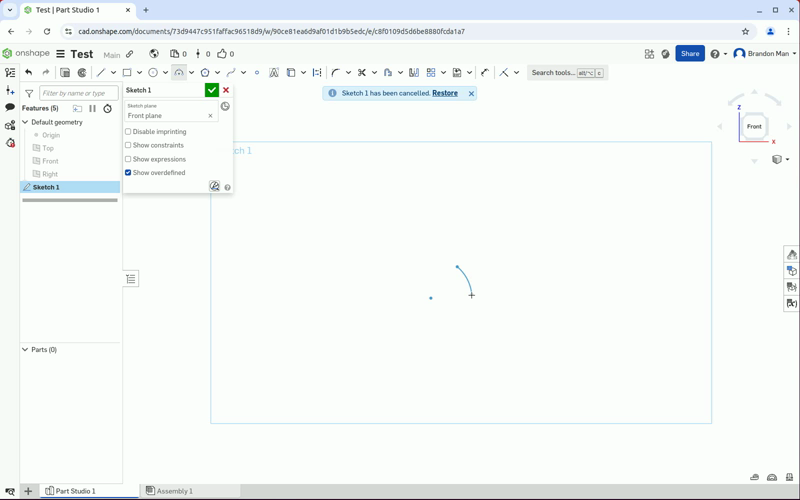
mouse_move(474, 275)
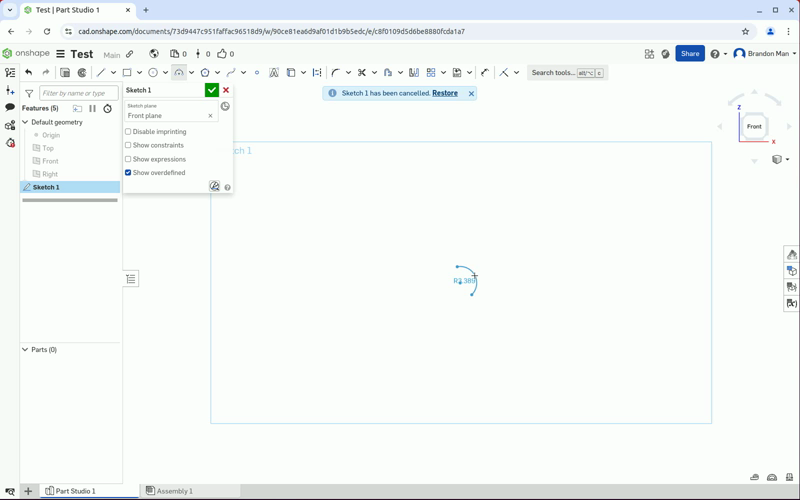
click(474, 275)
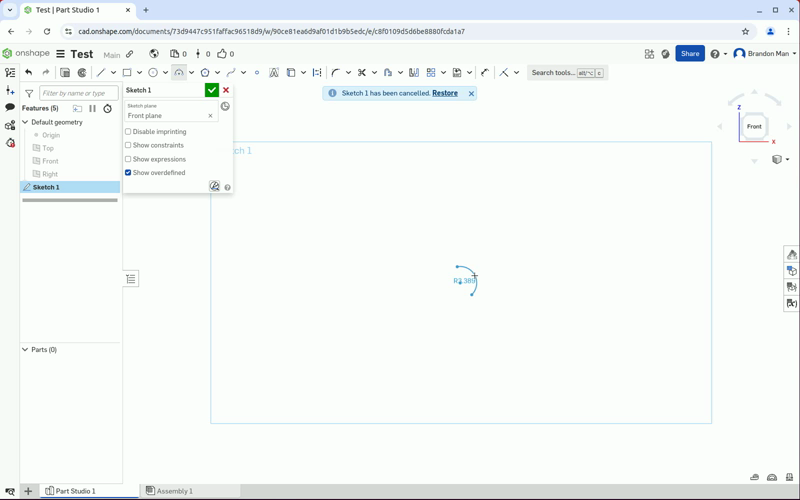
key_up(shift)
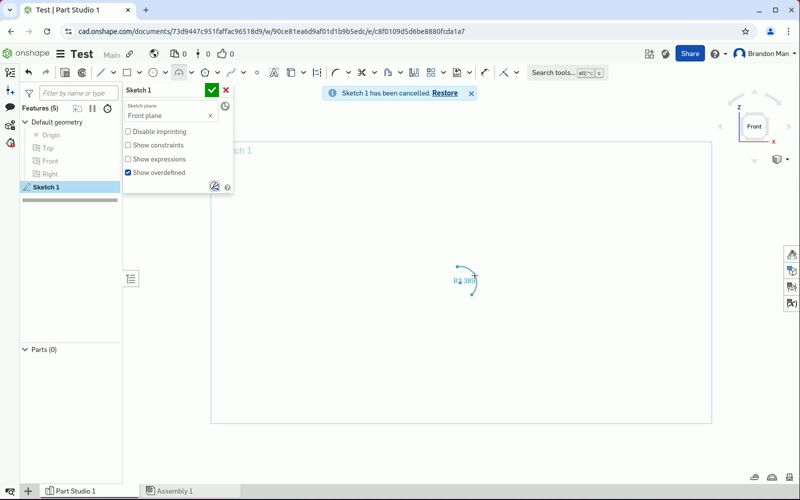
key(esc)
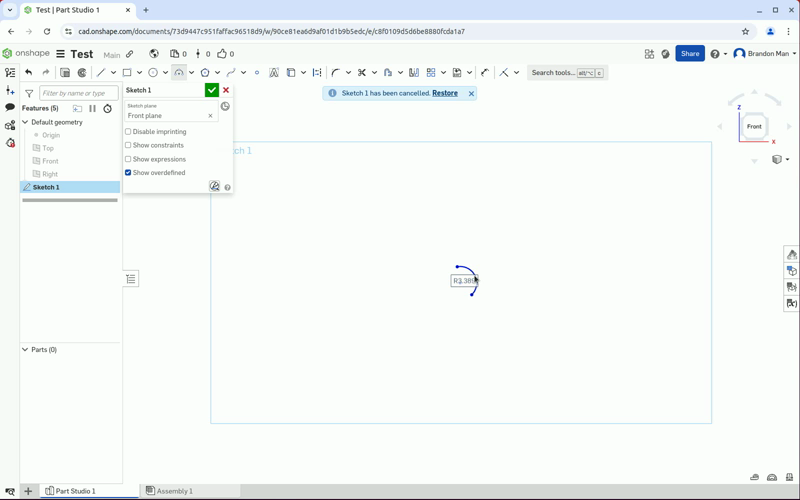
key(l)
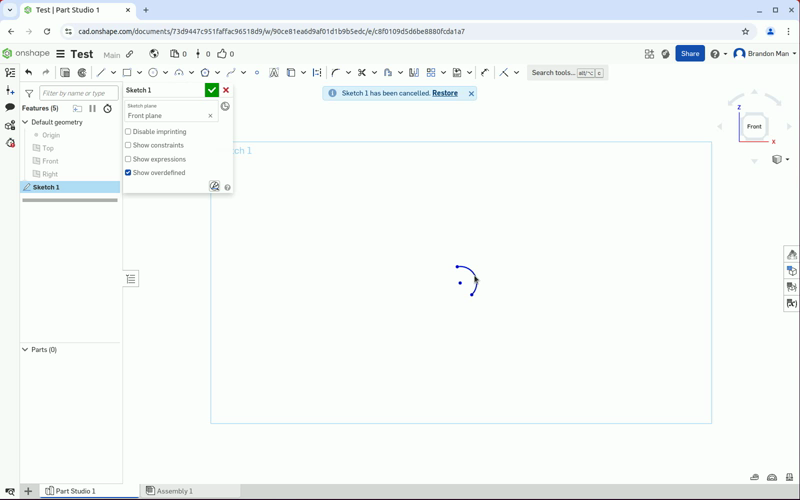
mouse_move(471, 294)
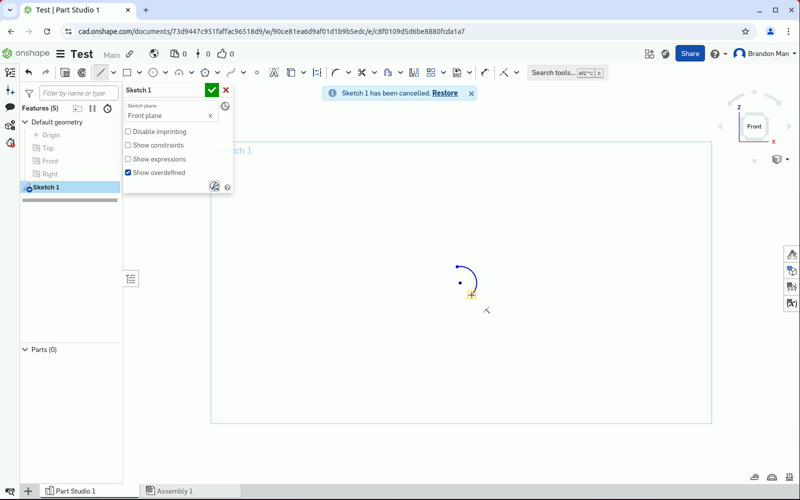
click(471, 294)
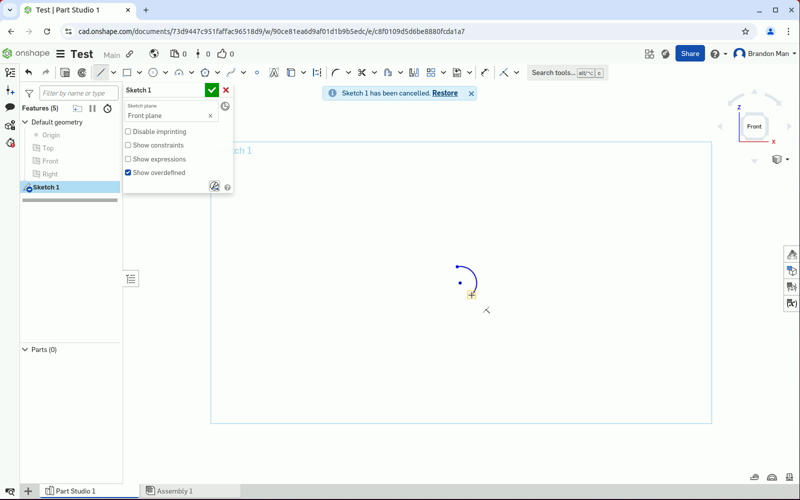
key_down(shift)
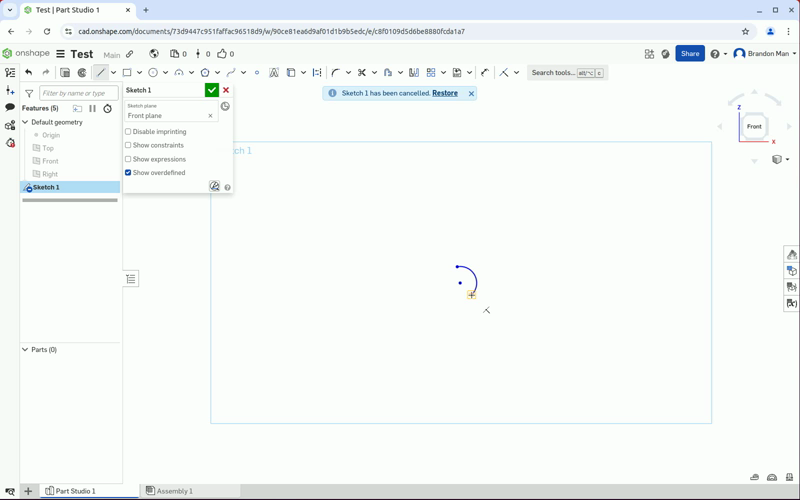
mouse_move(501, 294)
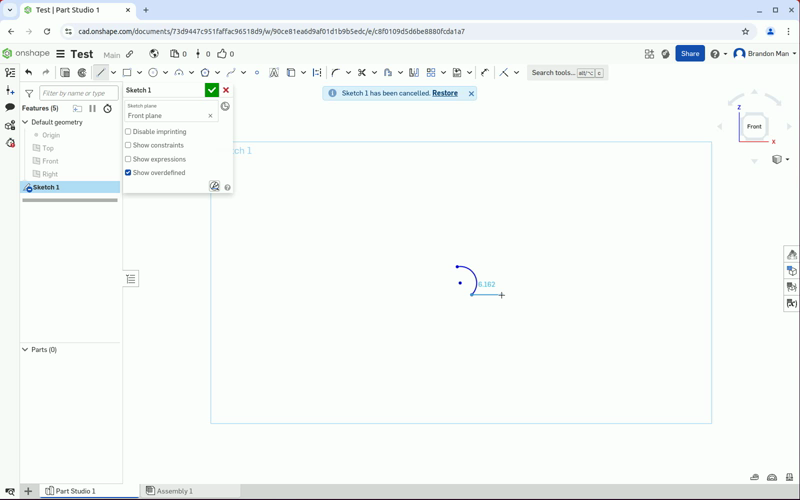
mouse_move(489, 278)
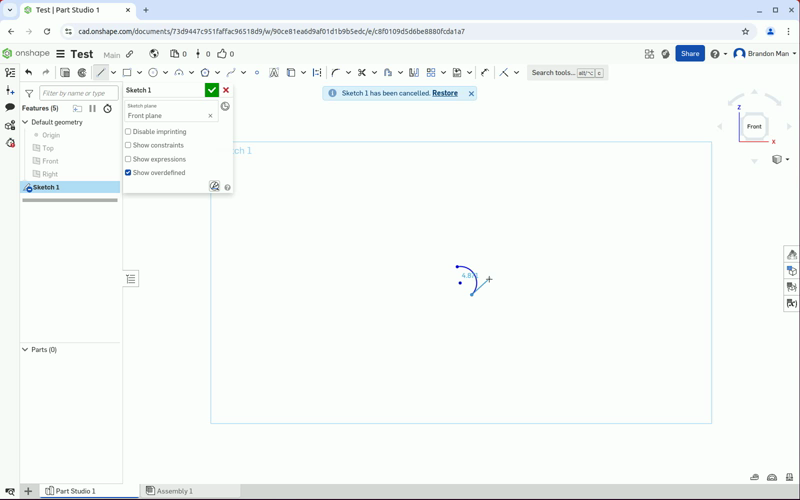
click(489, 278)
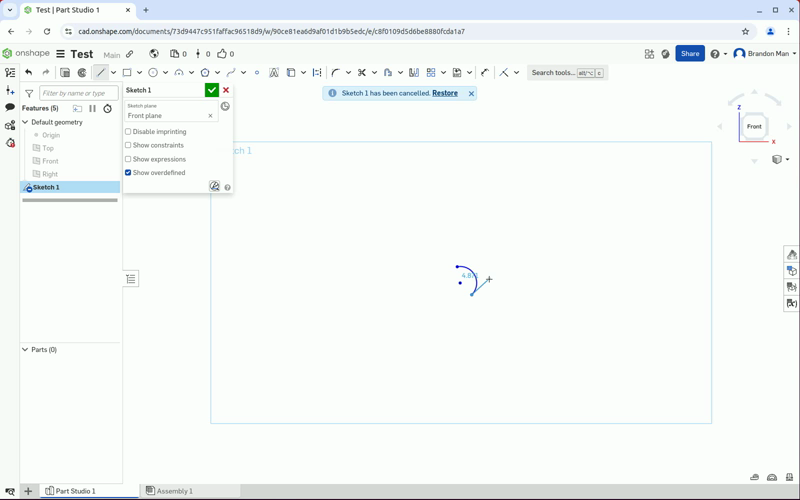
key_up(shift)
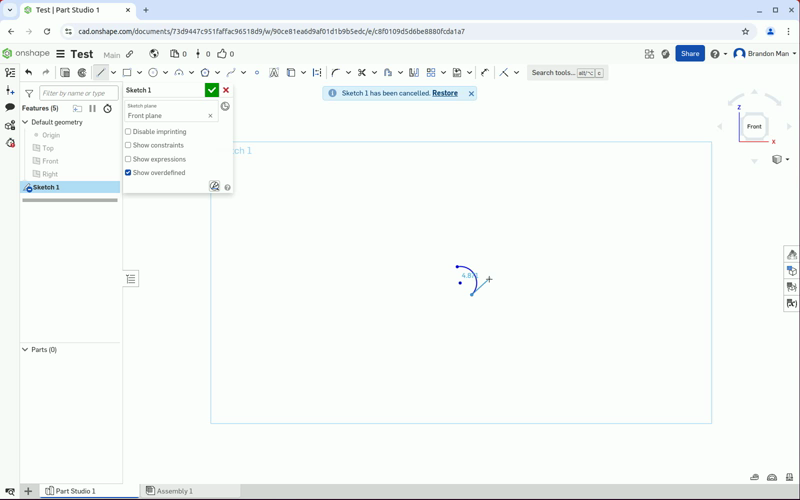
key(esc)
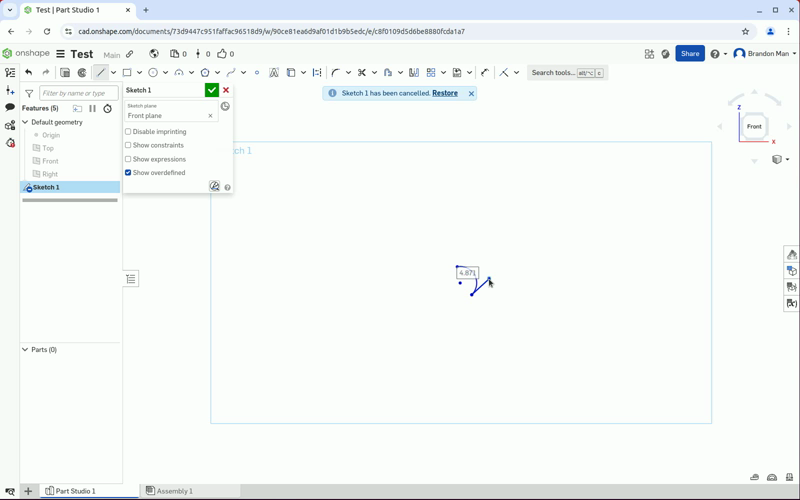
key(a)
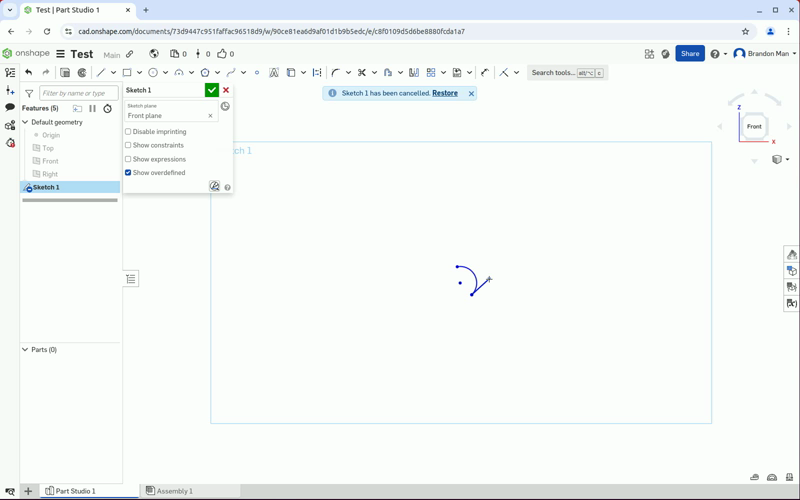
mouse_move(489, 278)
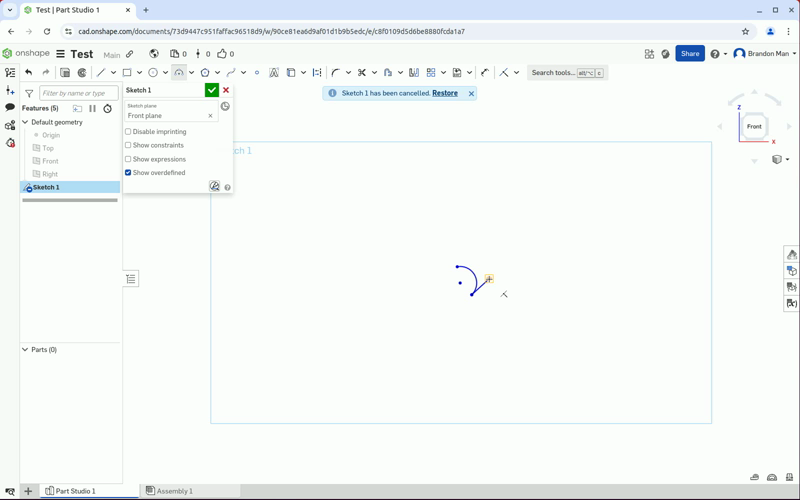
click(489, 278)
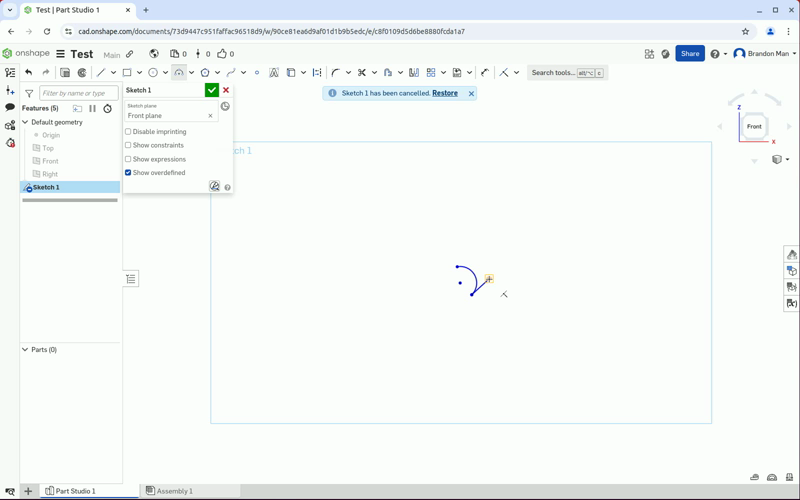
key_down(shift)
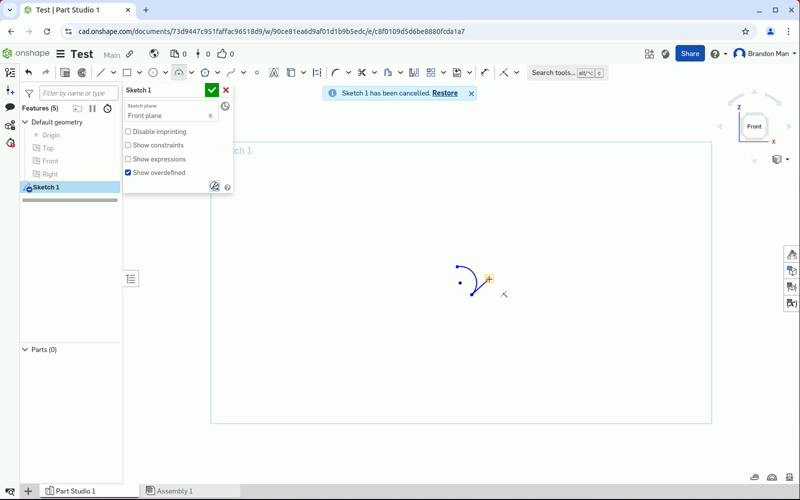
mouse_move(500, 273)
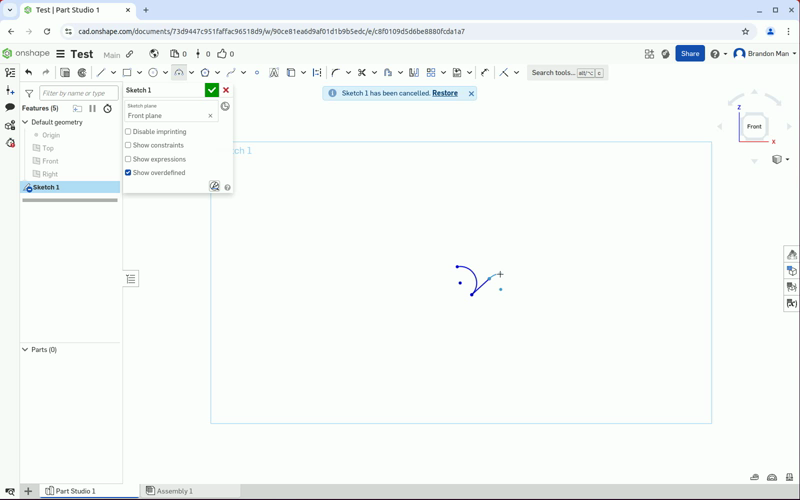
click(500, 273)
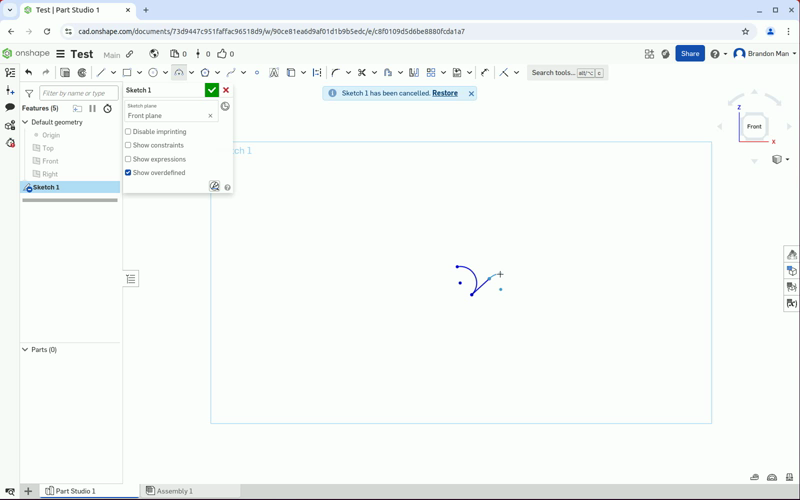
mouse_move(494, 275)
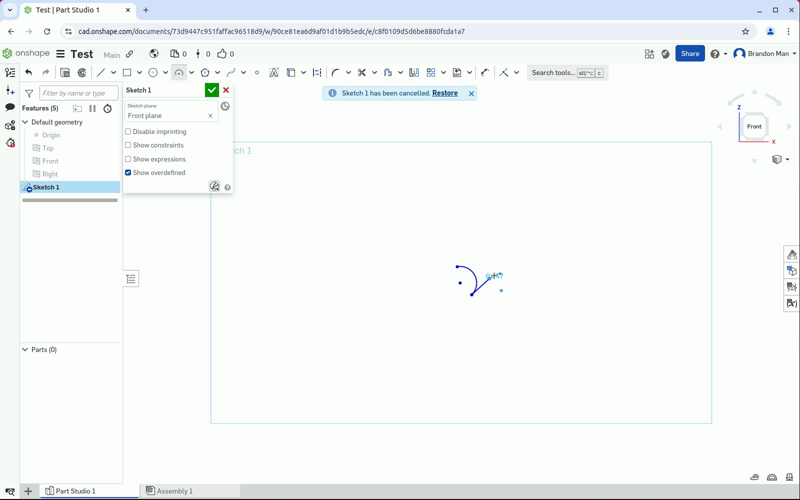
click(494, 275)
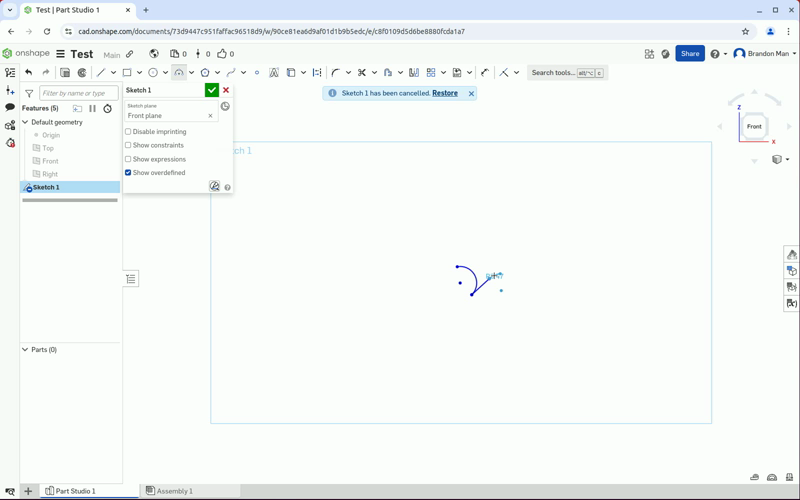
key_up(shift)
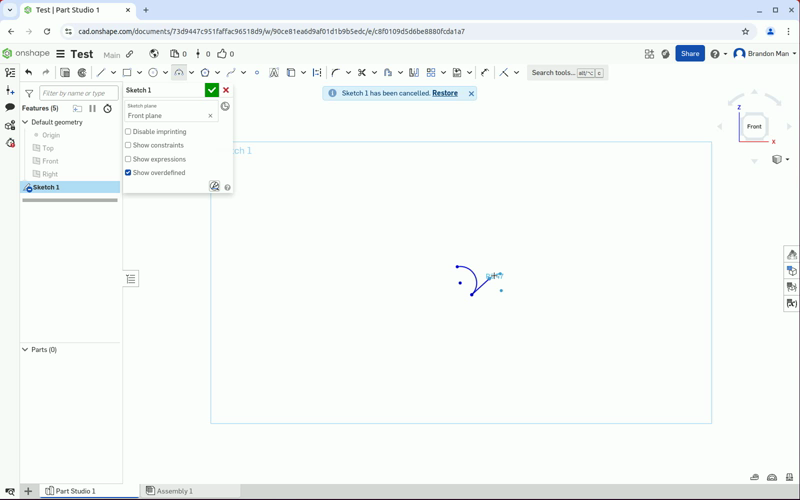
key(esc)
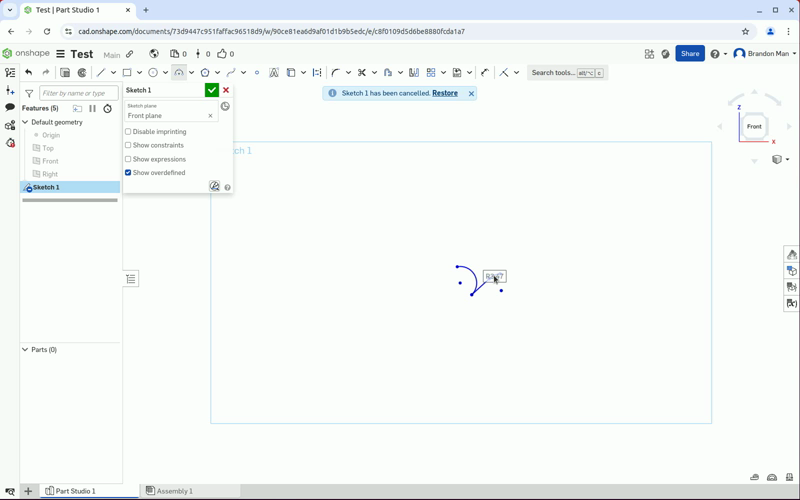
key(l)
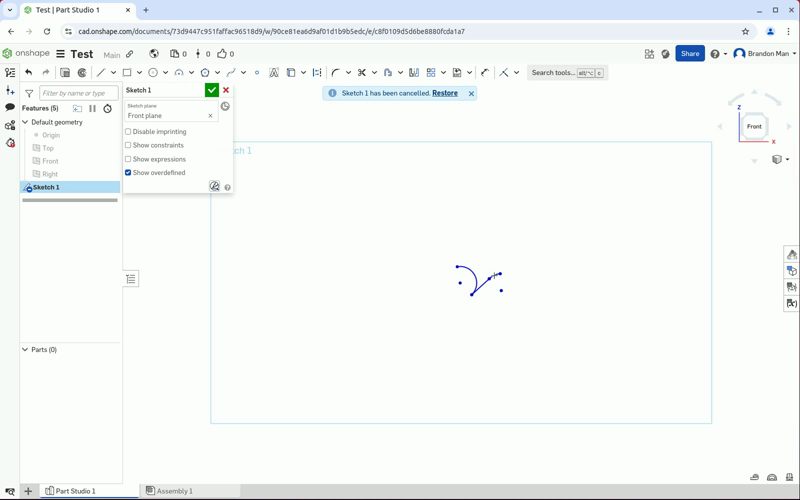
mouse_move(500, 273)
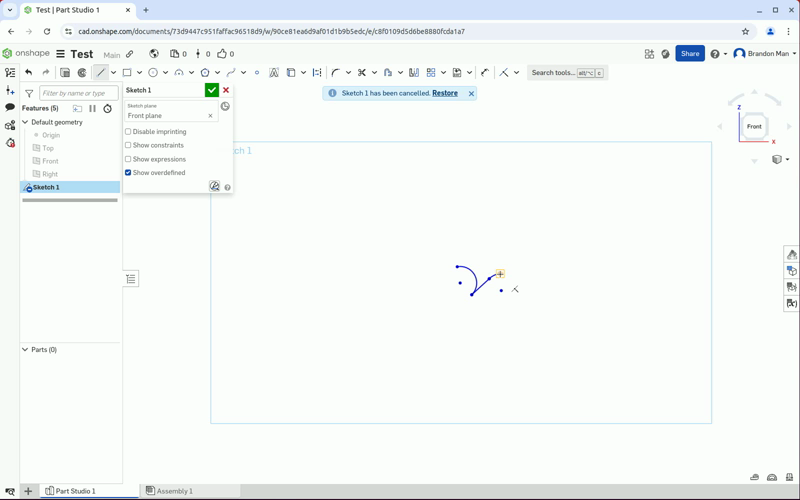
click(500, 273)
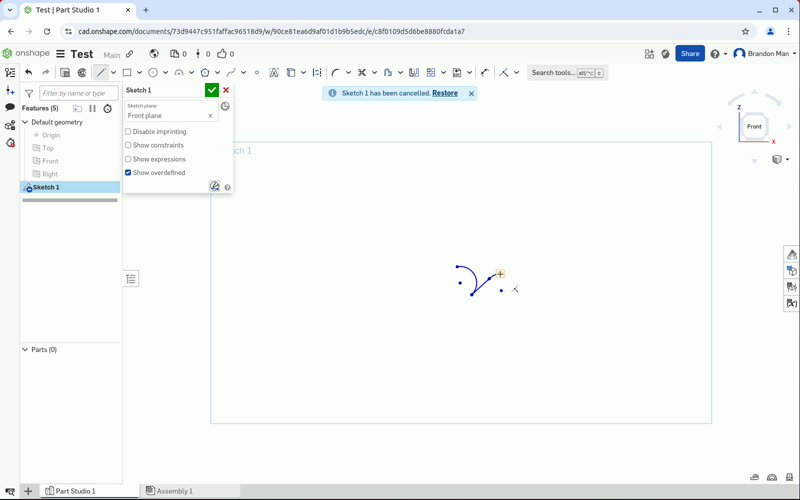
key_down(shift)
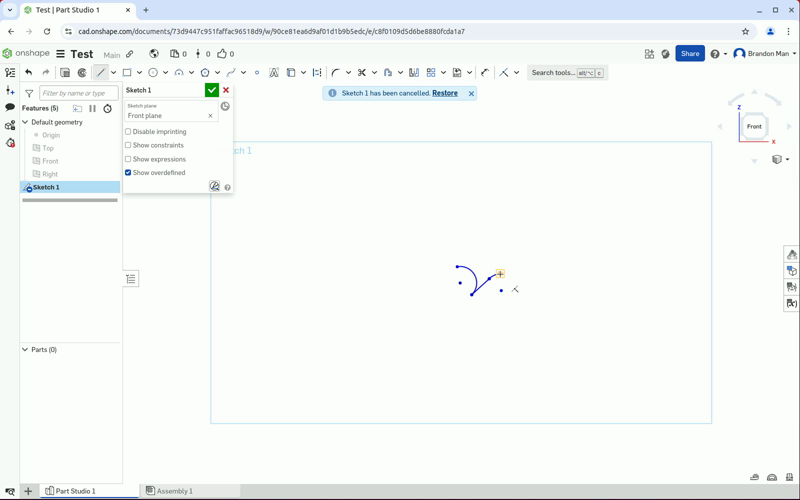
mouse_move(562, 273)
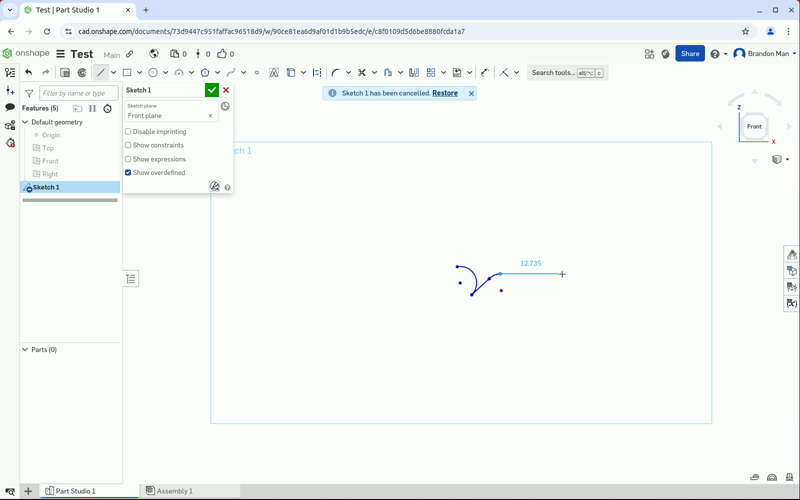
click(562, 273)
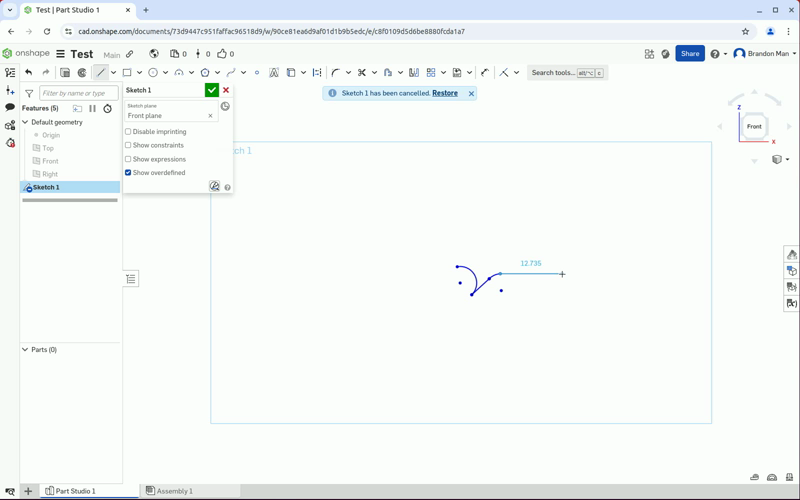
key_up(shift)
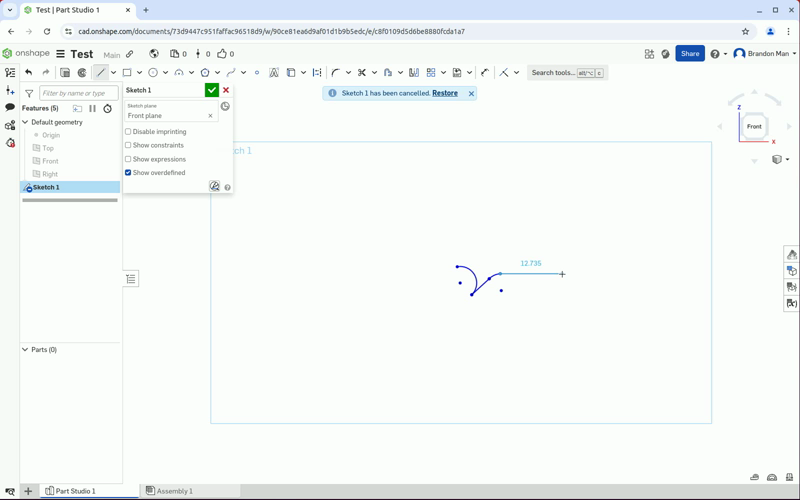
key(esc)
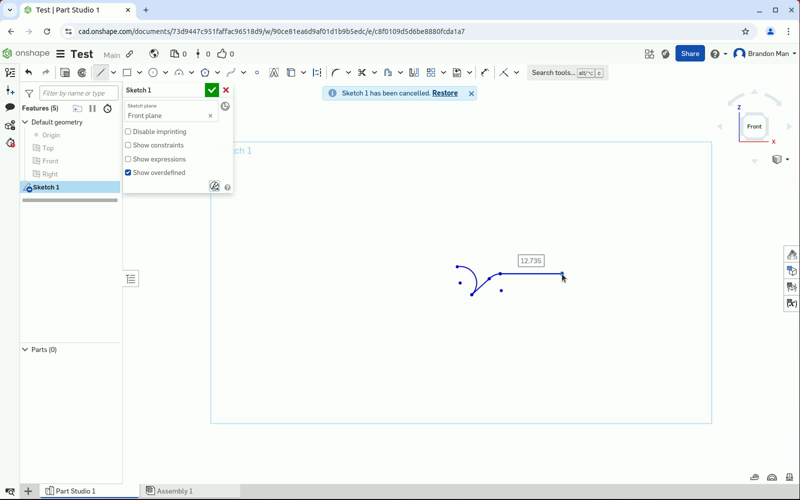
key(a)
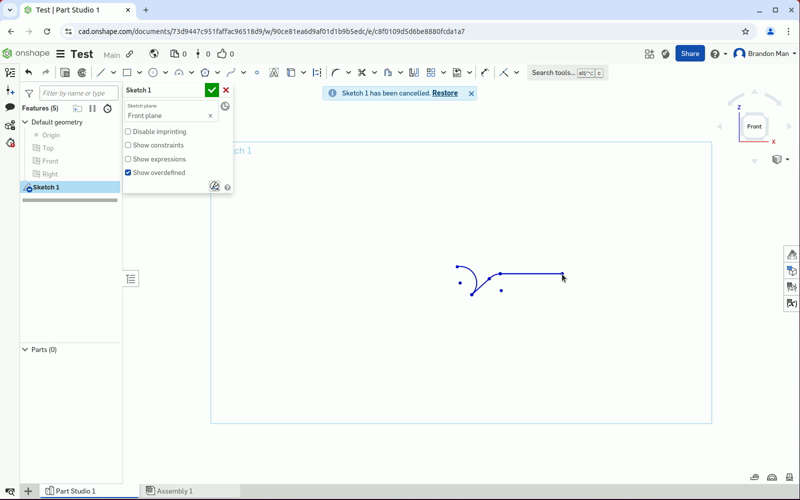
mouse_move(562, 273)
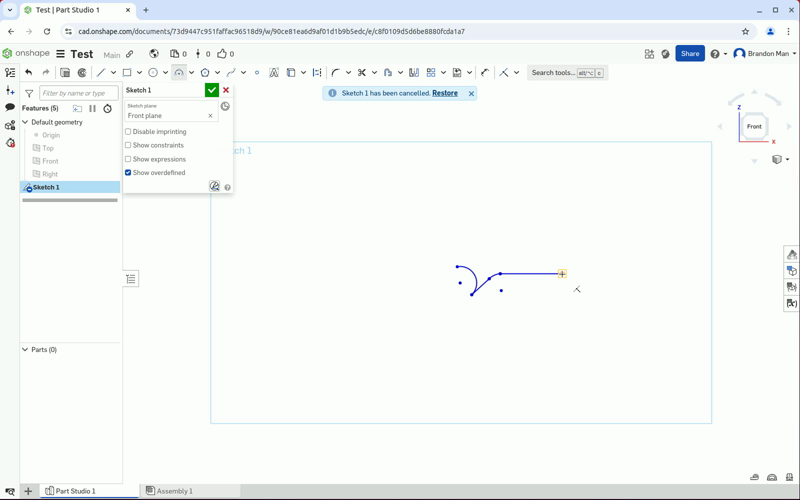
click(562, 273)
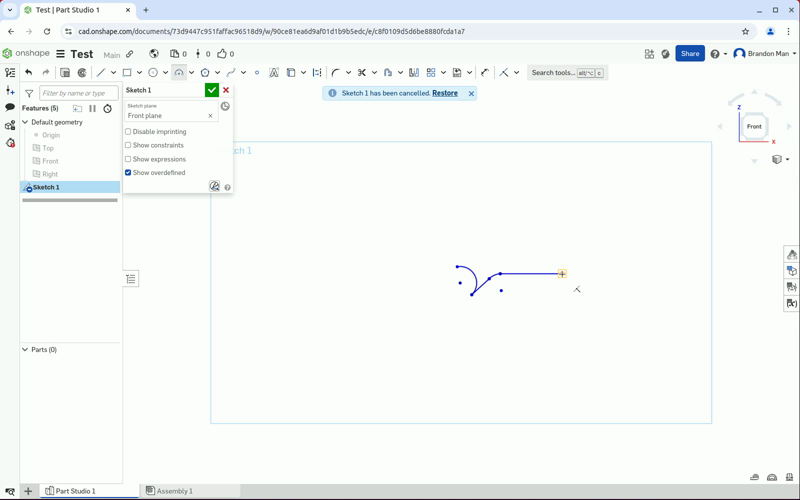
key_down(shift)
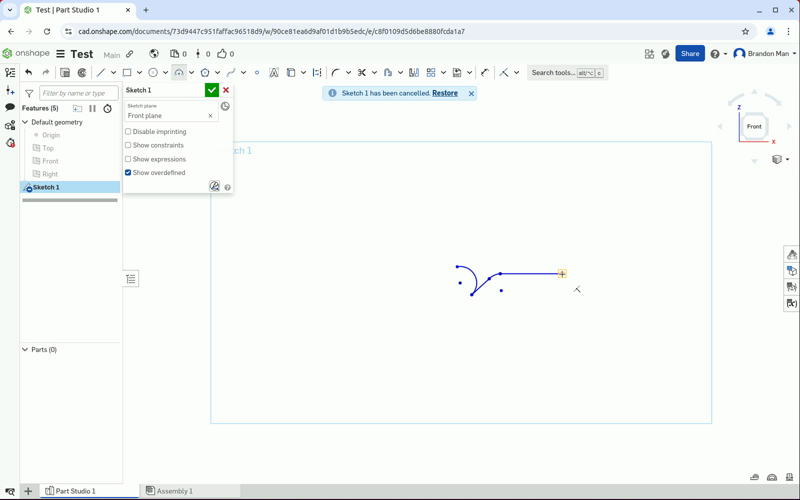
mouse_move(573, 267)
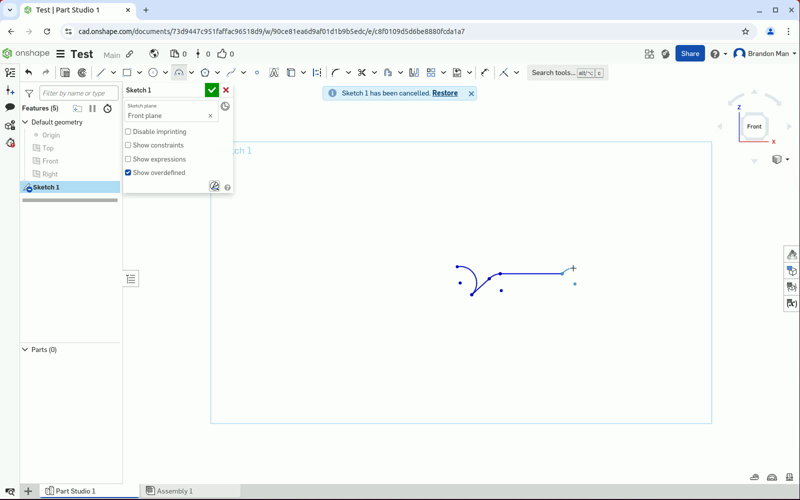
click(573, 267)
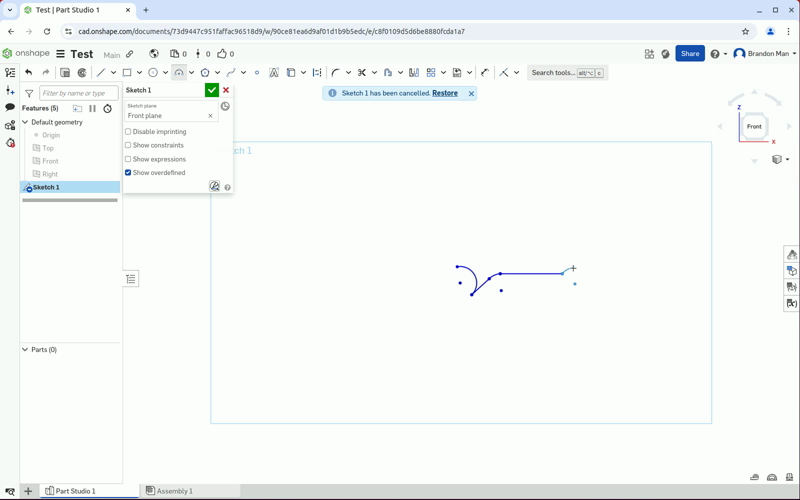
mouse_move(568, 272)
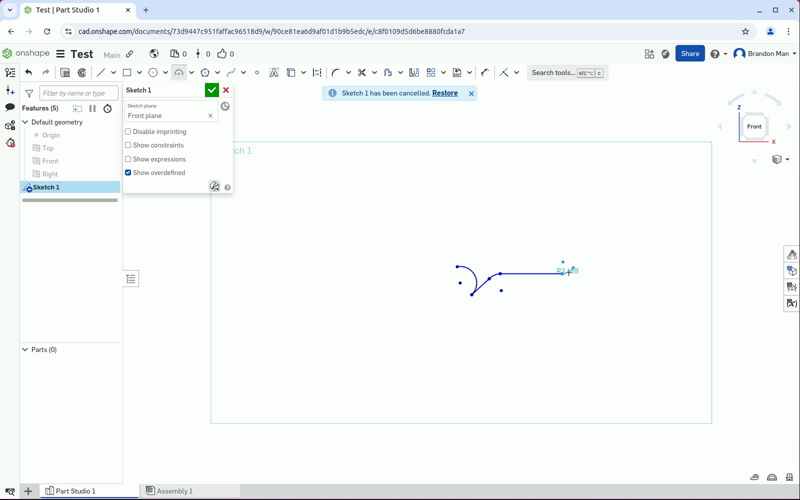
click(568, 272)
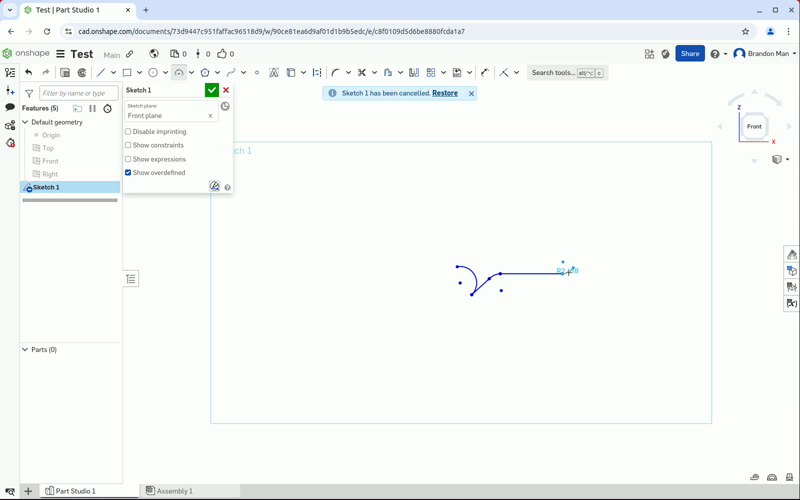
key_up(shift)
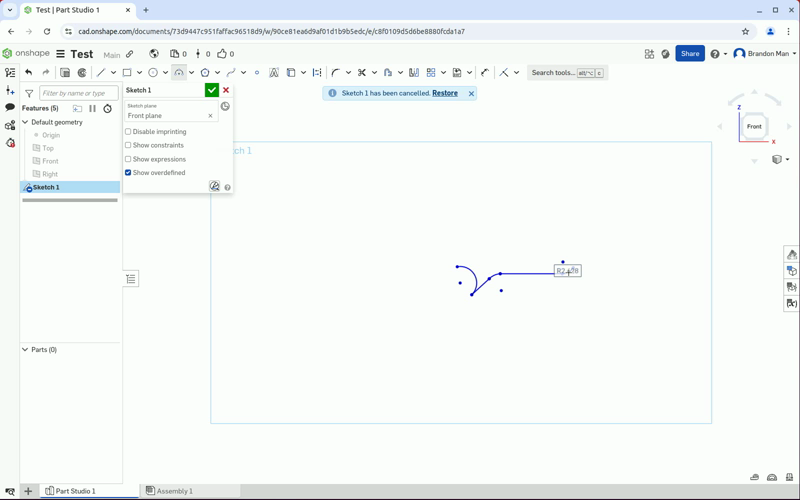
key(esc)
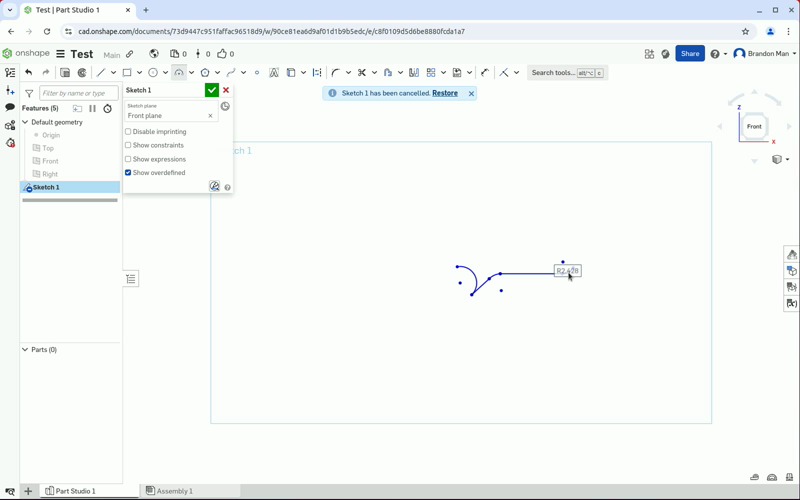
key(l)
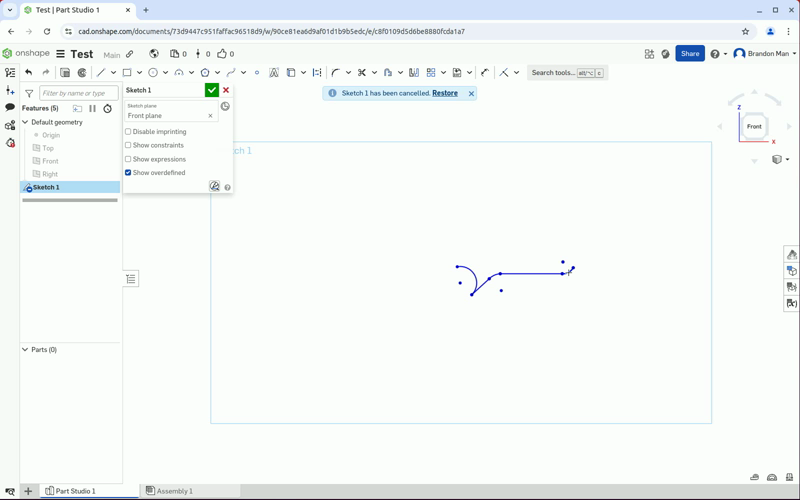
mouse_move(573, 267)
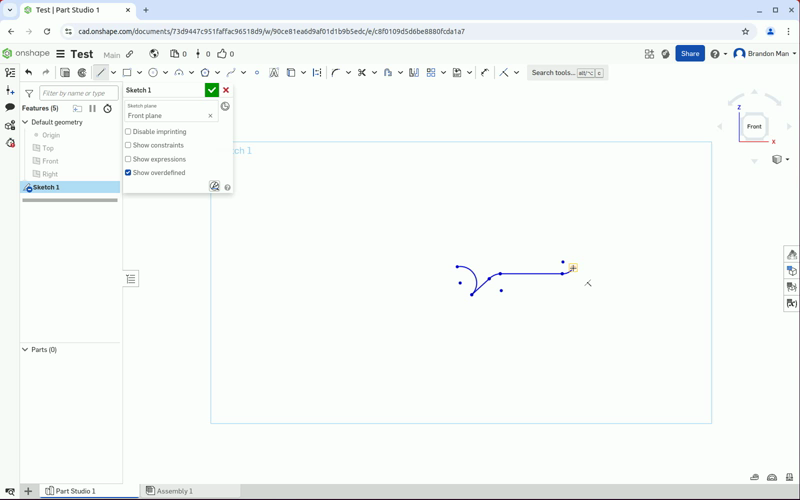
click(573, 267)
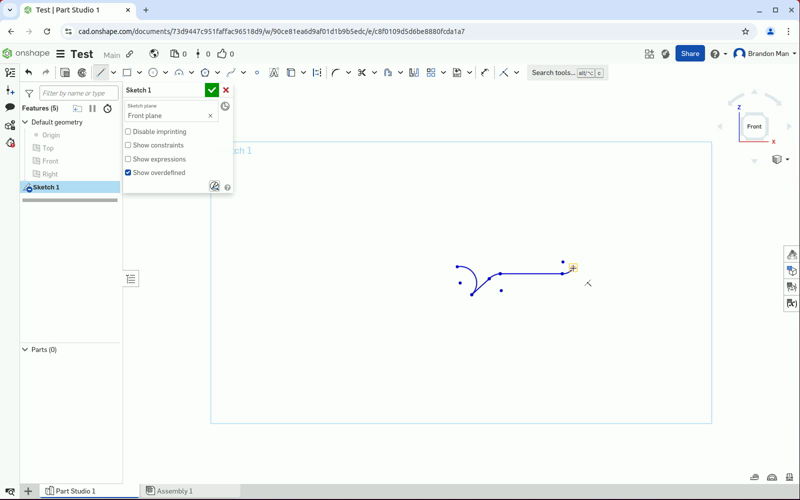
key_down(shift)
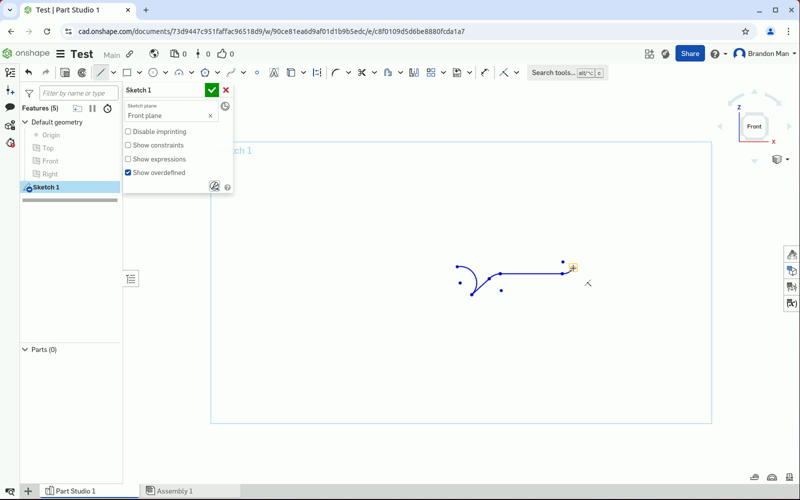
mouse_move(589, 267)
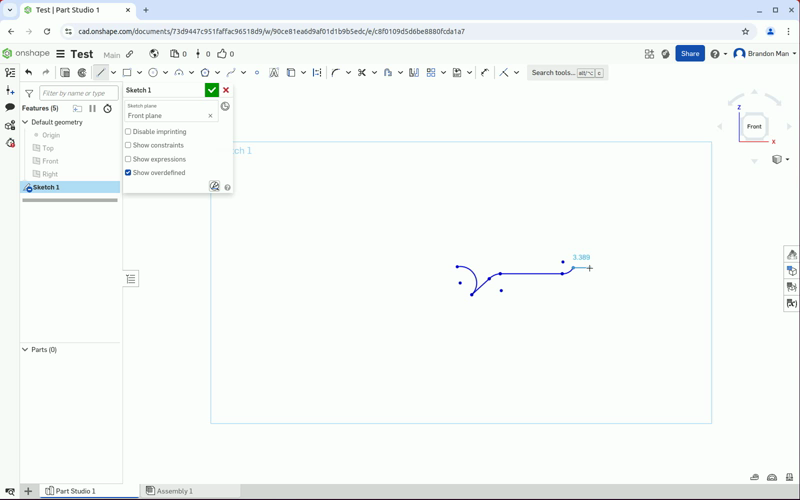
mouse_move(573, 266)
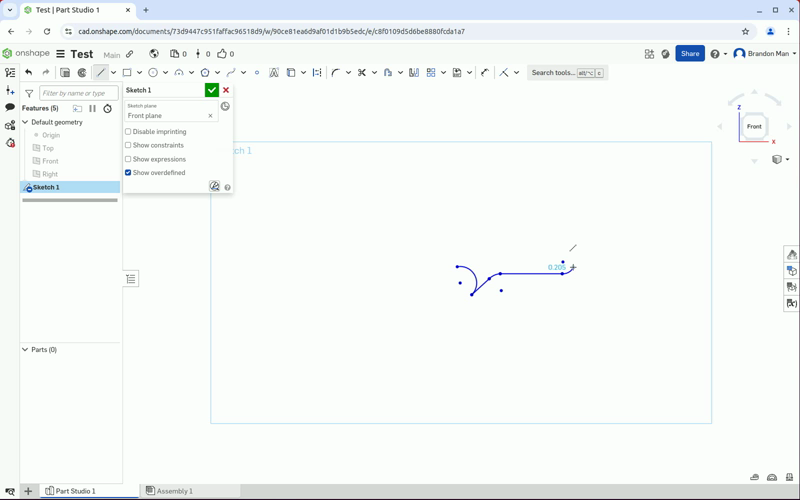
scroll(6)
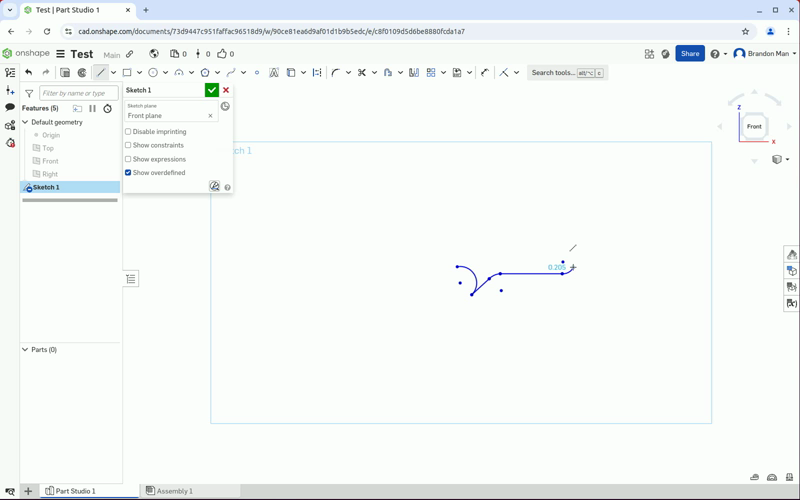
scroll(6)
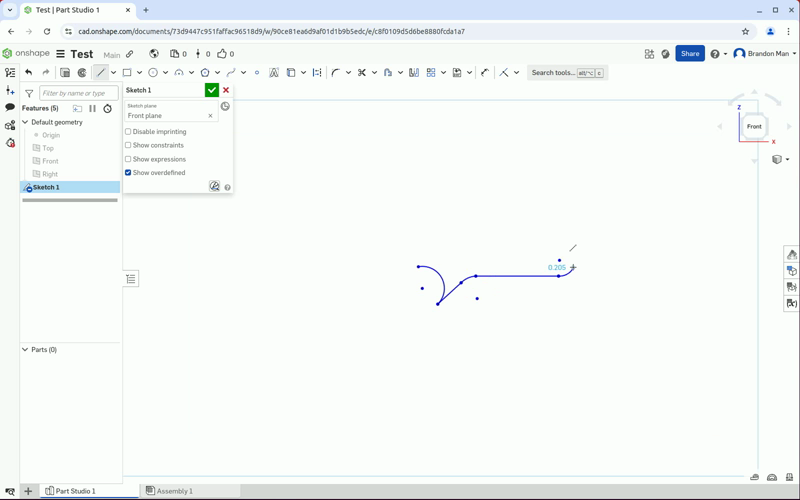
scroll(6)
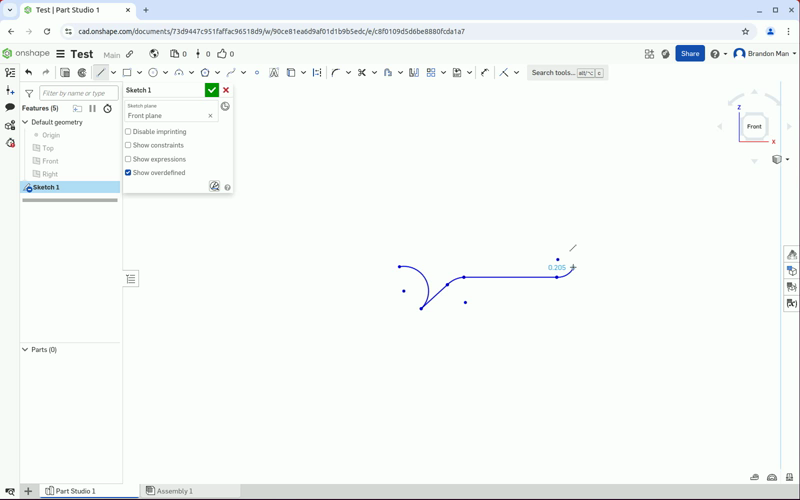
scroll(6)
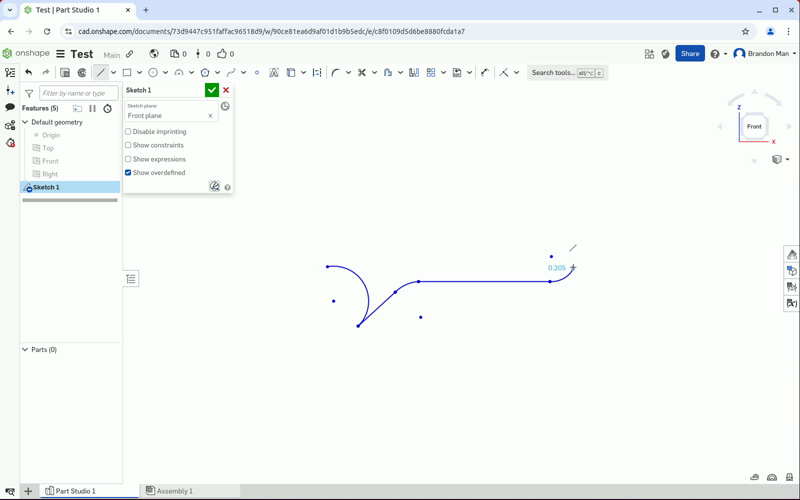
scroll(6)
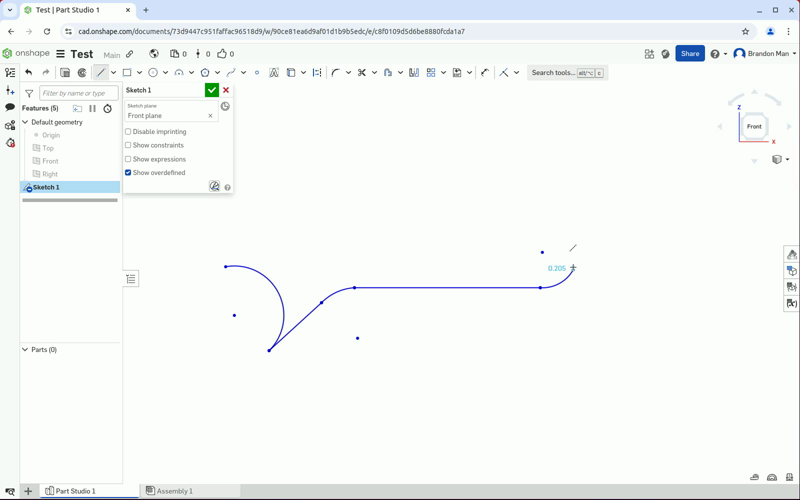
scroll(6)
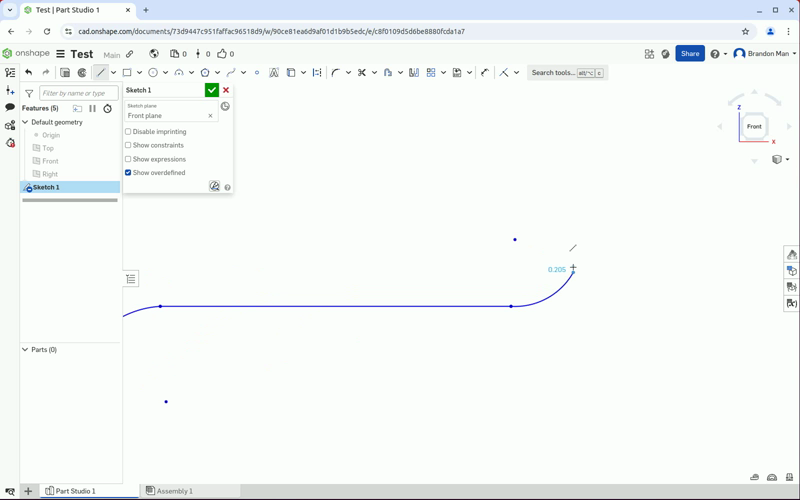
scroll(6)
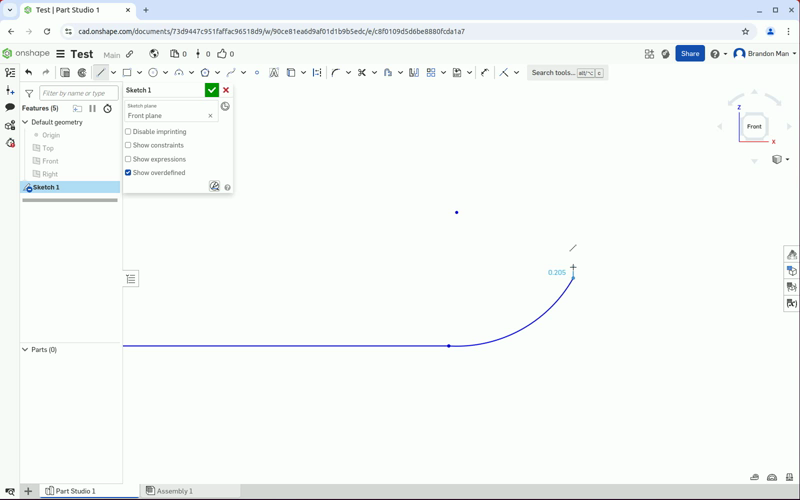
click(573, 266)
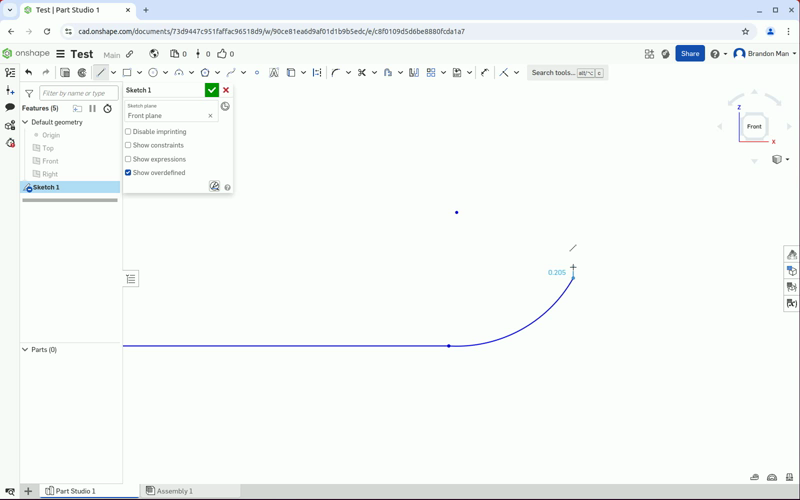
scroll(-6)
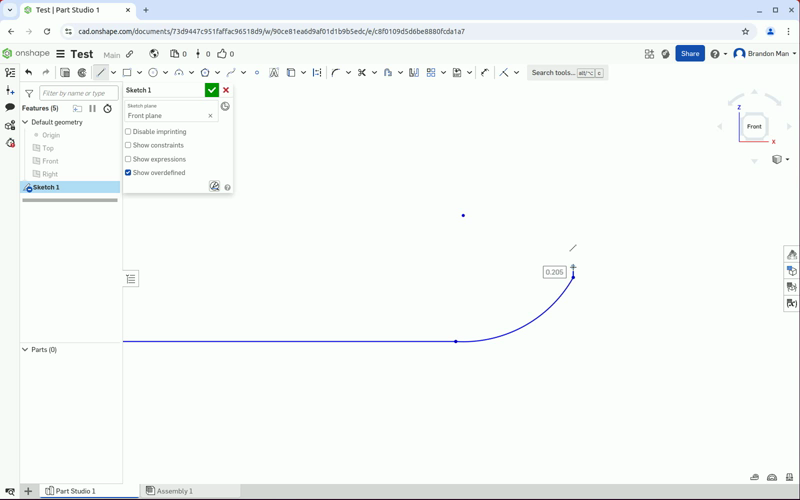
scroll(-6)
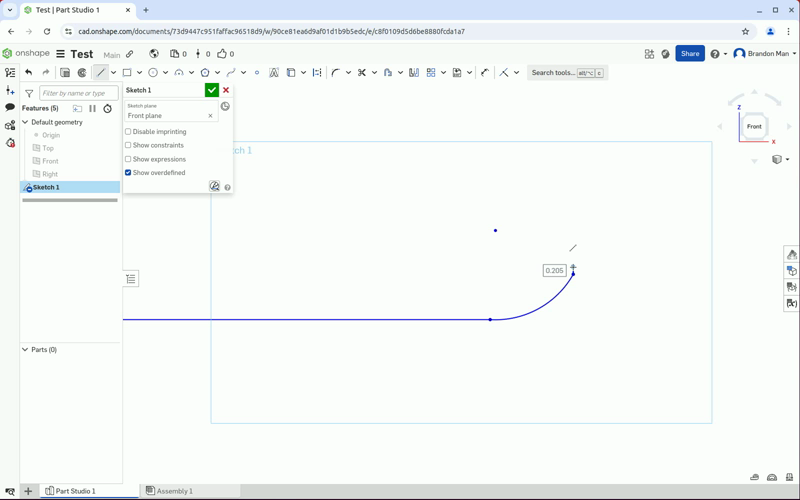
scroll(-6)
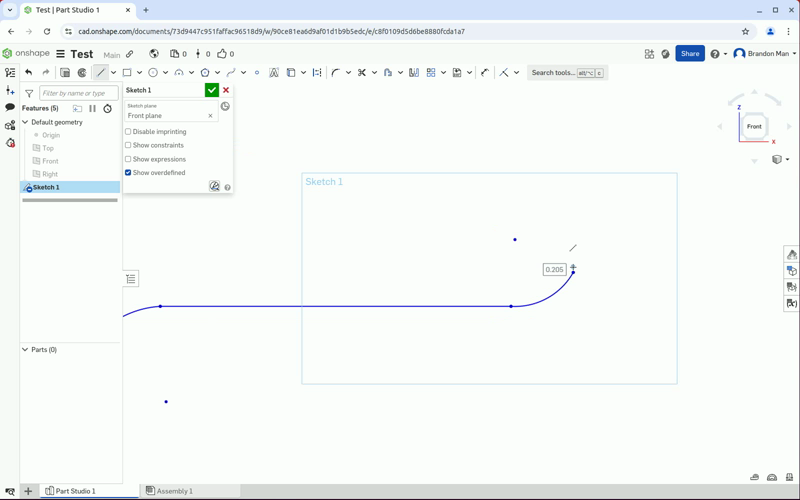
scroll(-6)
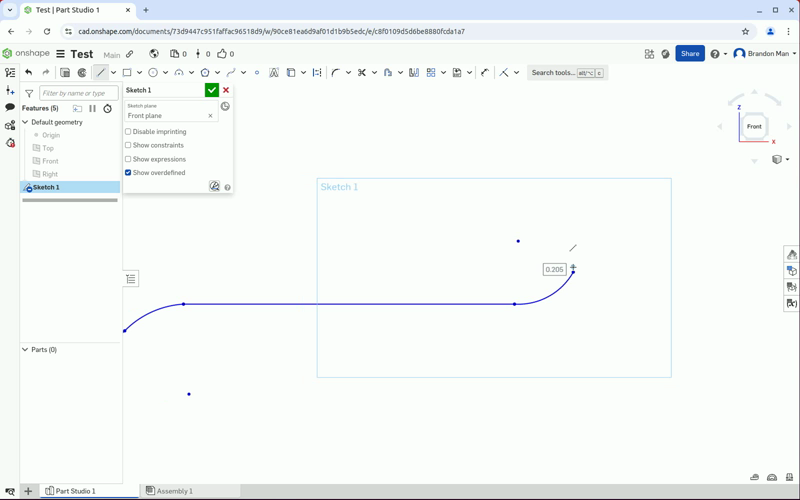
scroll(-6)
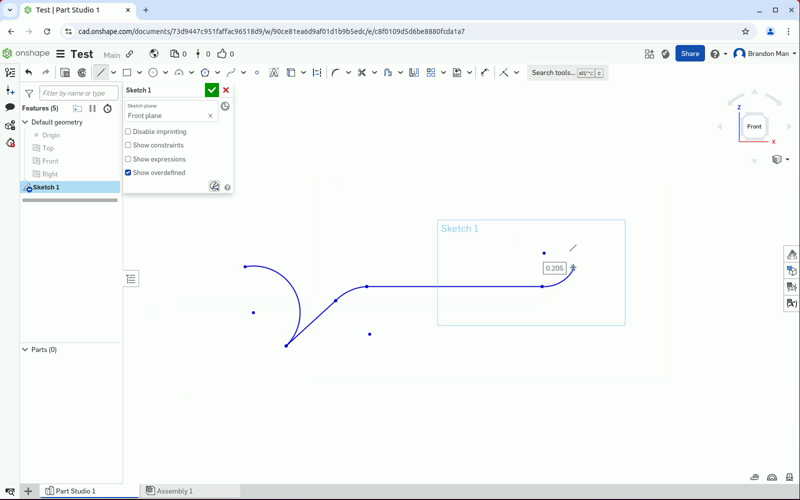
scroll(-6)
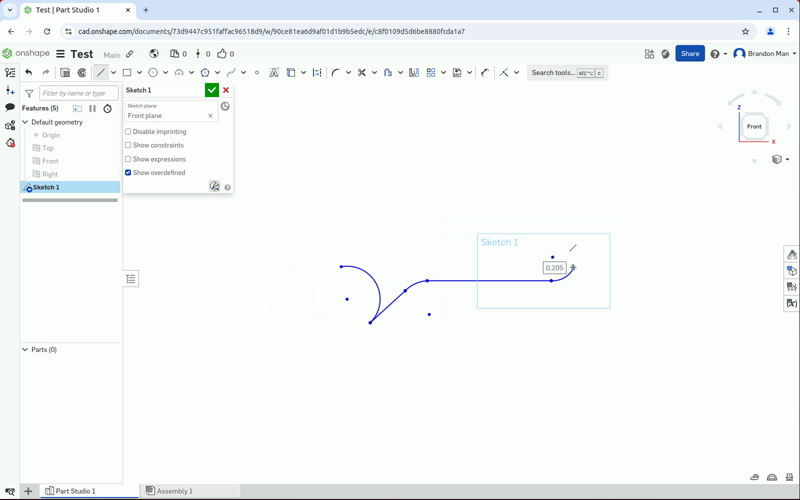
scroll(-6)
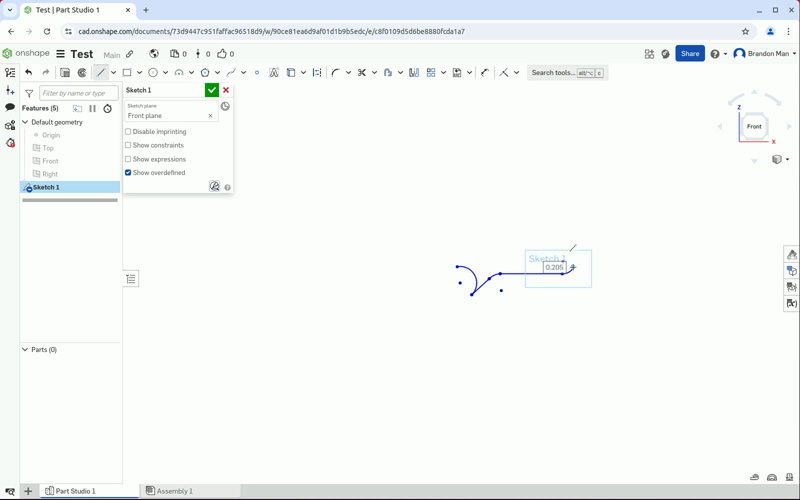
key_up(shift)
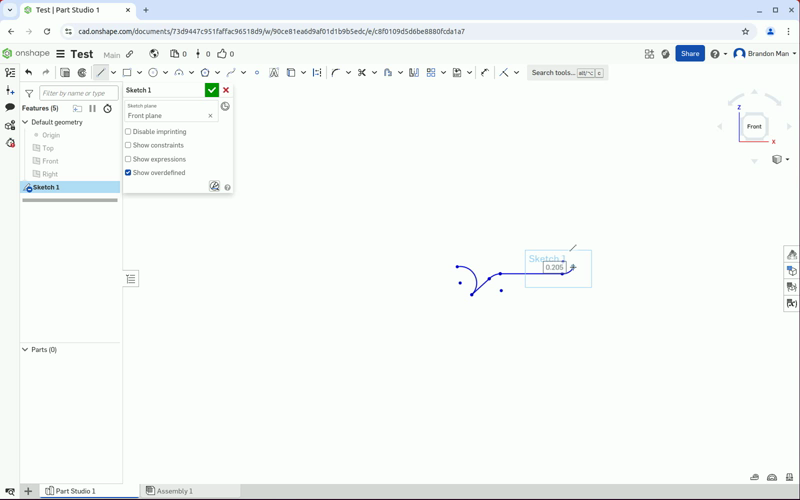
key(esc)
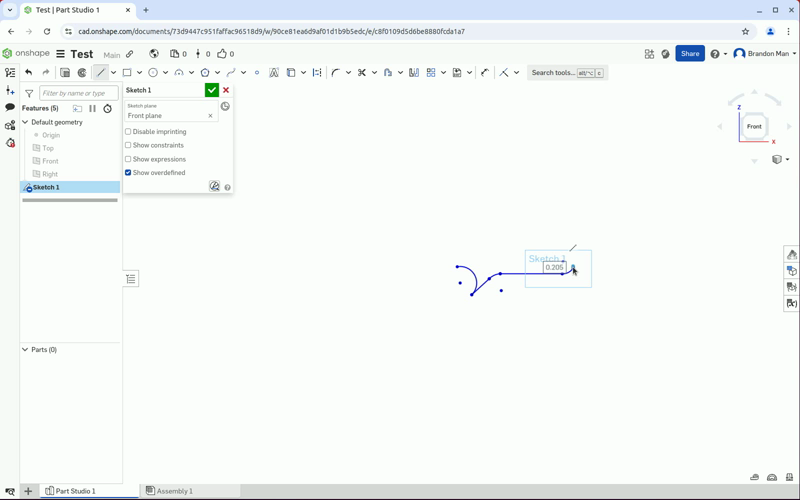
key(a)
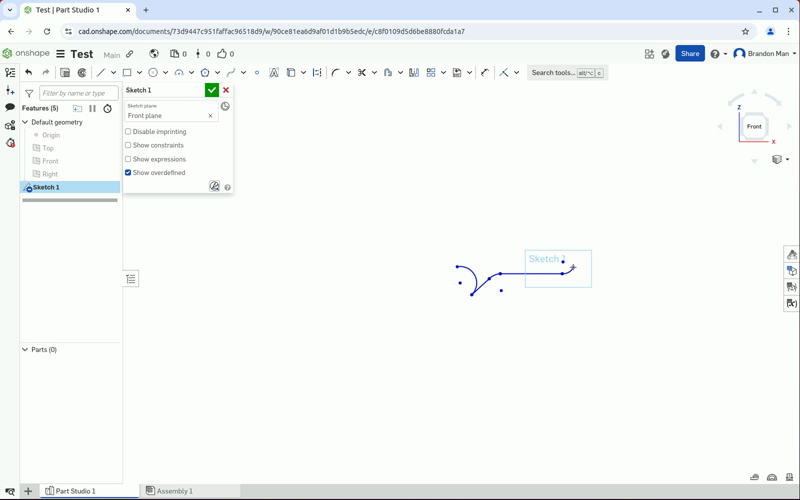
mouse_move(573, 266)
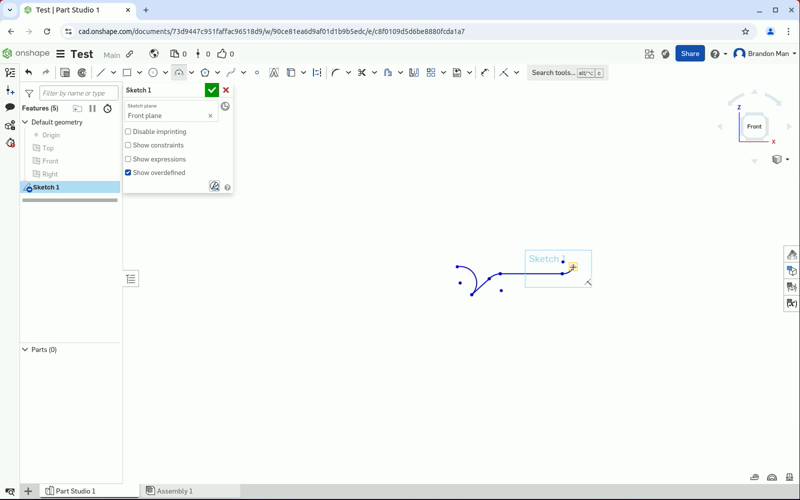
scroll(6)
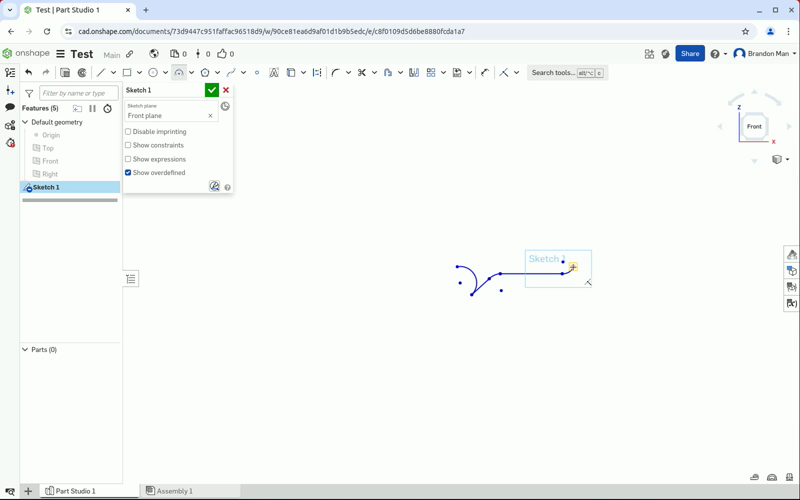
scroll(6)
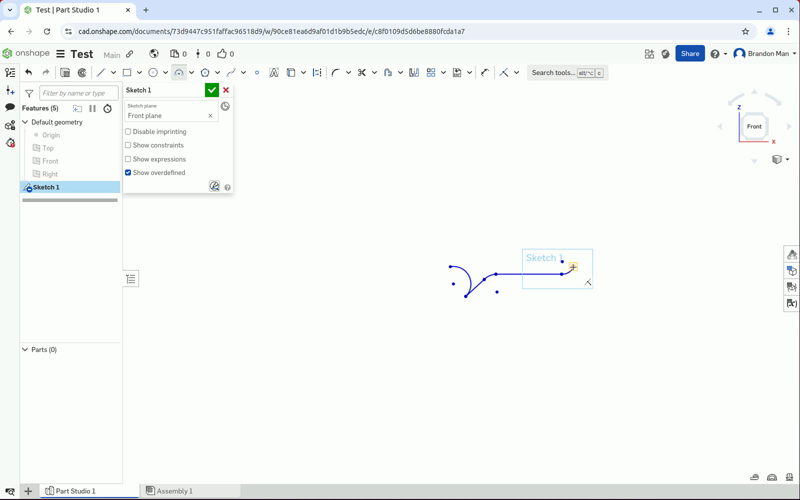
scroll(6)
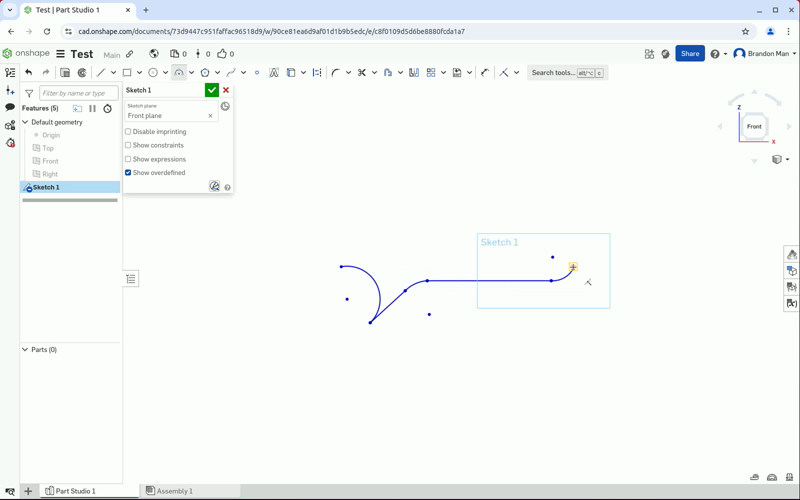
scroll(6)
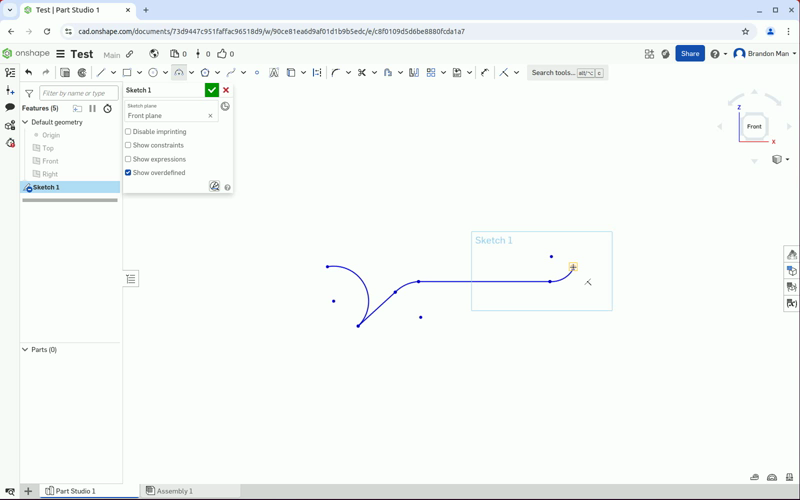
scroll(6)
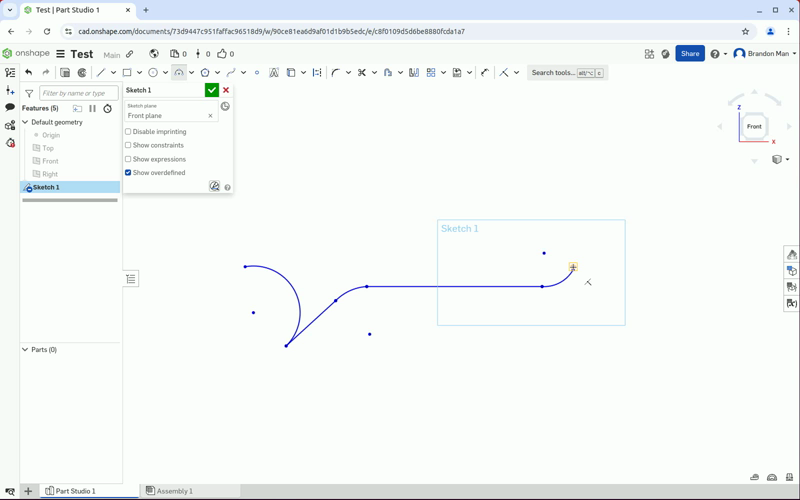
scroll(6)
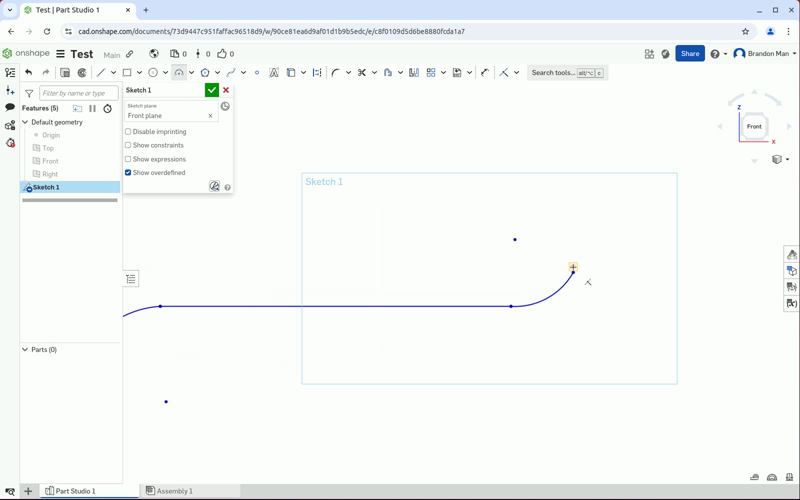
scroll(6)
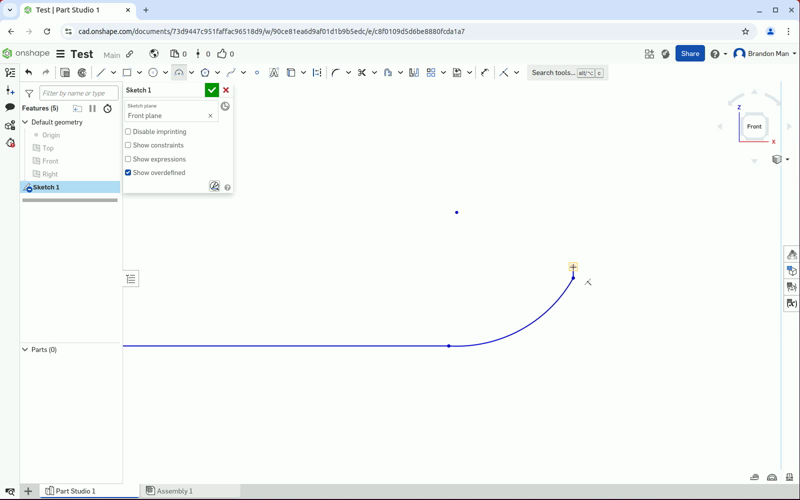
click(573, 266)
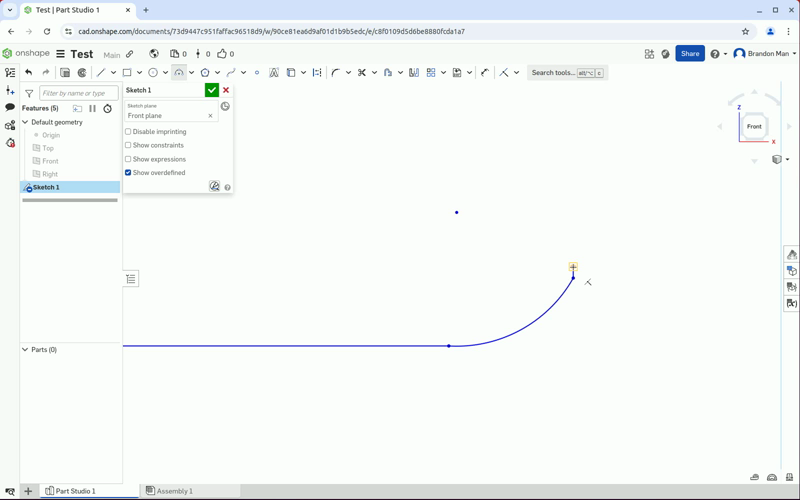
scroll(-6)
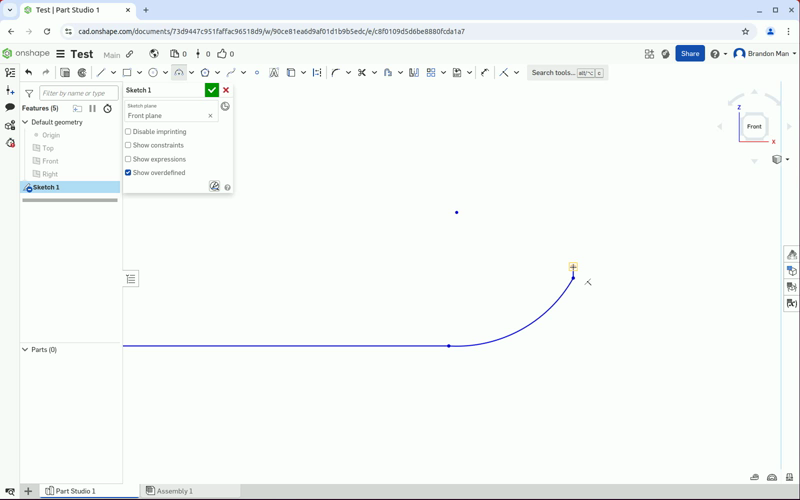
scroll(-6)
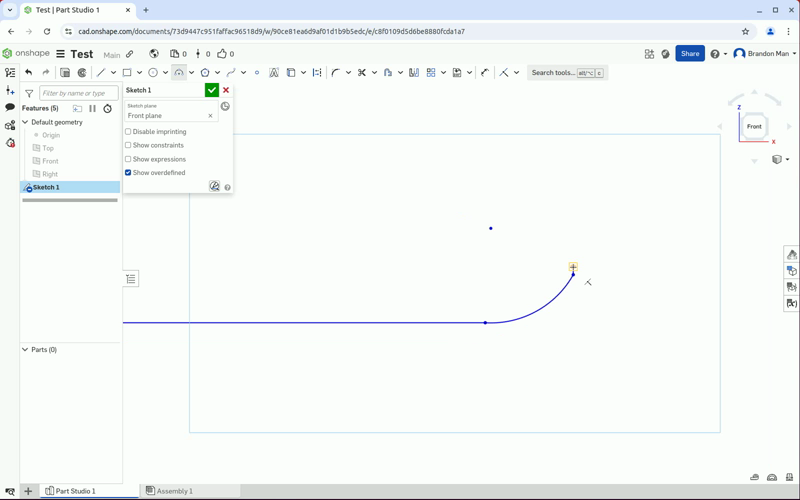
scroll(-6)
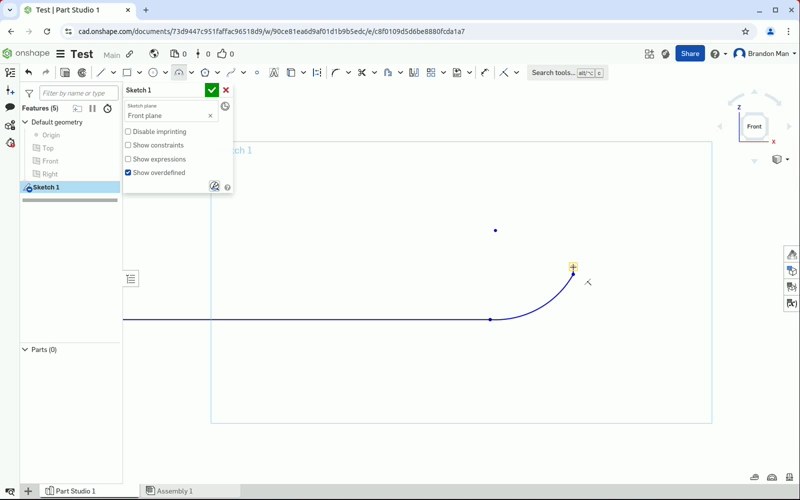
scroll(-6)
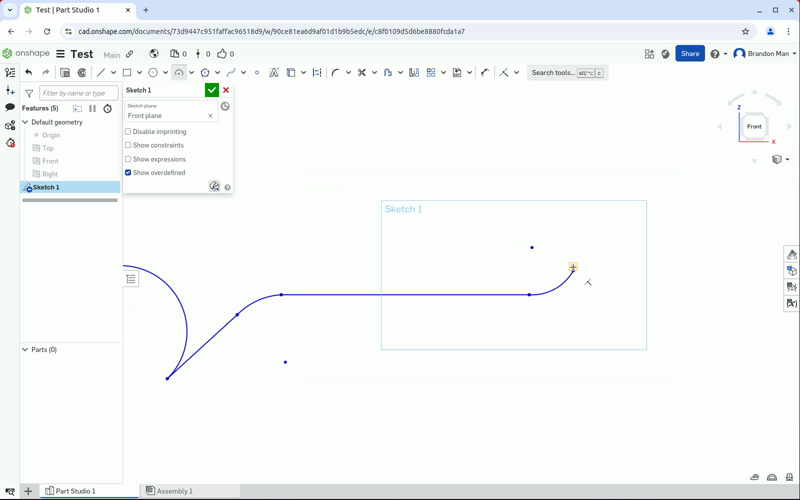
scroll(-6)
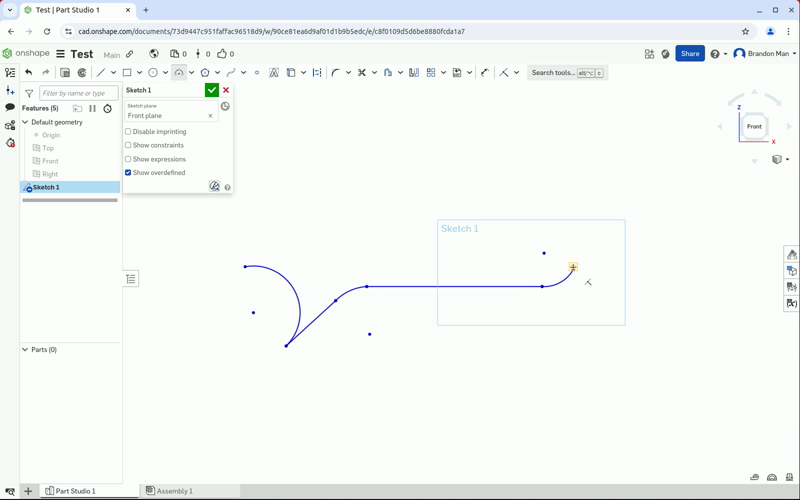
scroll(-6)
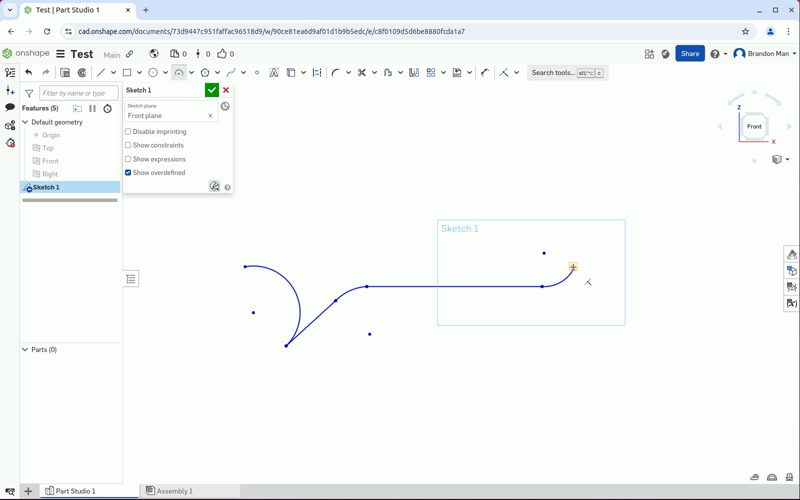
scroll(-6)
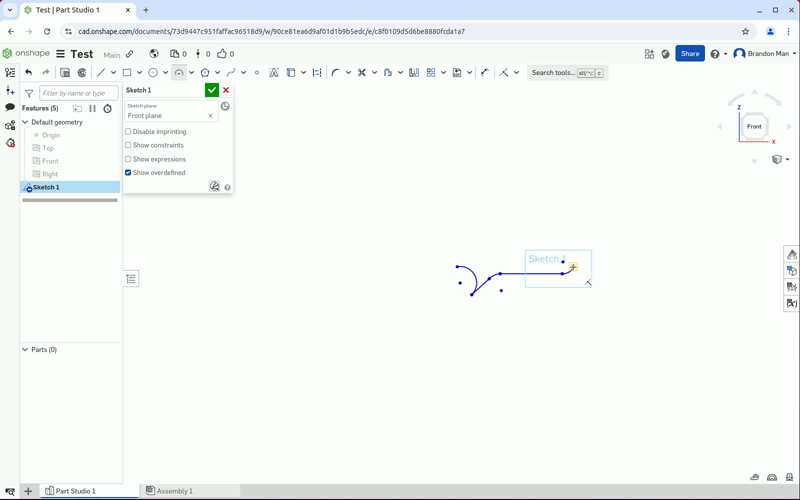
key_down(shift)
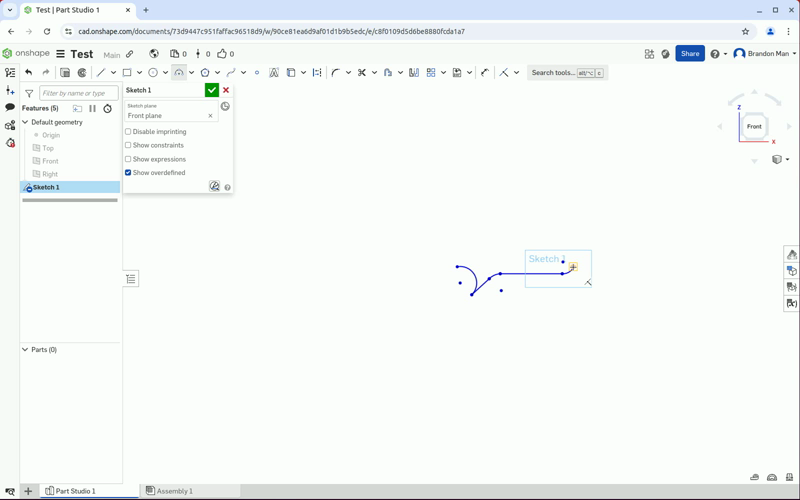
mouse_move(572, 264)
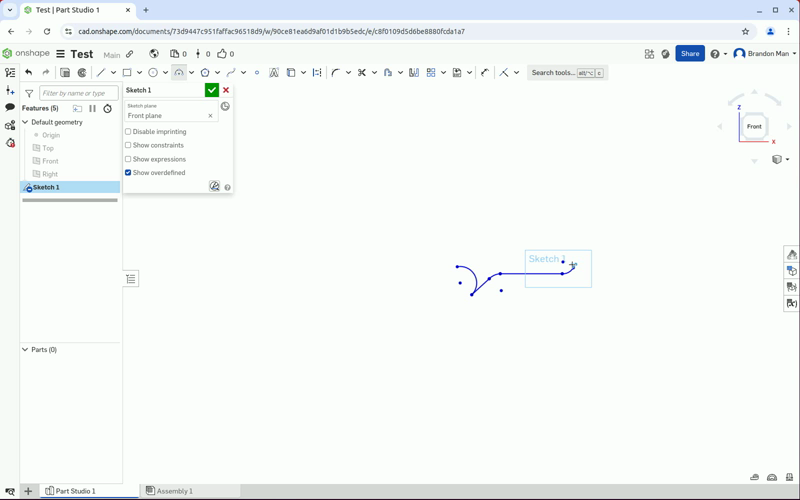
scroll(6)
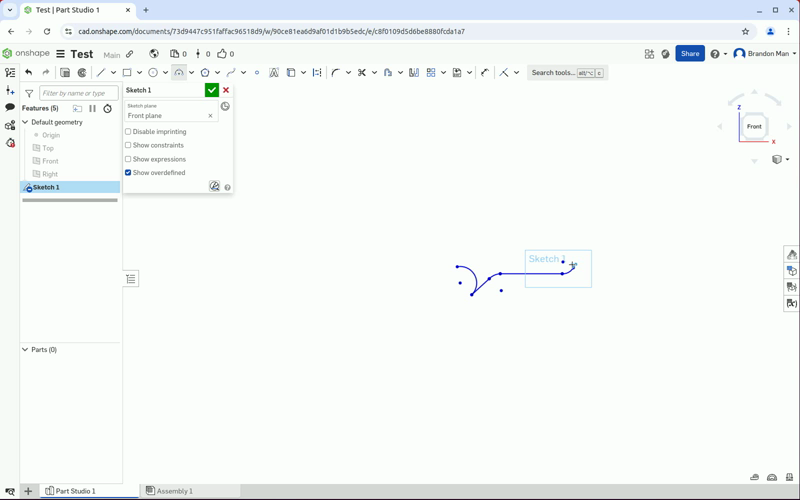
scroll(6)
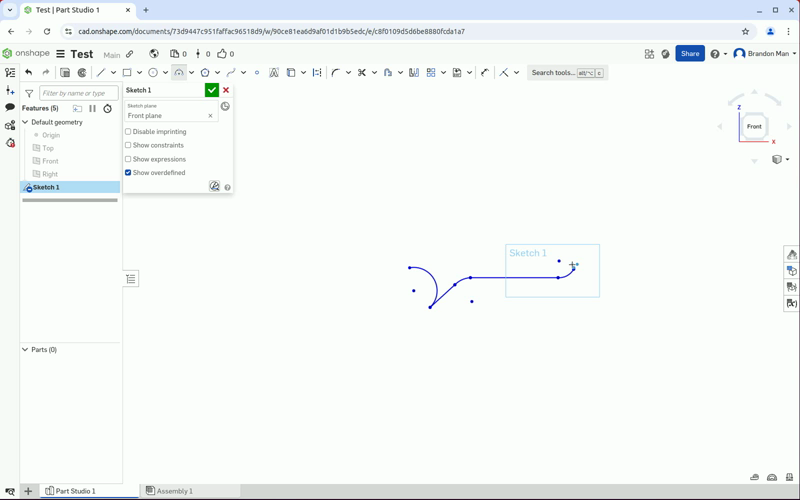
scroll(6)
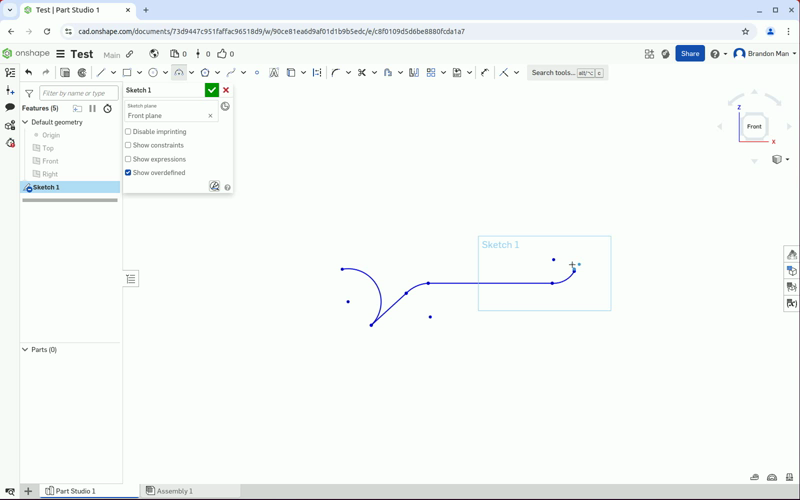
scroll(6)
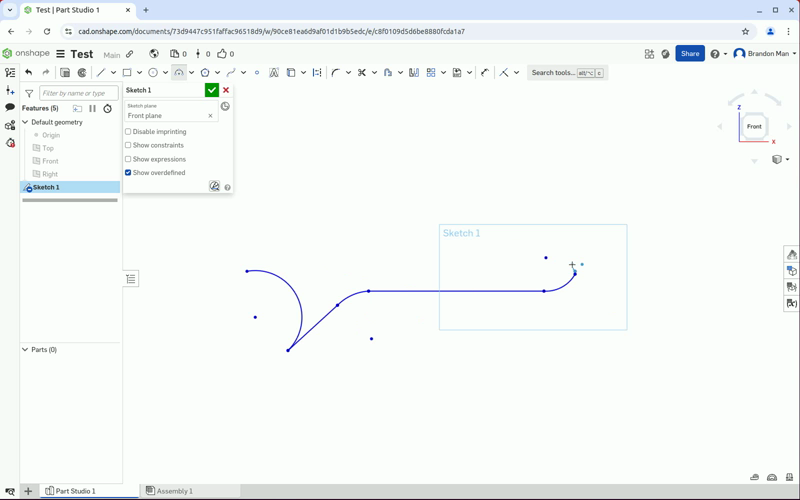
scroll(6)
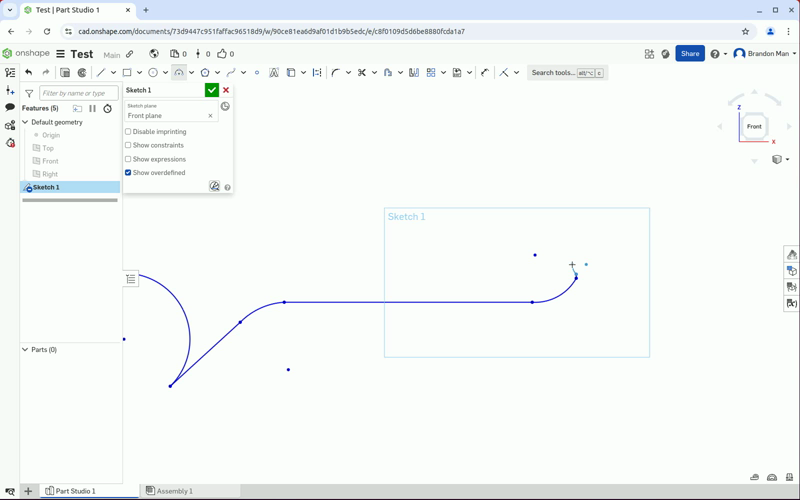
scroll(6)
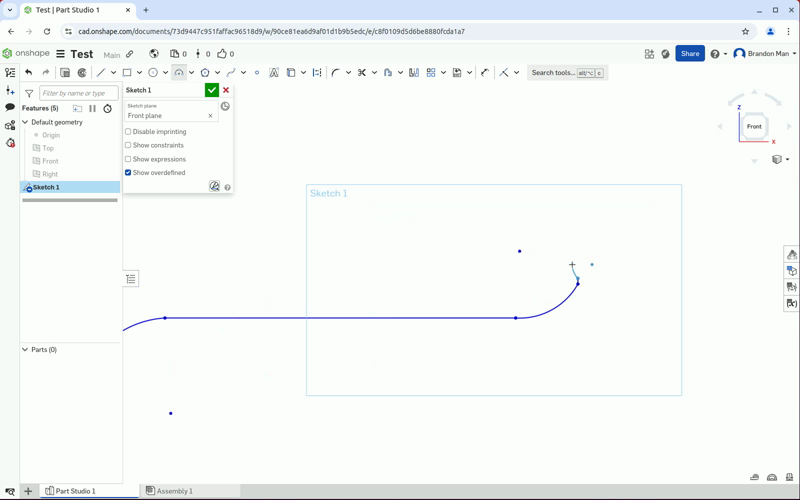
scroll(6)
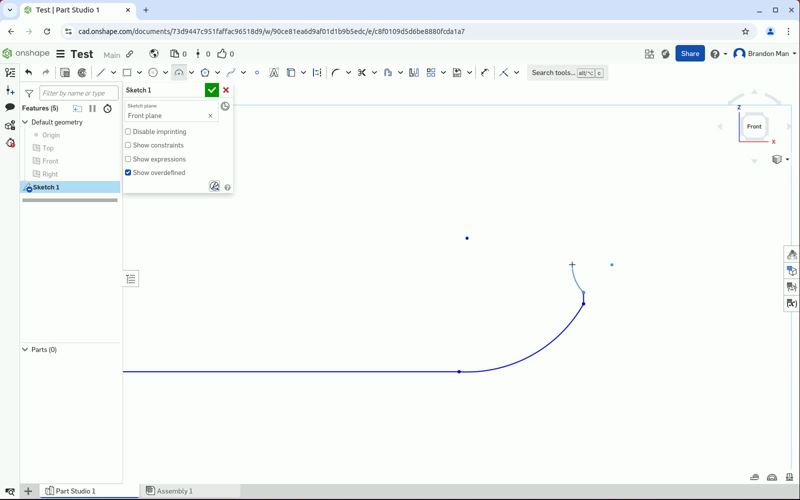
click(572, 264)
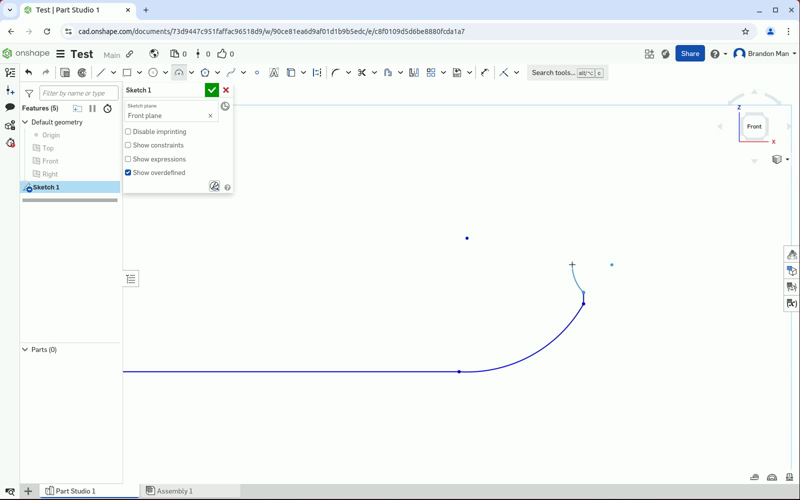
scroll(-6)
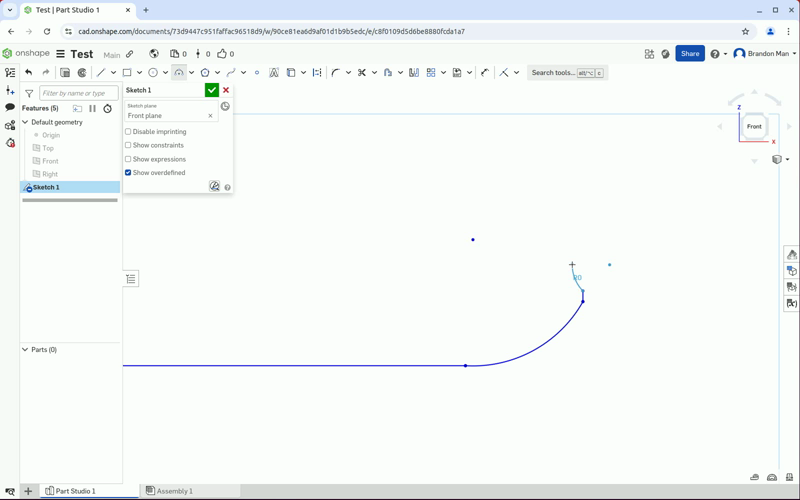
scroll(-6)
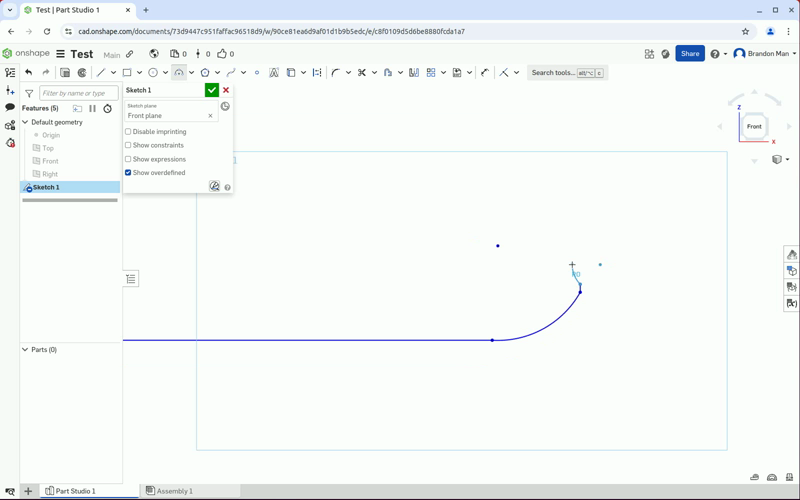
scroll(-6)
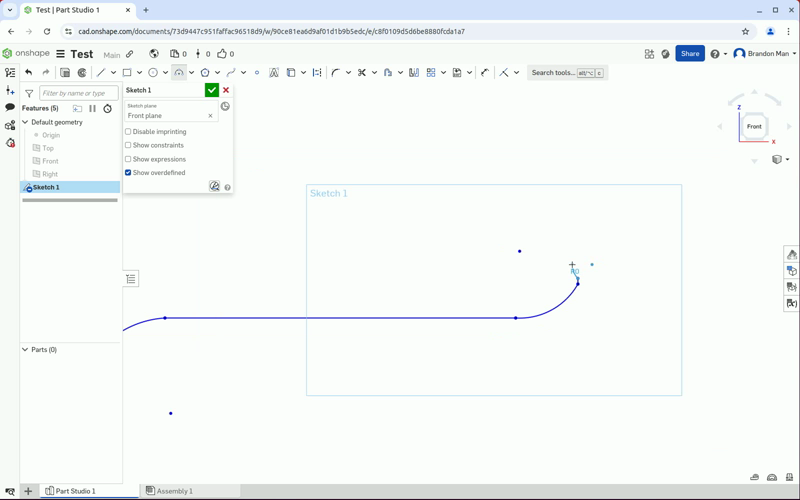
scroll(-6)
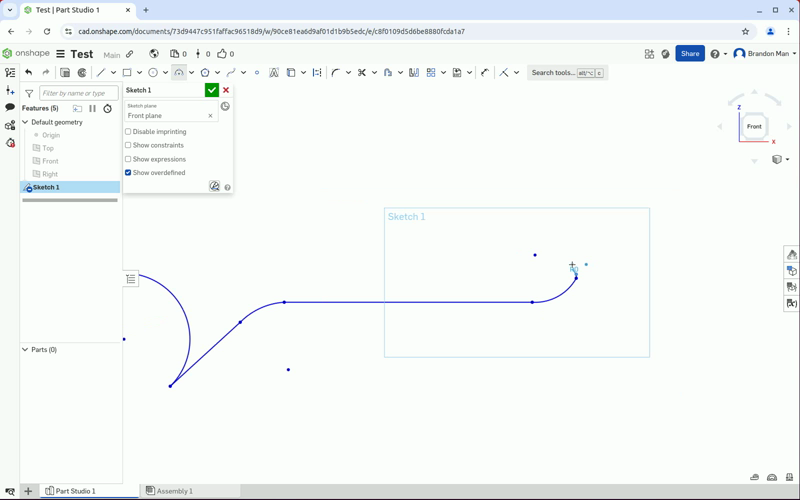
scroll(-6)
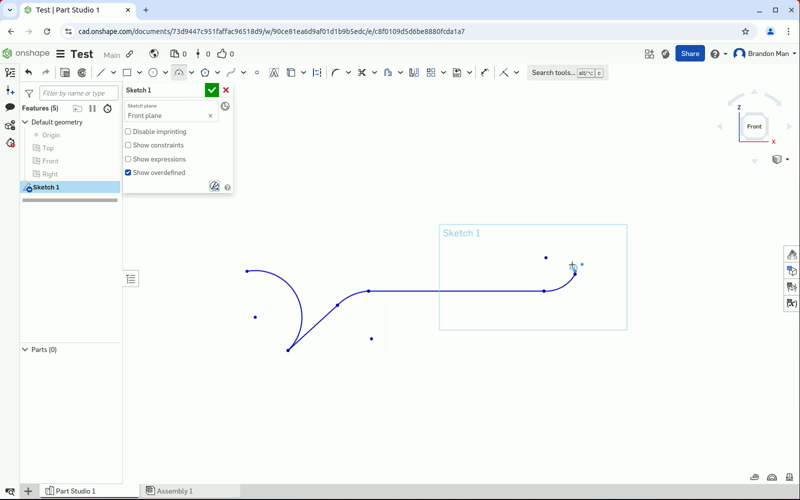
scroll(-6)
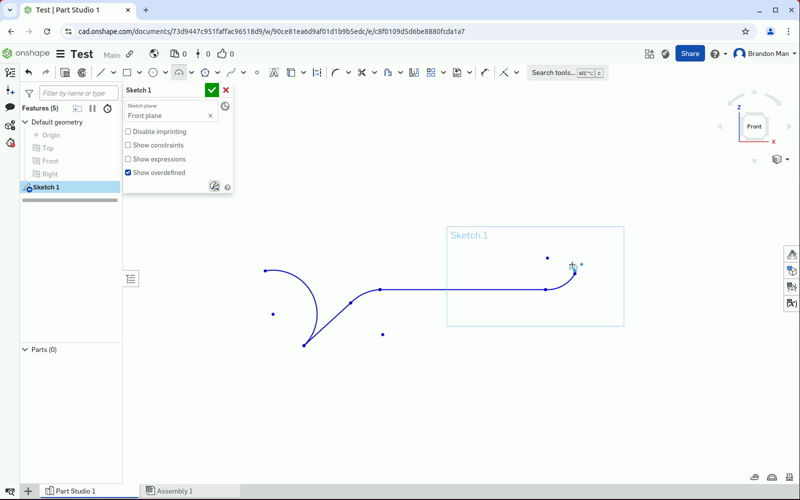
scroll(-6)
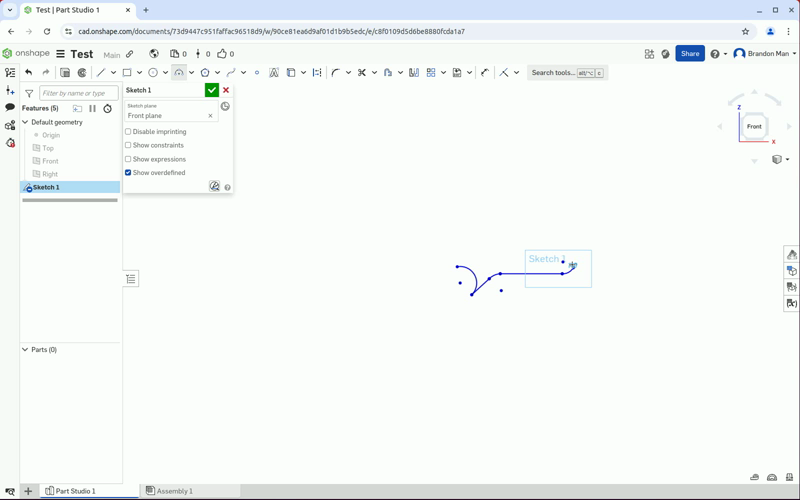
mouse_move(573, 264)
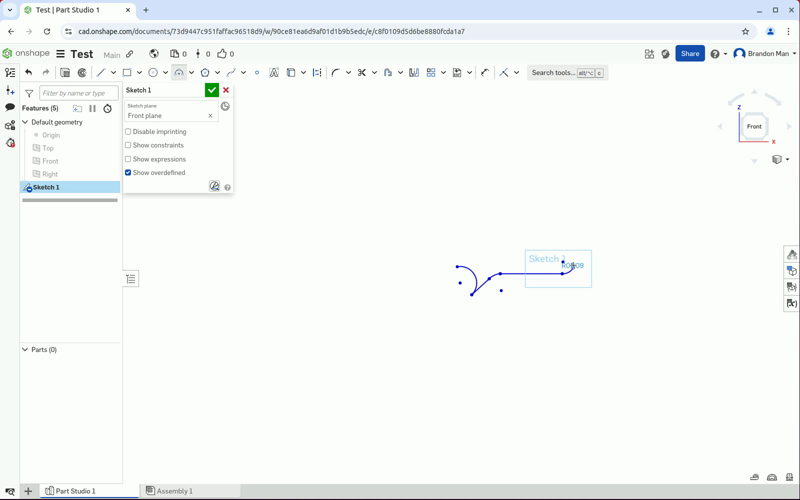
scroll(6)
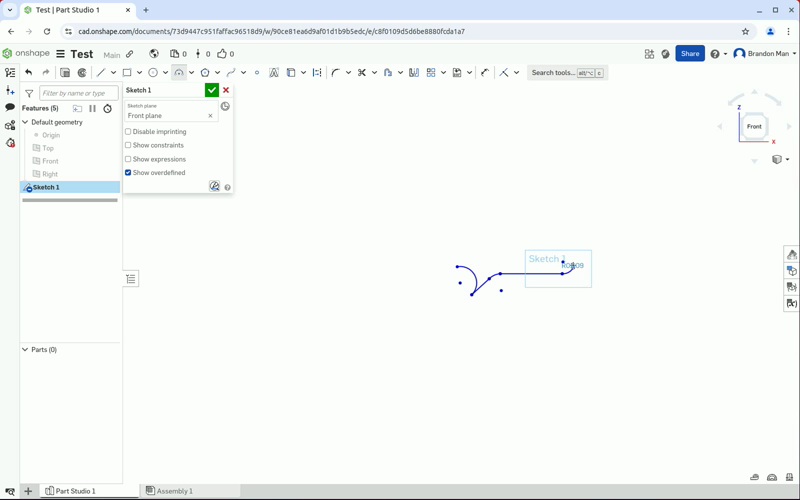
scroll(6)
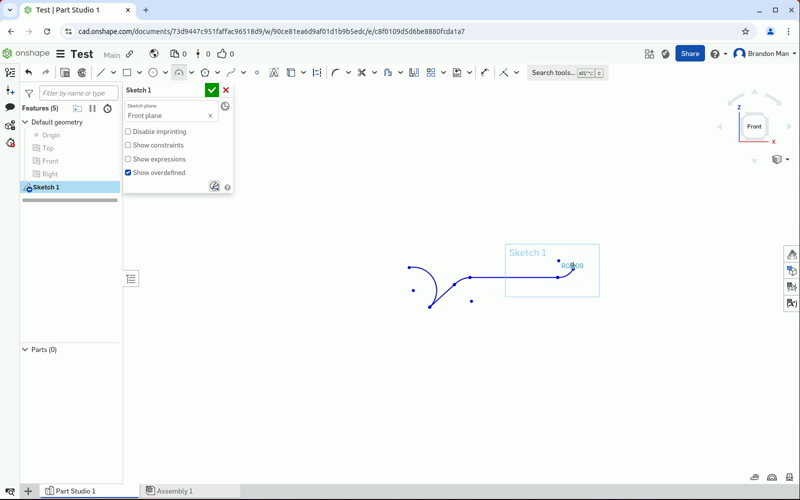
scroll(6)
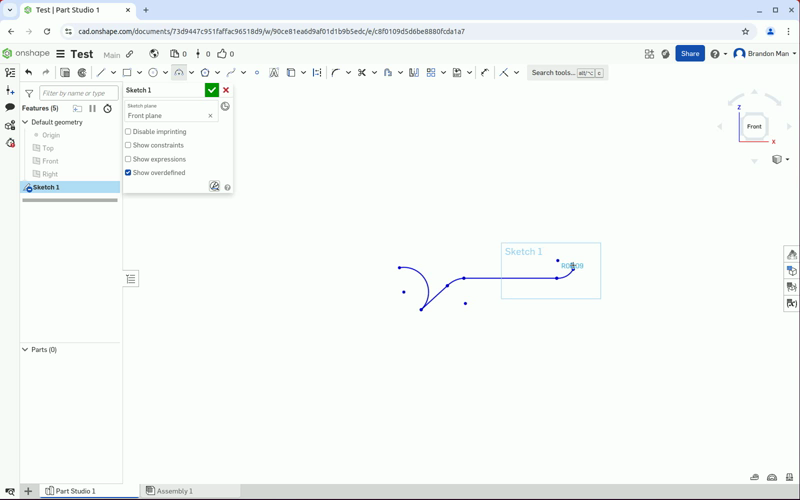
scroll(6)
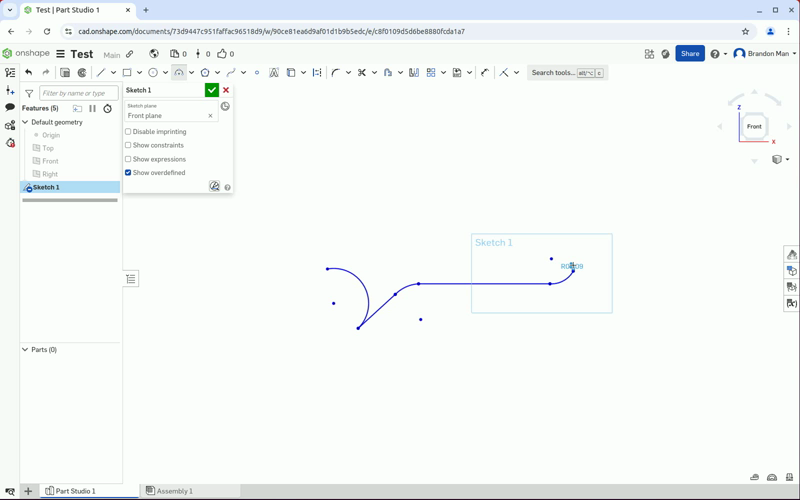
scroll(6)
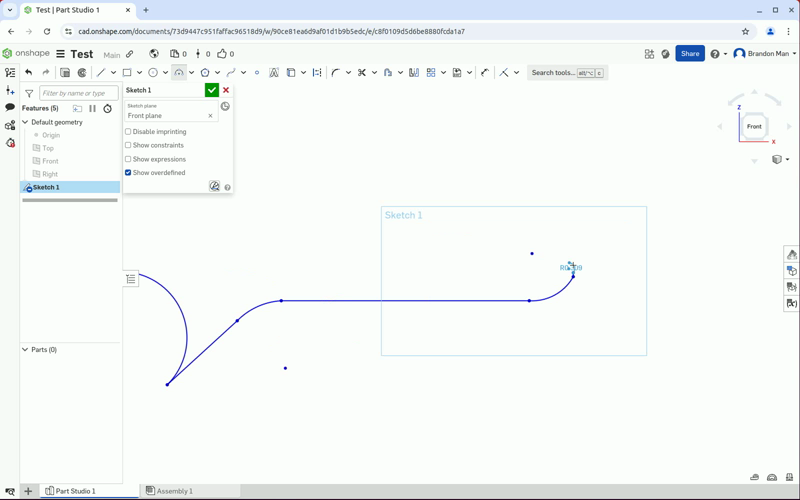
scroll(6)
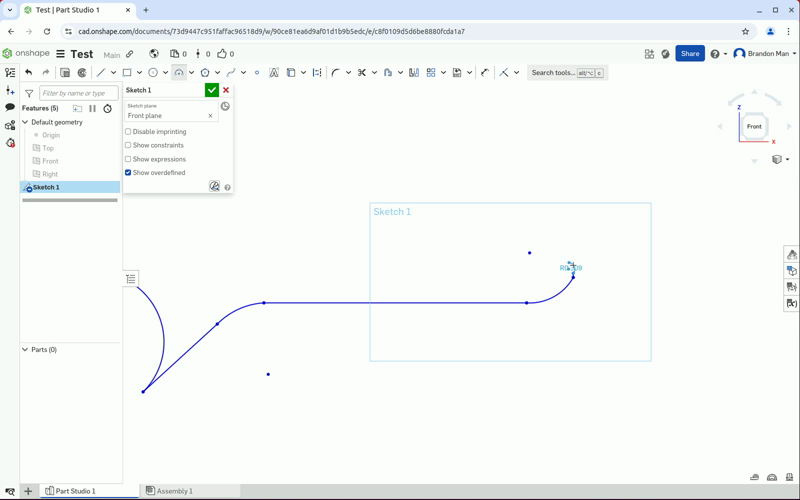
scroll(6)
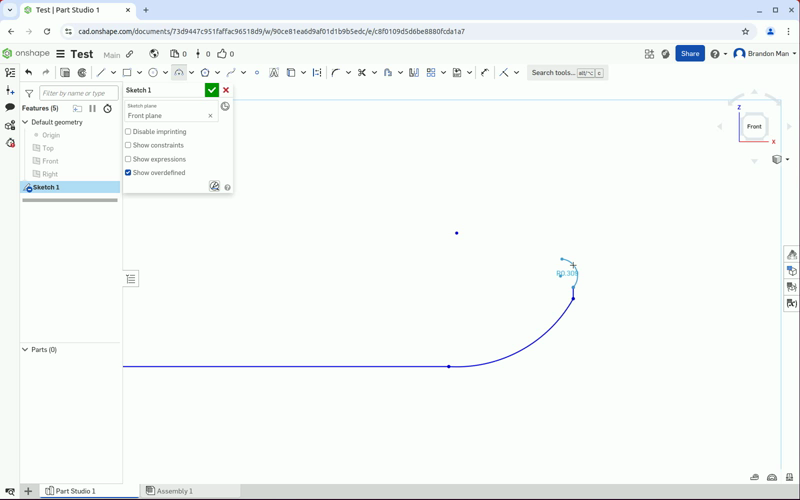
click(573, 264)
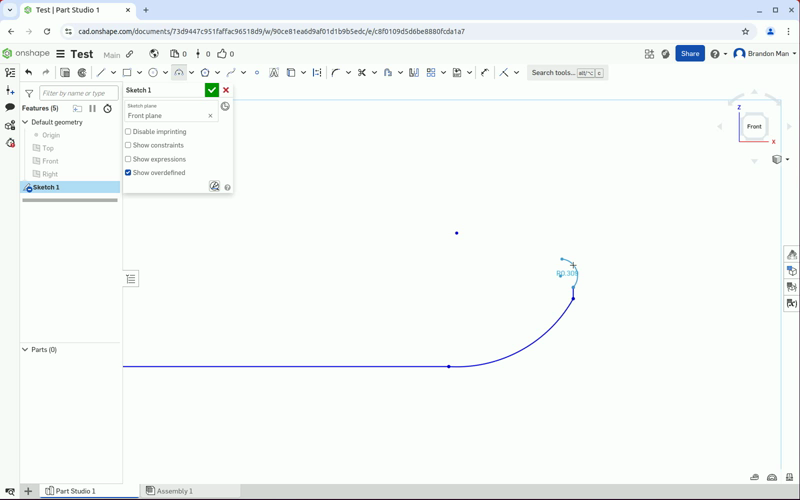
scroll(-6)
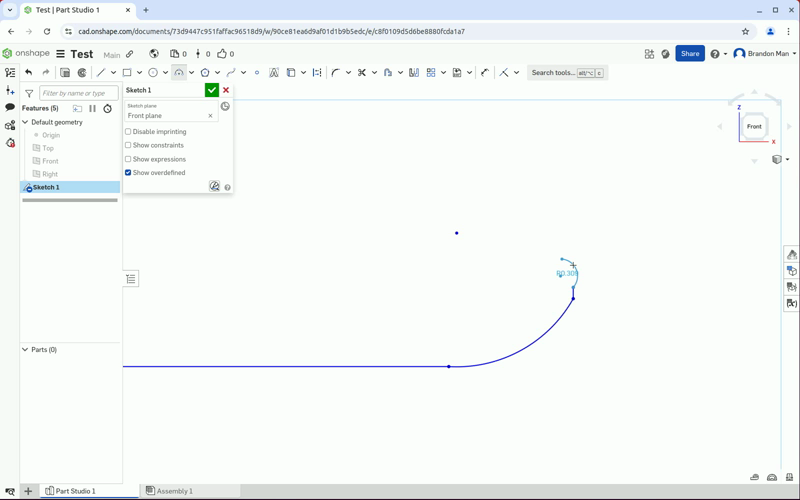
scroll(-6)
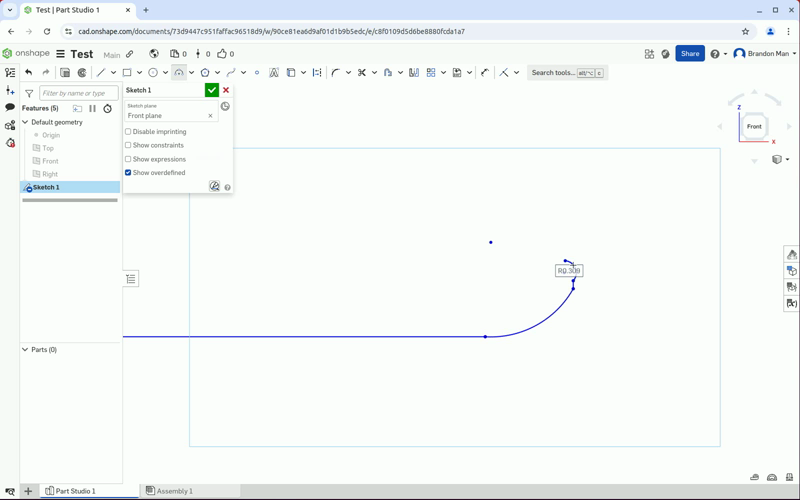
scroll(-6)
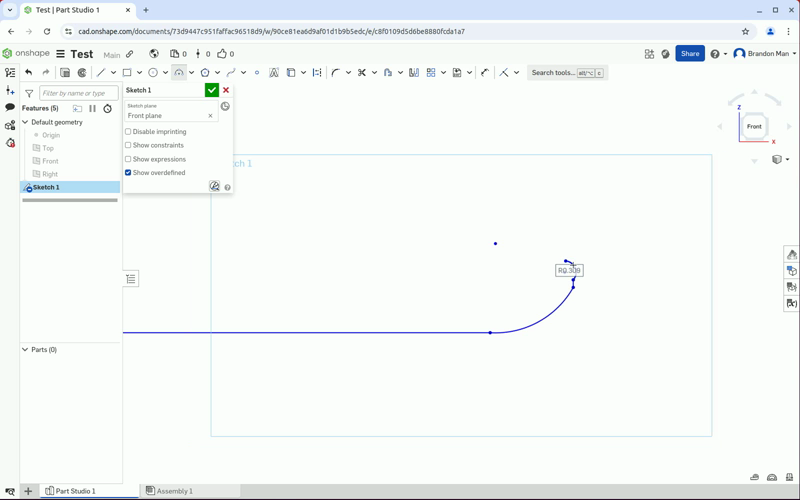
scroll(-6)
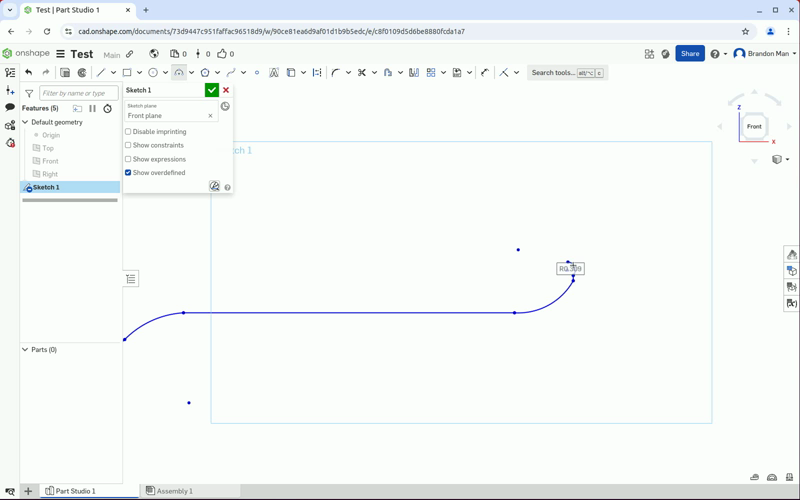
scroll(-6)
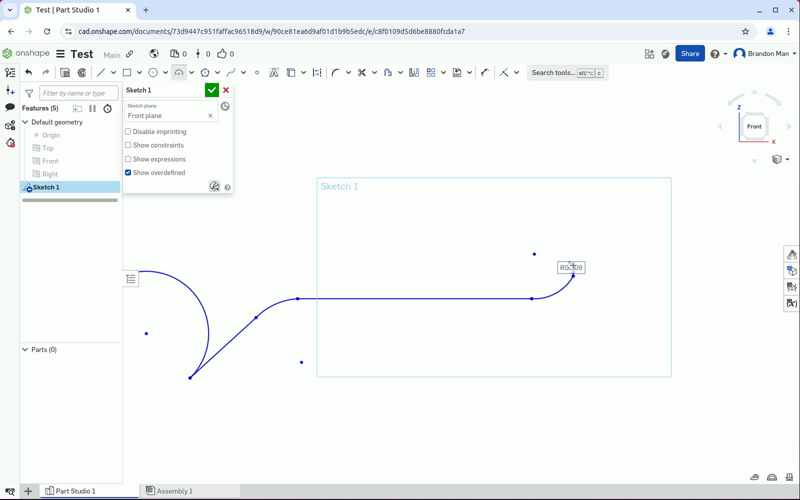
scroll(-6)
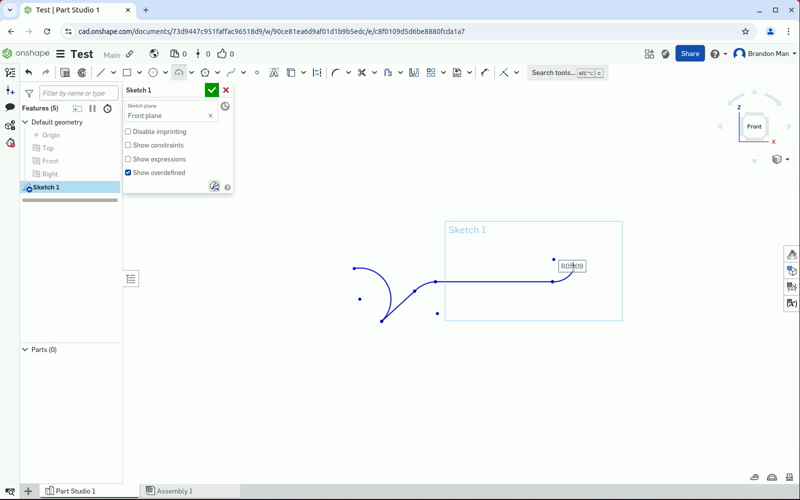
scroll(-6)
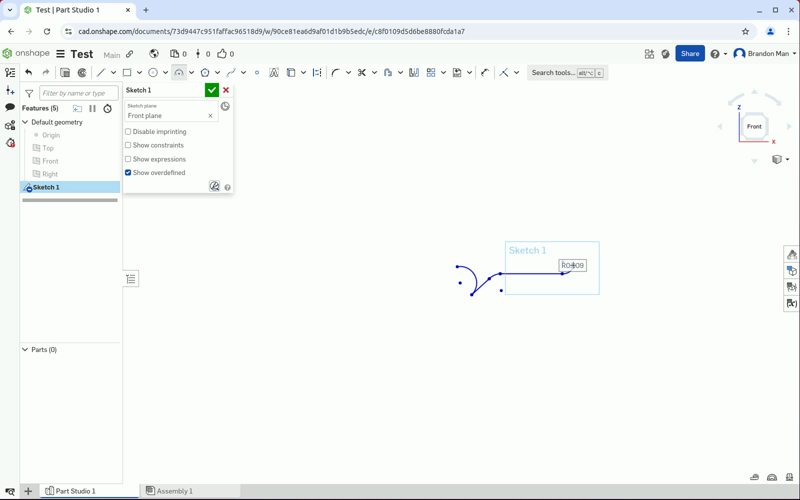
key_up(shift)
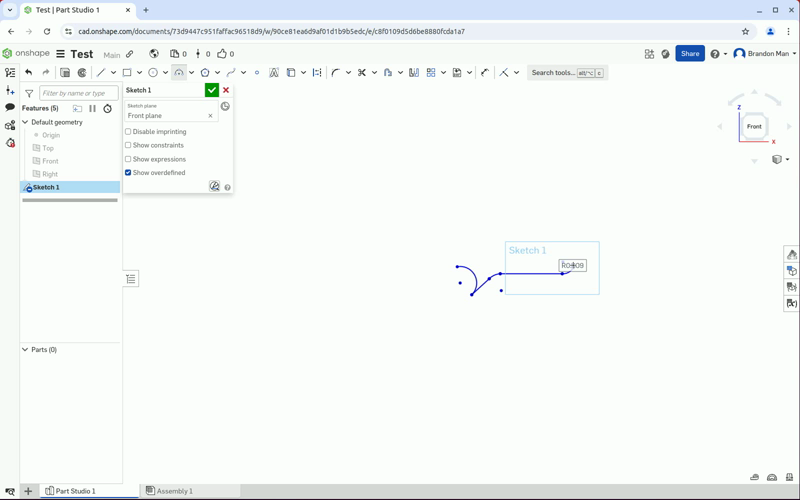
key(esc)
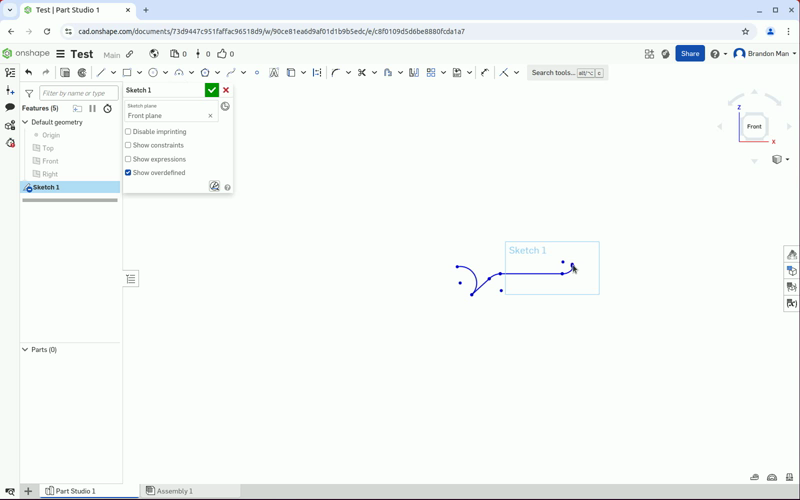
key(l)
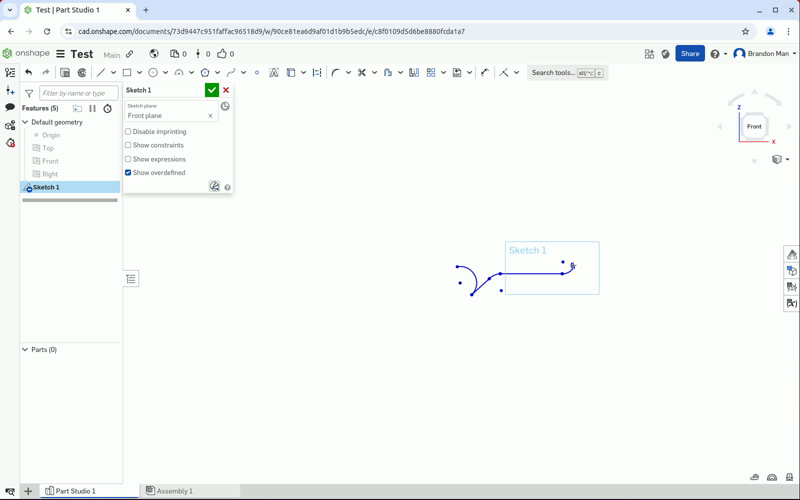
mouse_move(572, 264)
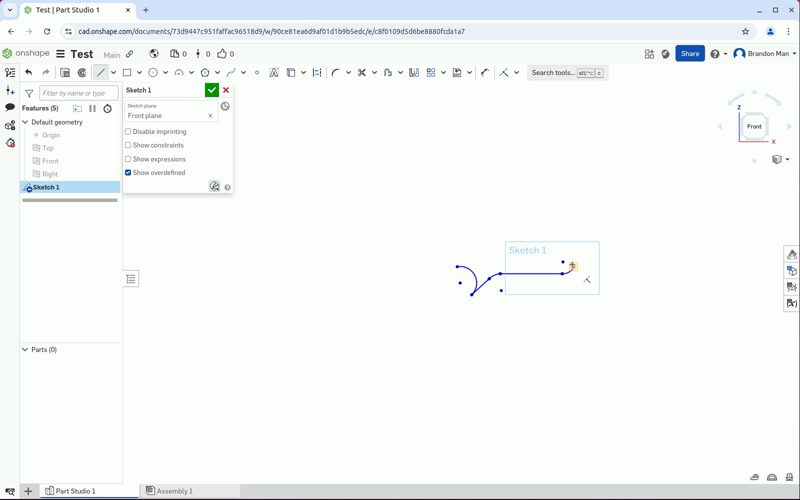
scroll(6)
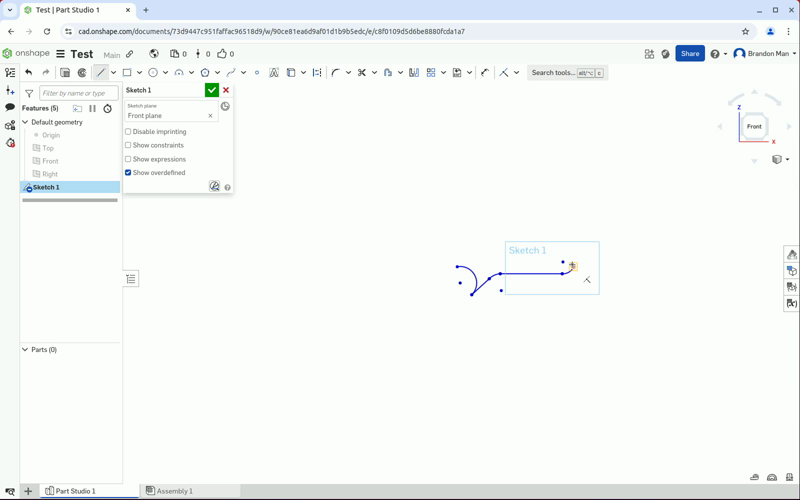
scroll(6)
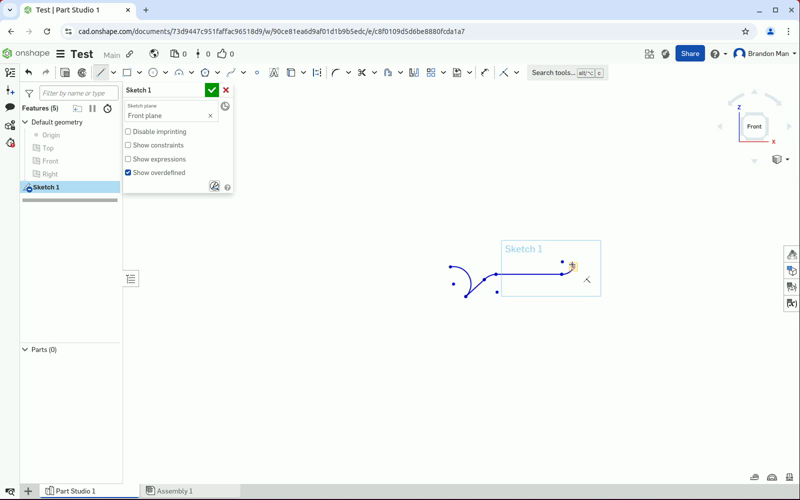
scroll(6)
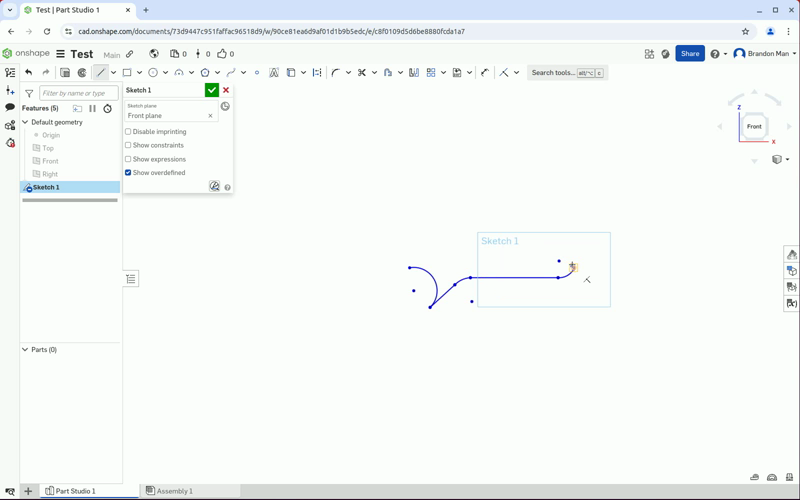
scroll(6)
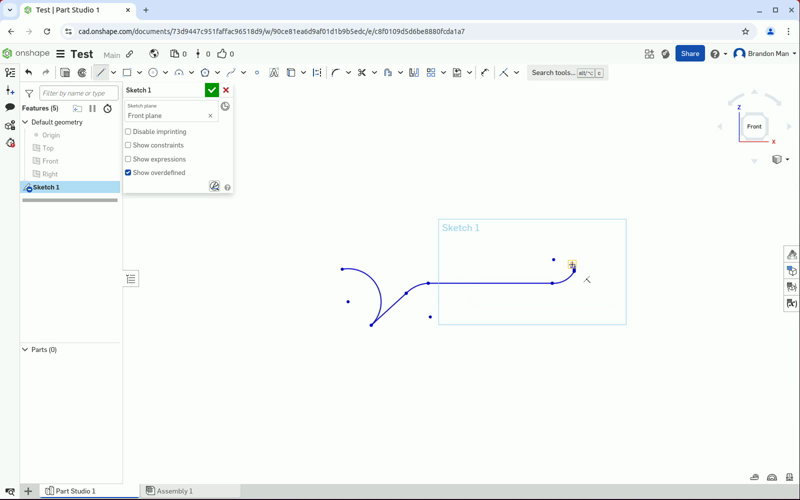
scroll(6)
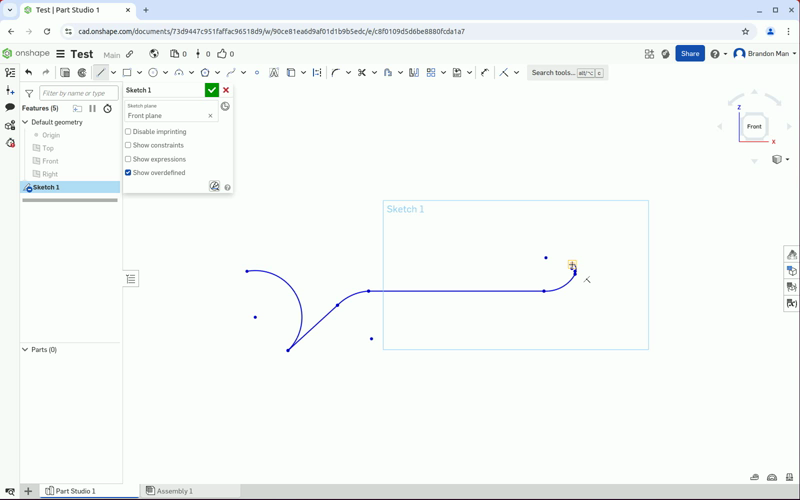
scroll(6)
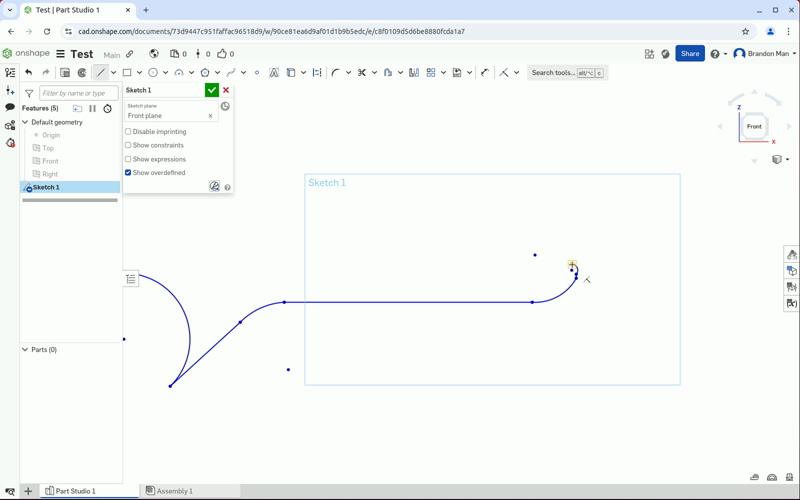
scroll(6)
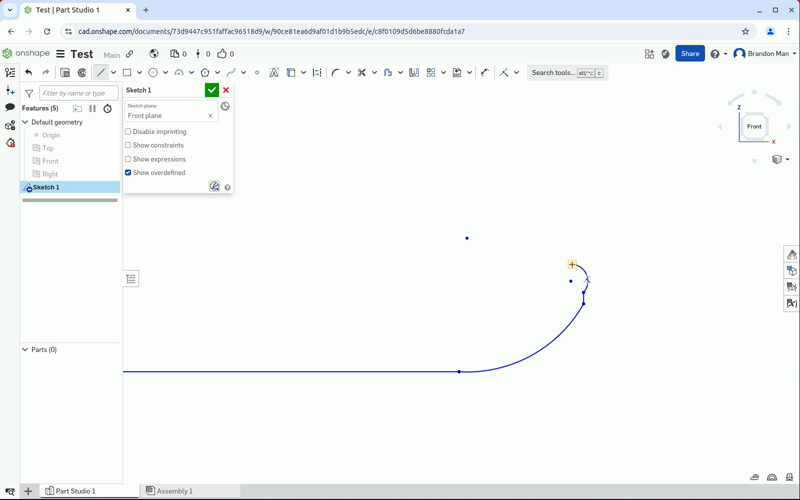
click(572, 264)
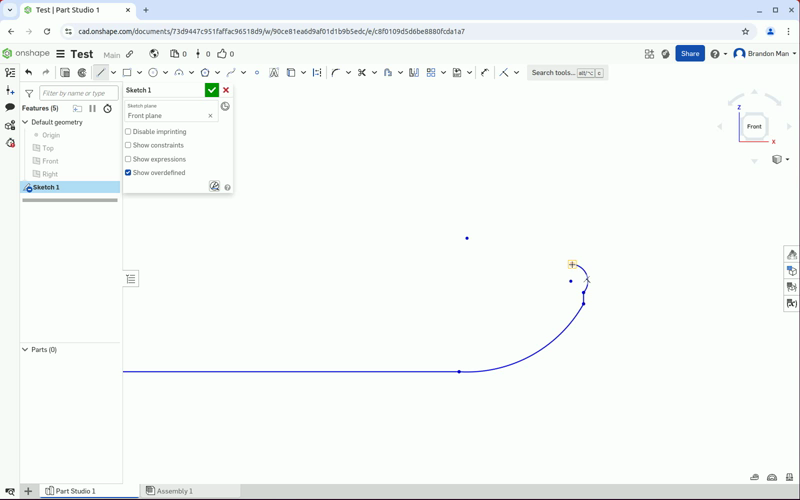
scroll(-6)
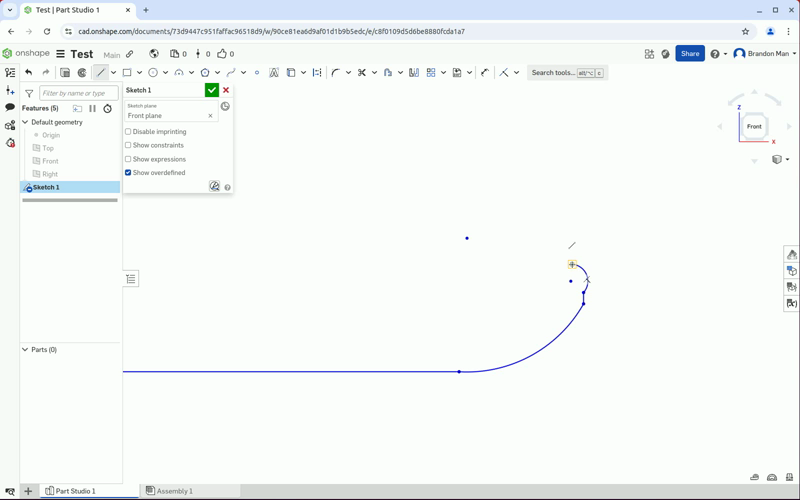
scroll(-6)
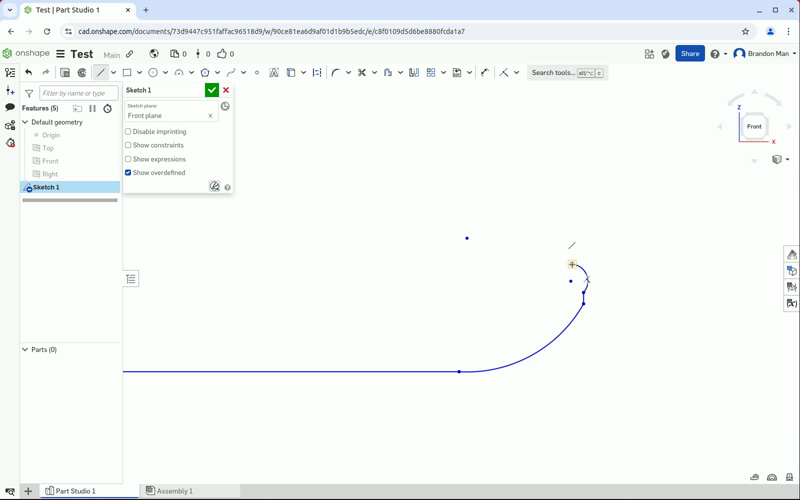
scroll(-6)
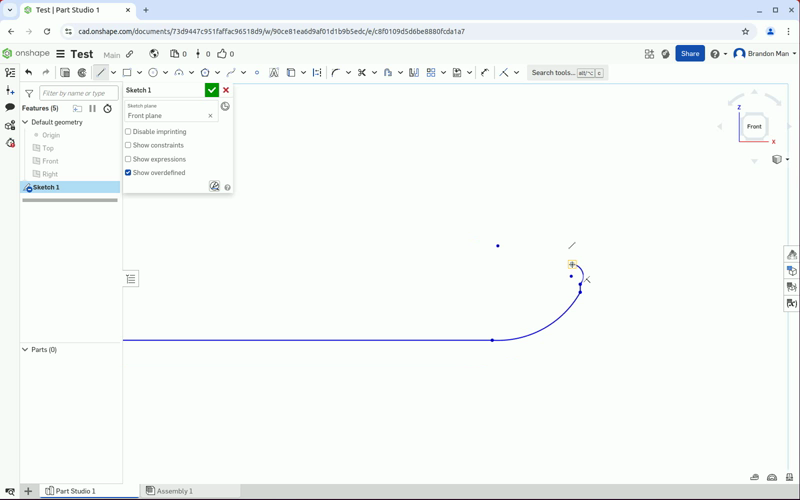
scroll(-6)
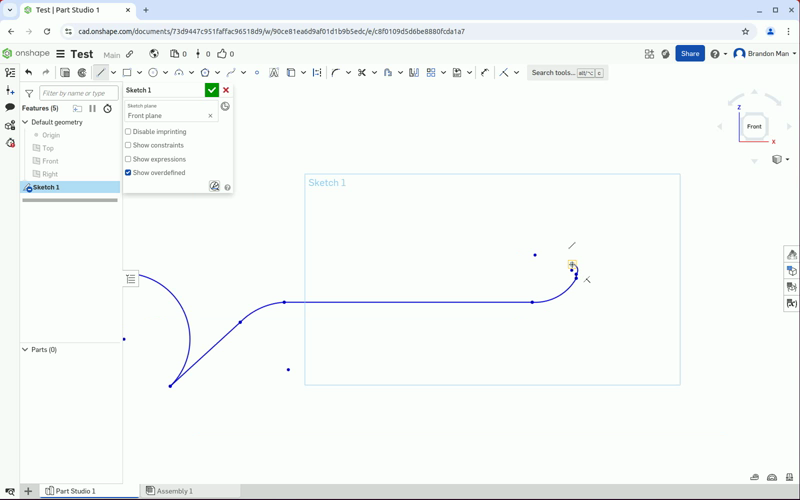
scroll(-6)
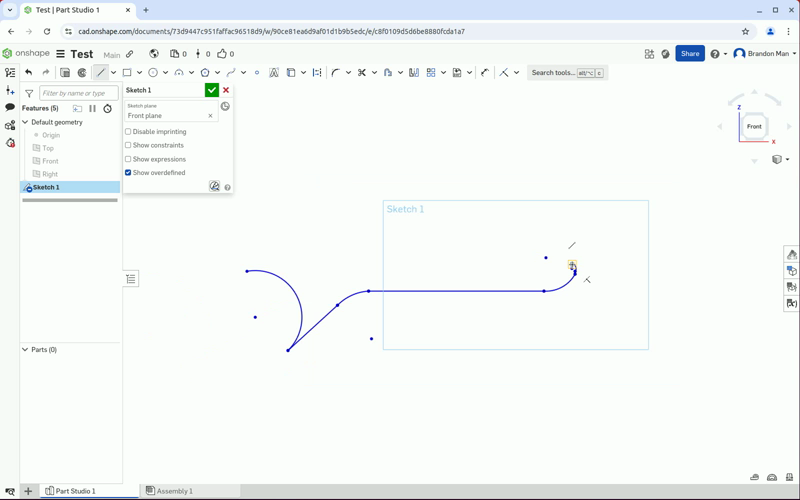
scroll(-6)
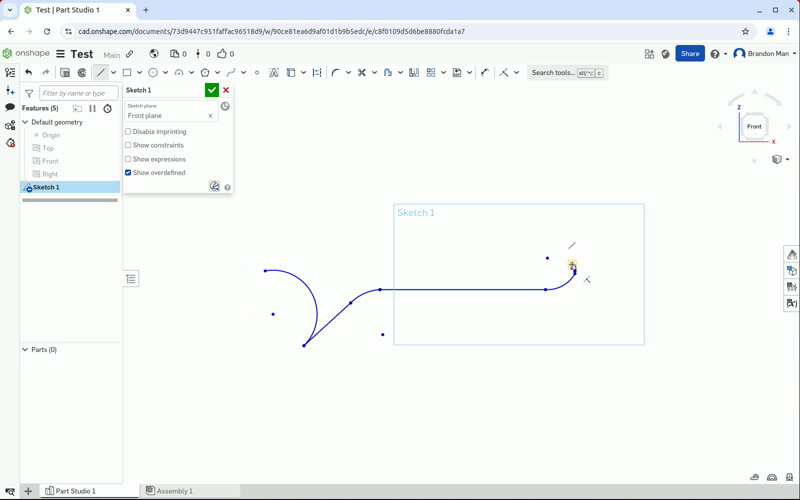
scroll(-6)
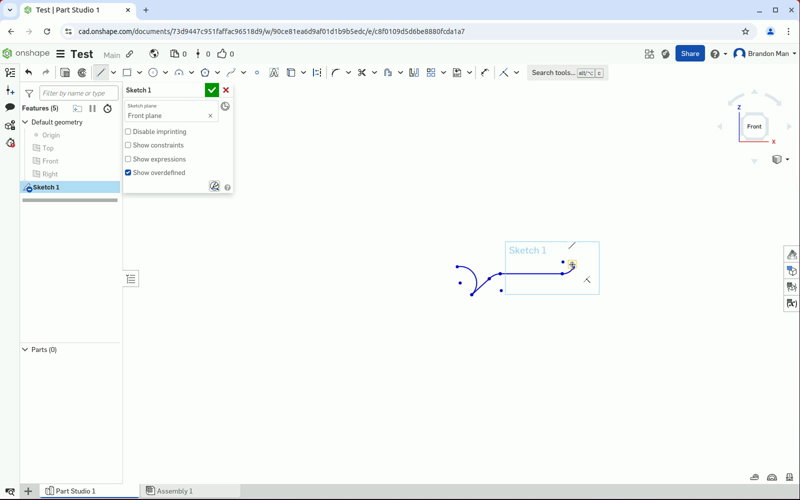
key_down(shift)
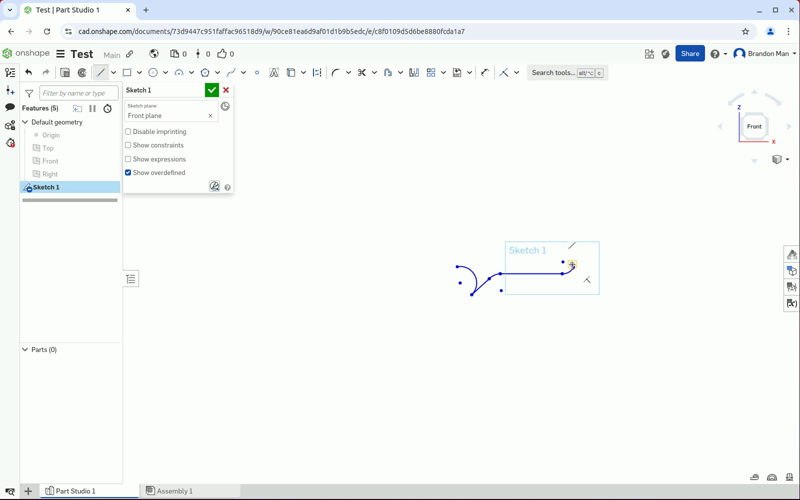
mouse_move(468, 264)
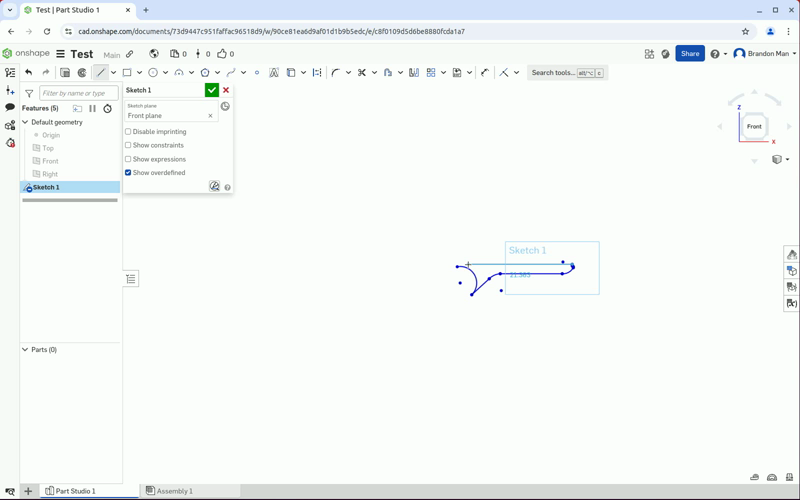
click(468, 264)
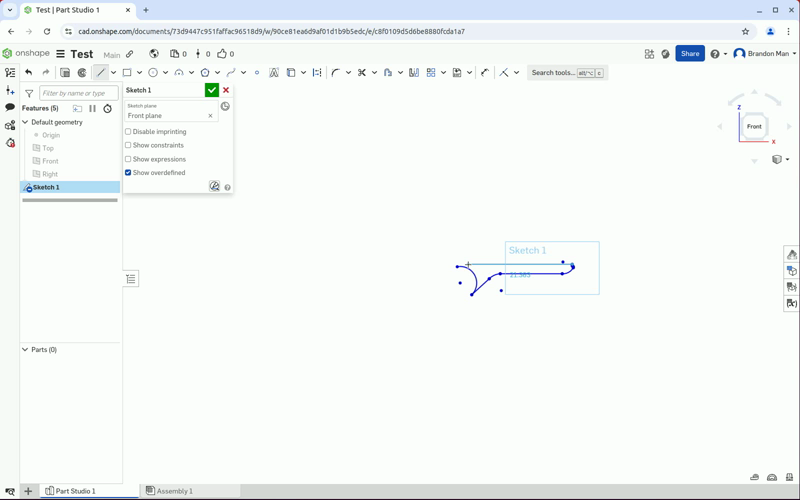
key_up(shift)
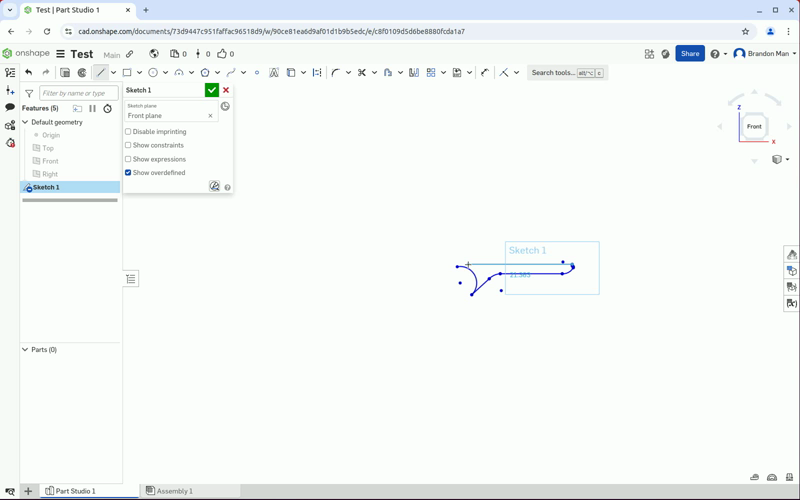
mouse_move(498, 264)
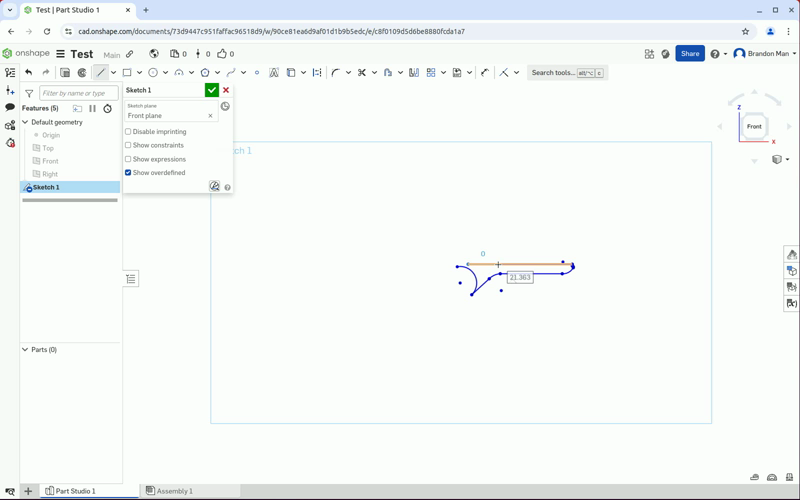
key_down(shift)
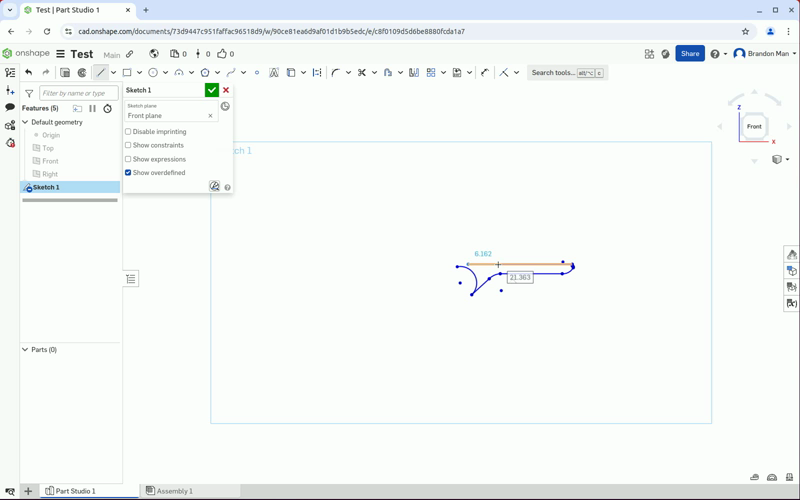
mouse_move(457, 266)
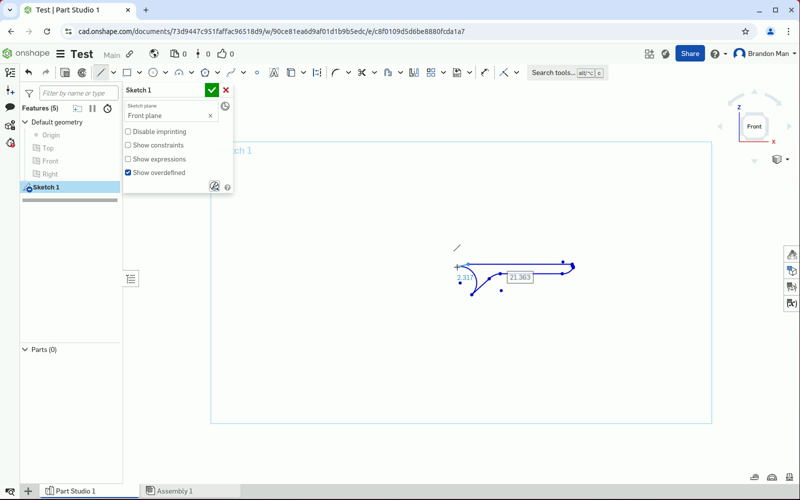
key_up(shift)
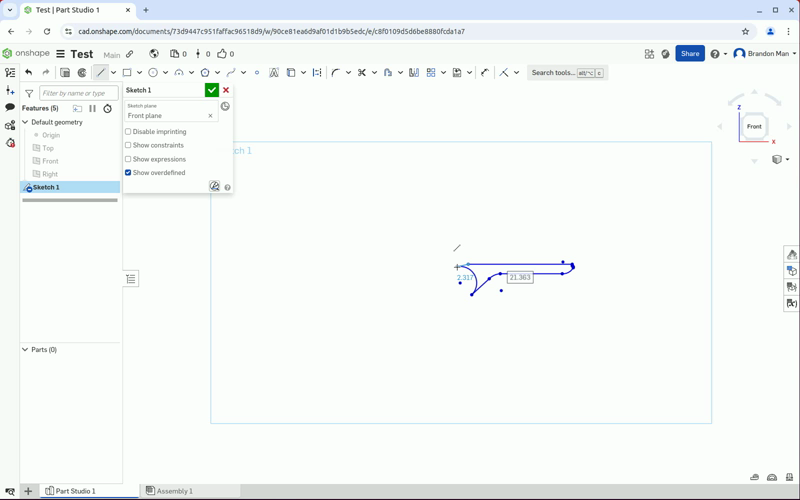
click(457, 266)
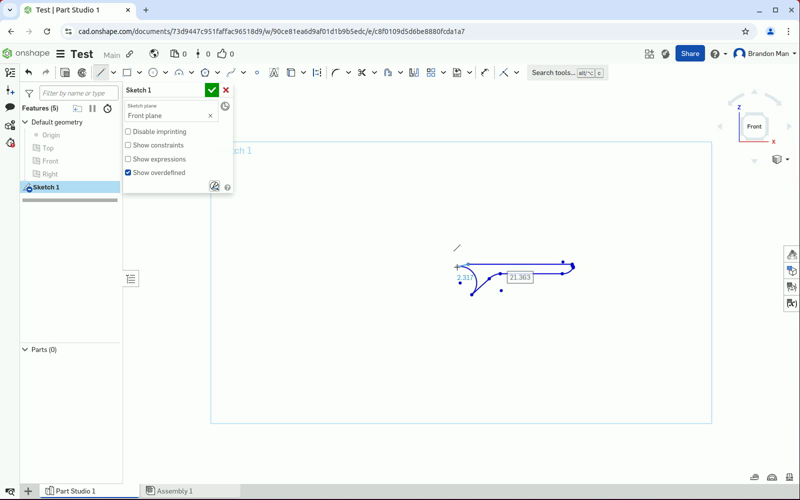
key(esc)
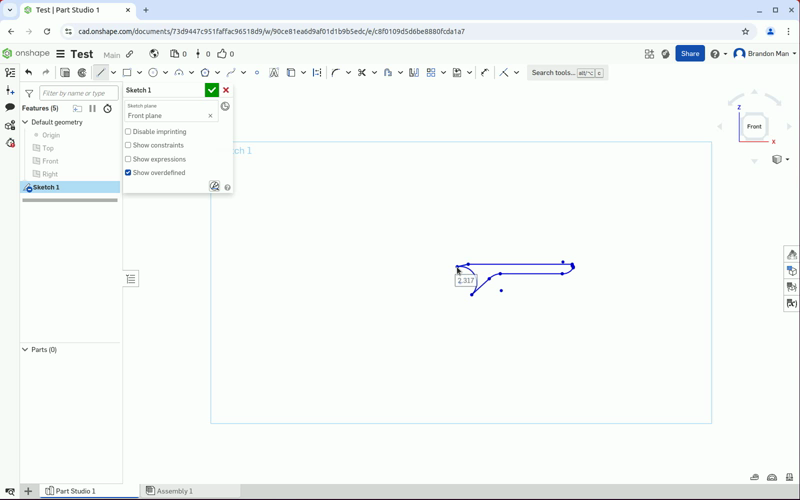
mouse_move(547, 271)
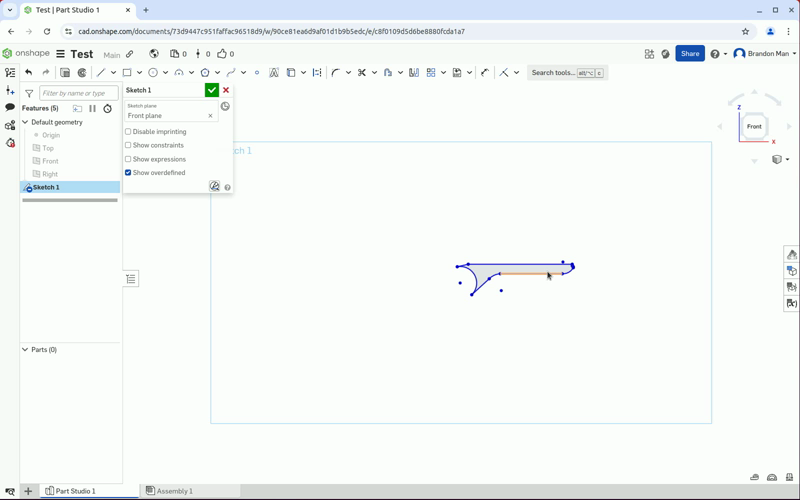
scroll(6)
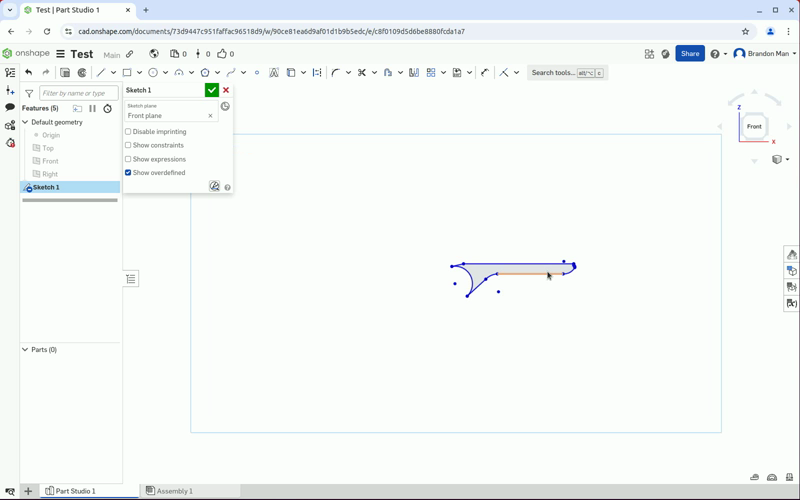
scroll(6)
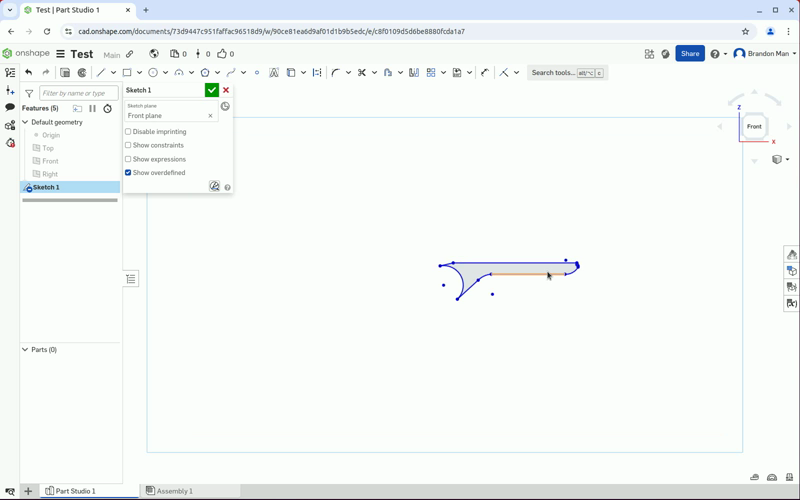
scroll(6)
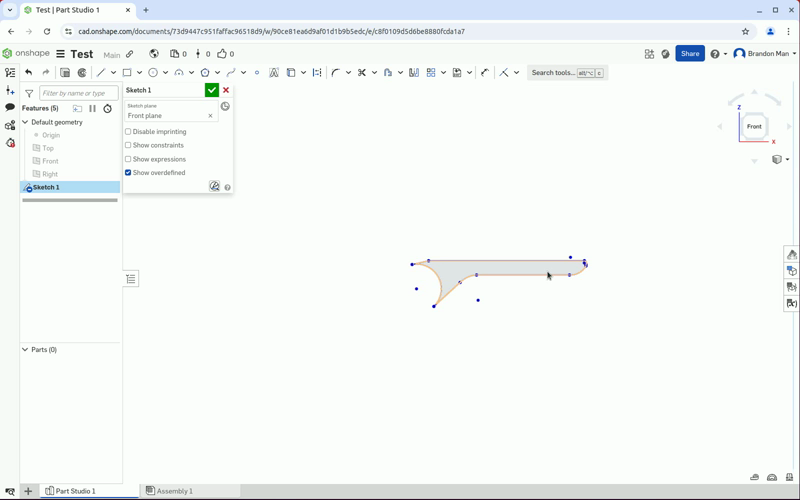
scroll(6)
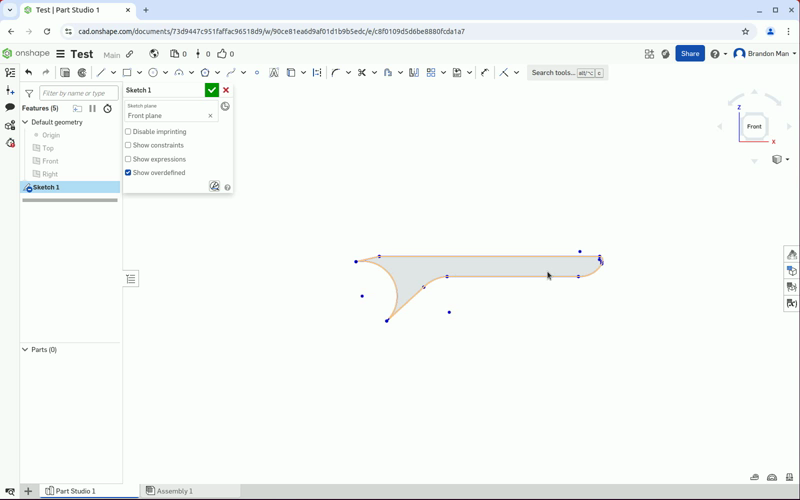
scroll(6)
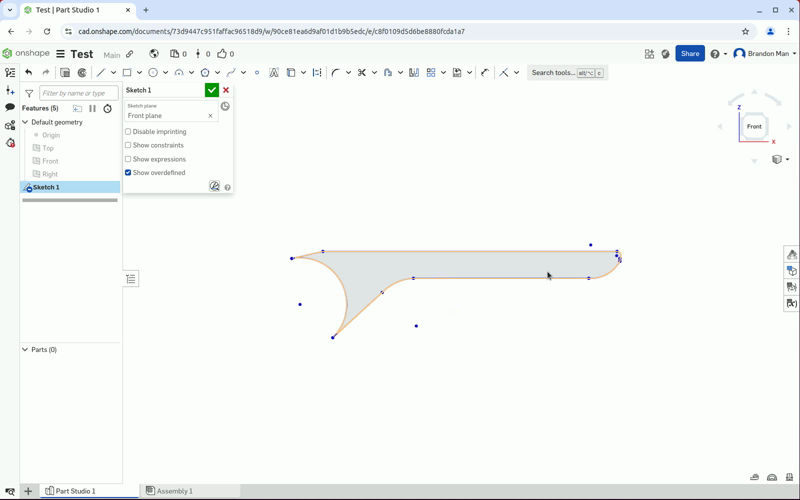
scroll(6)
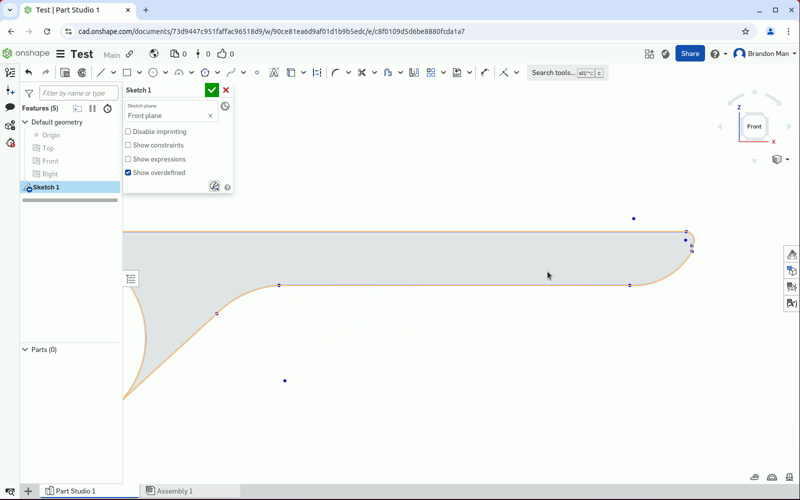
scroll(6)
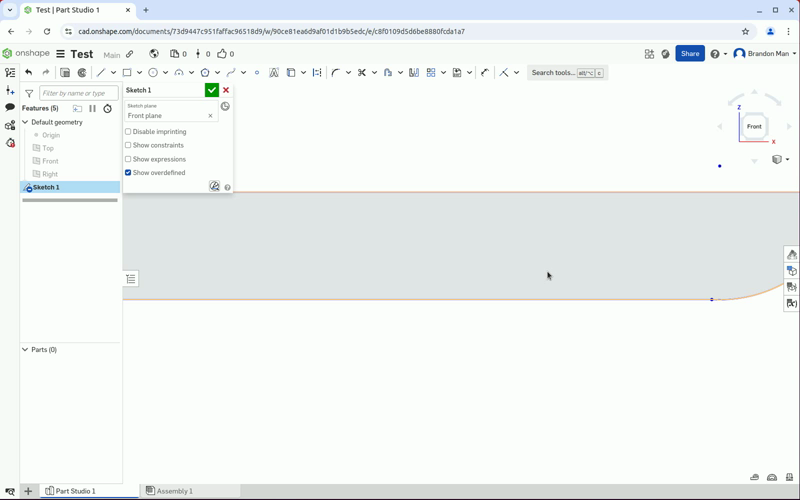
click(547, 271)
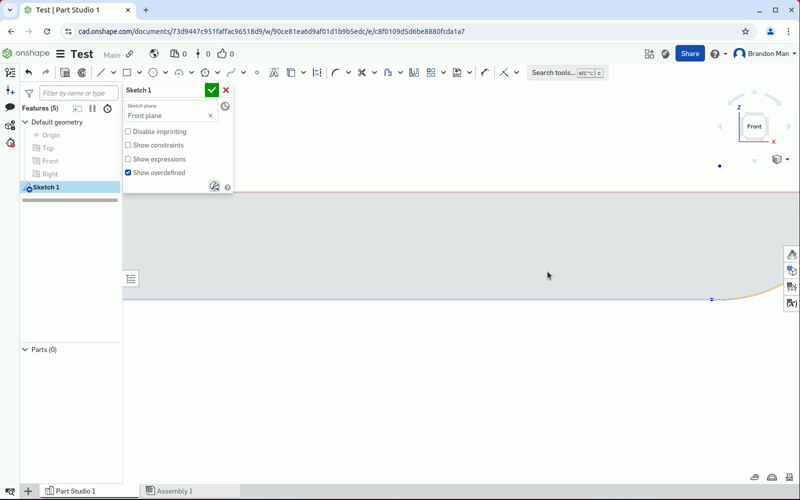
scroll(-6)
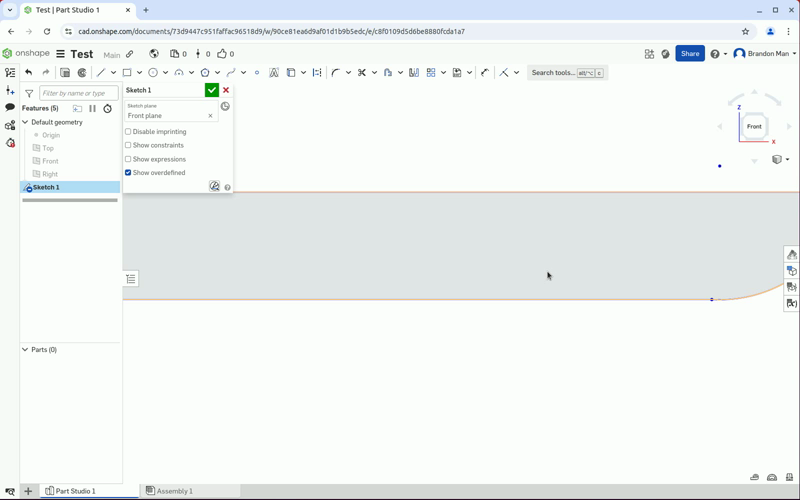
scroll(-6)
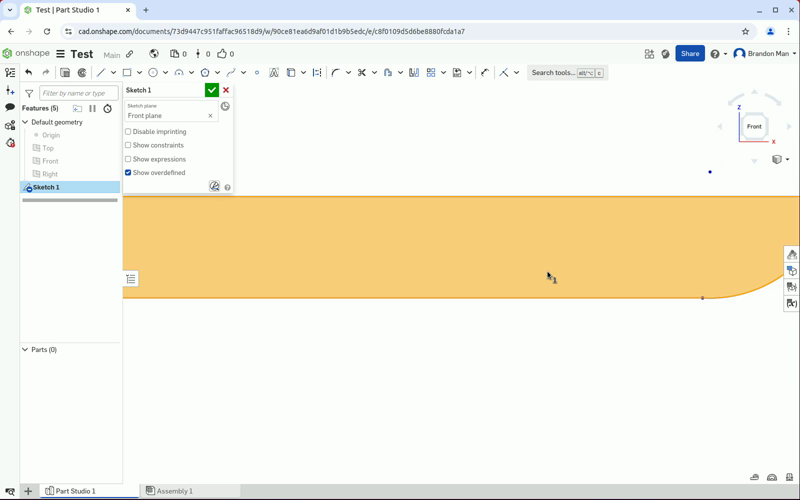
scroll(-6)
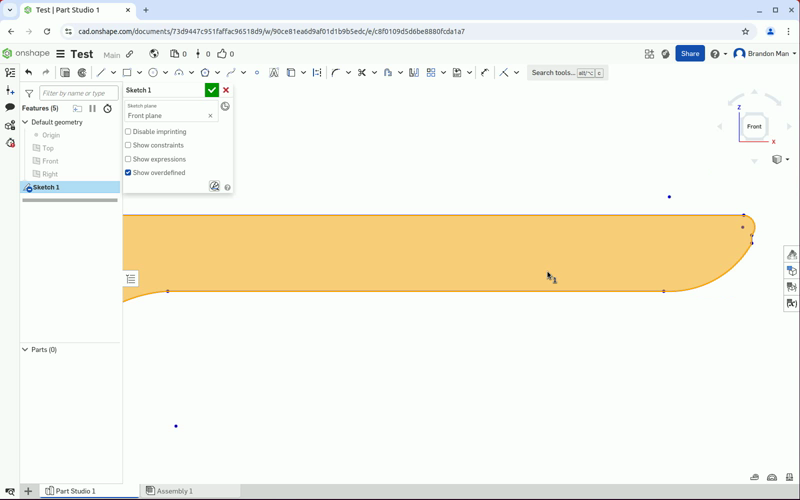
scroll(-6)
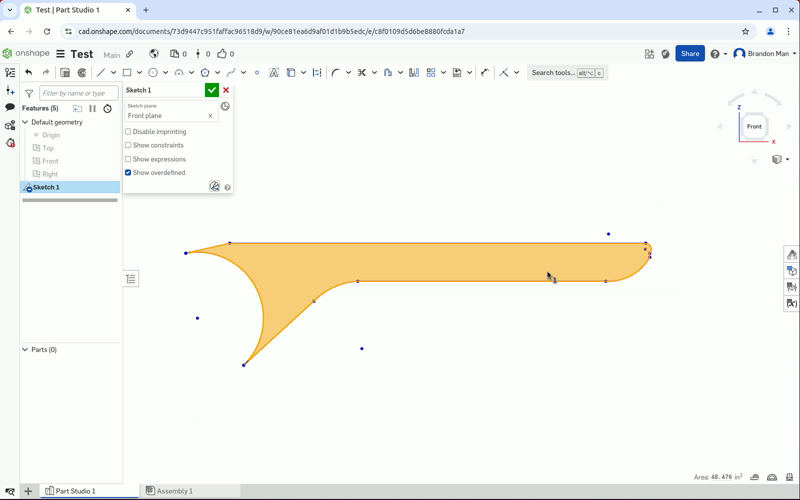
scroll(-6)
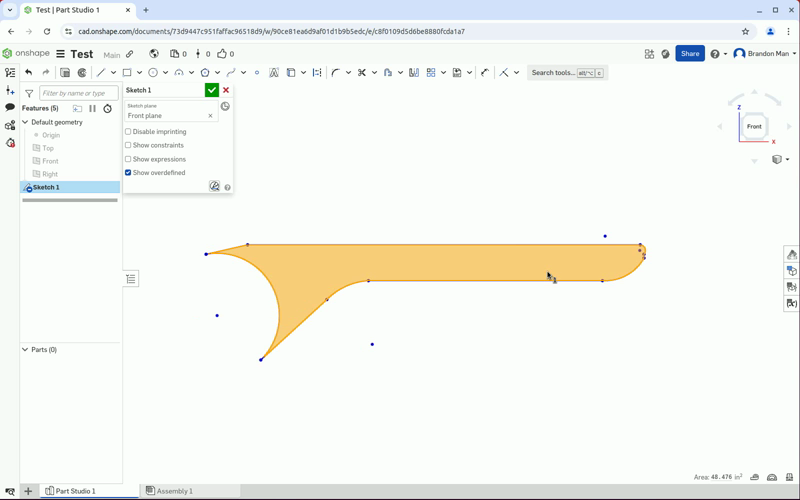
scroll(-6)
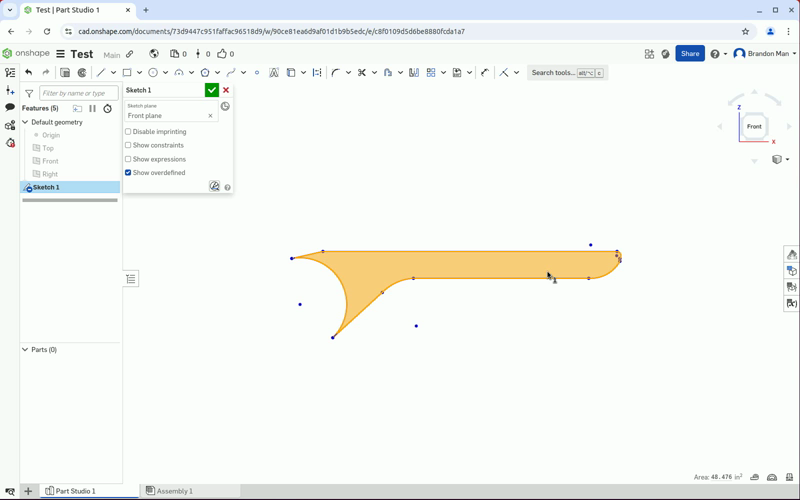
scroll(-6)
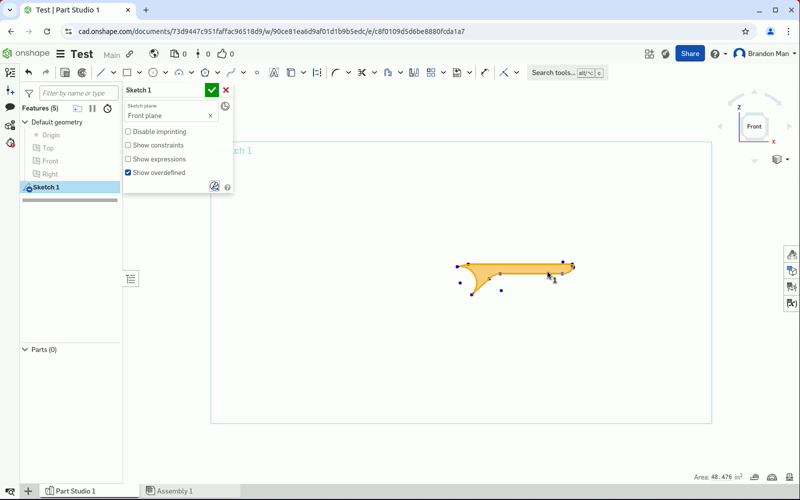
mouse_move(73, 352)
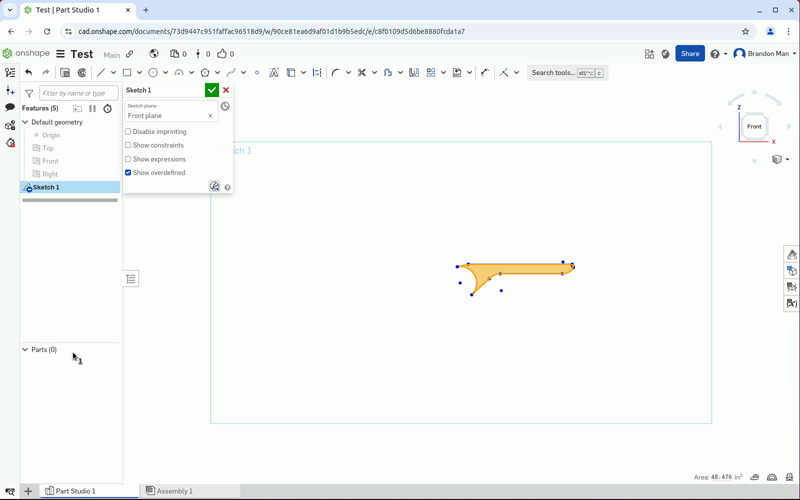
key(shift+y)
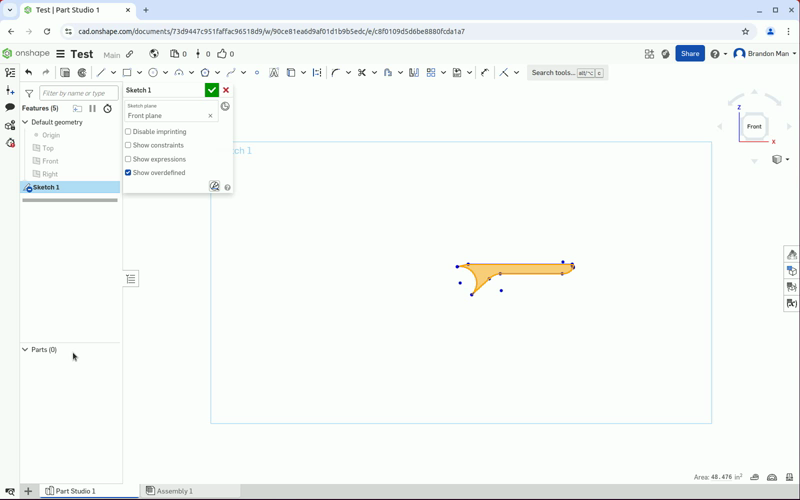
key(shift+e)
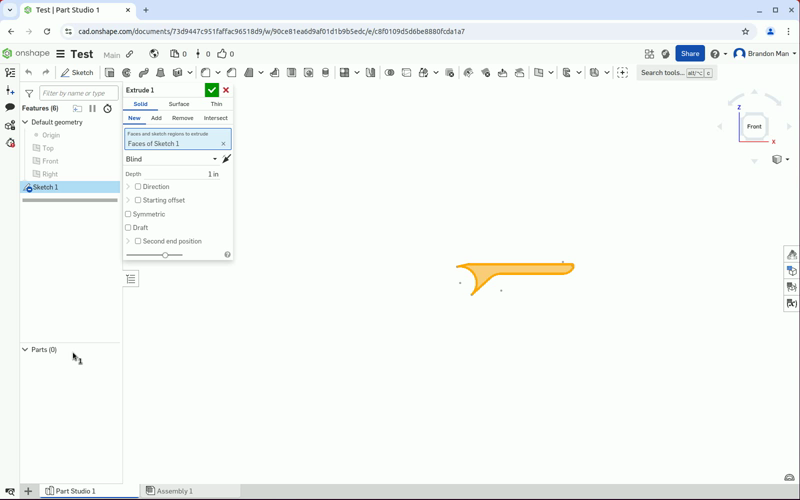
mouse_move(143, 106)
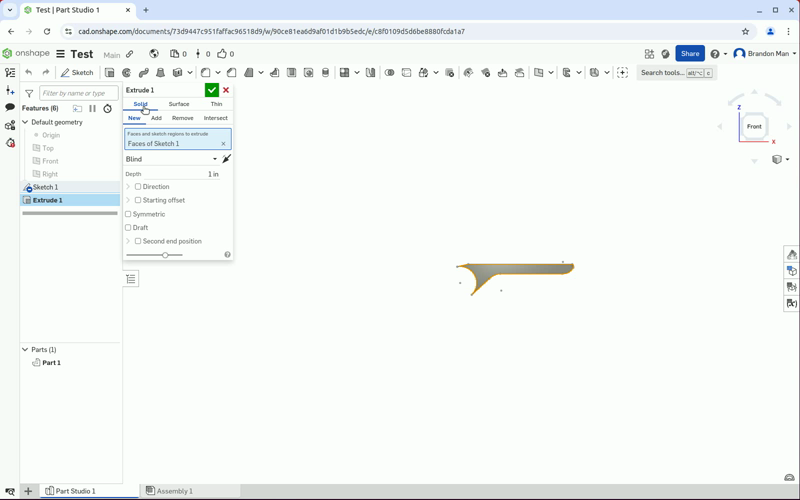
click(143, 106)
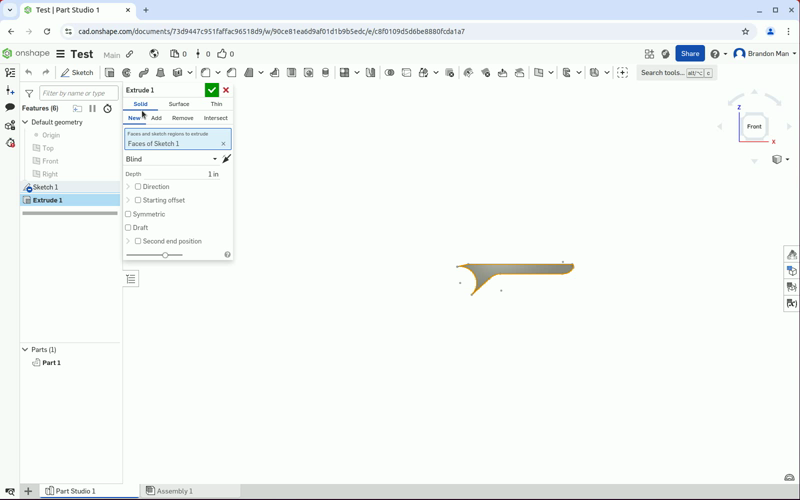
mouse_move(137, 120)
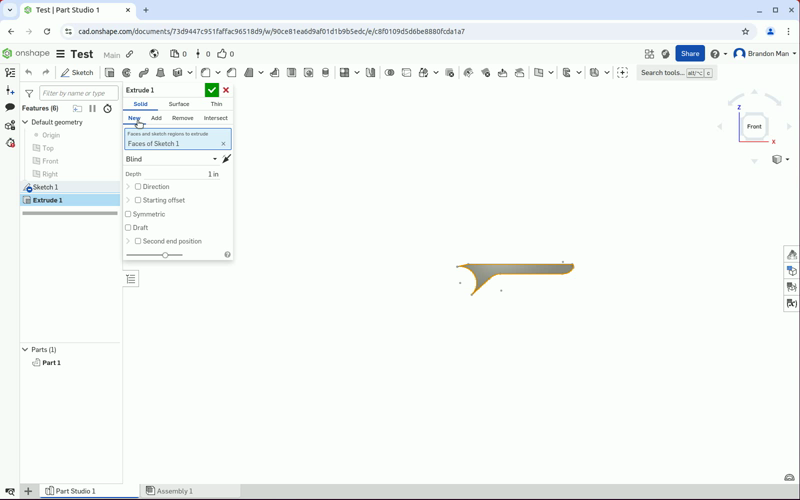
click(137, 120)
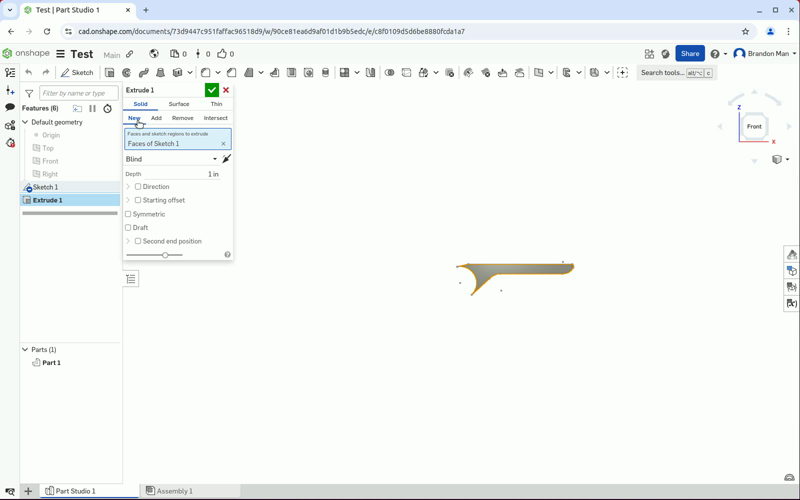
key(tab, 4)
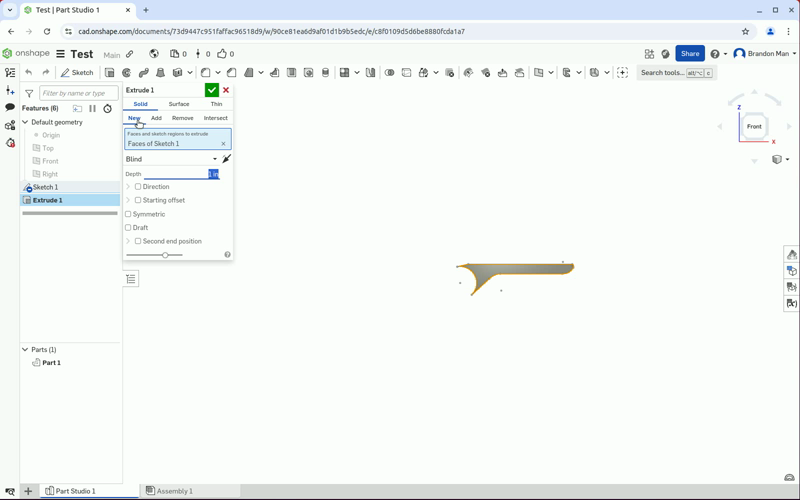
text(0.241)
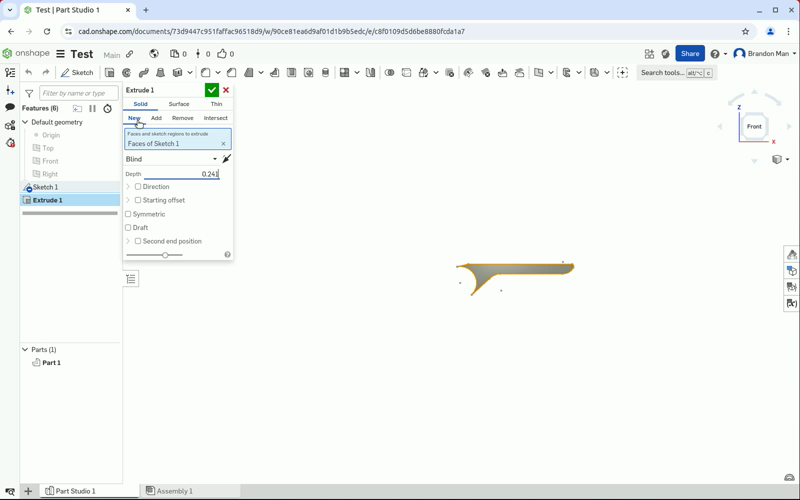
key(enter)
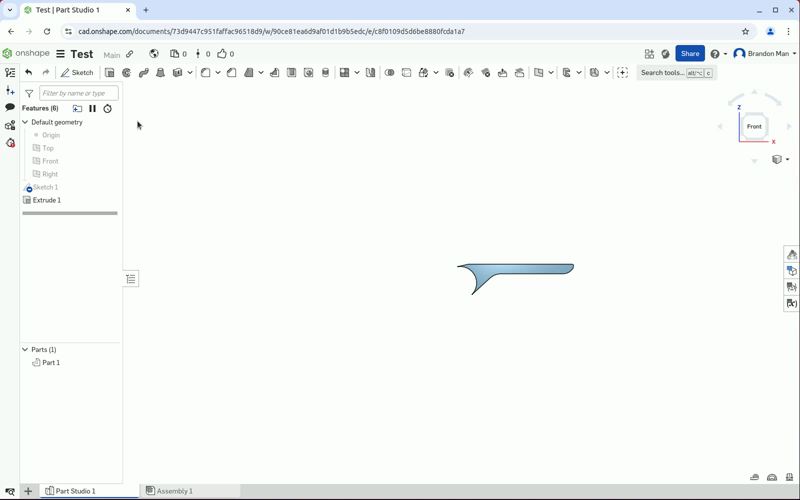
key(shift+h)
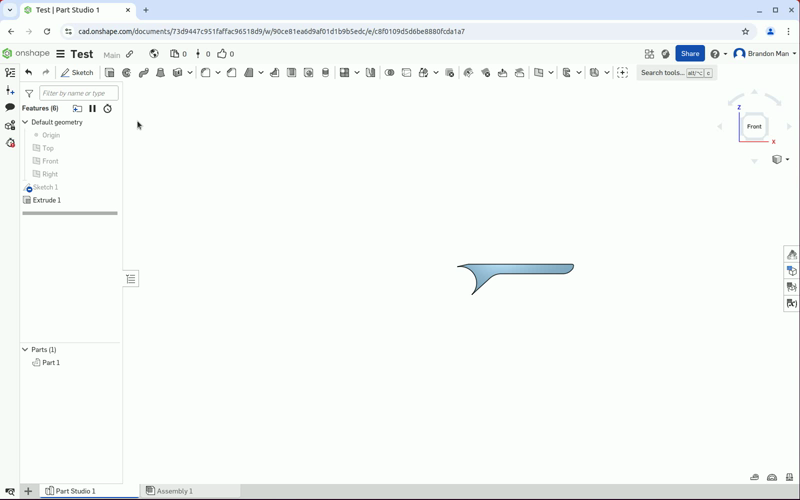
key(shift+h)
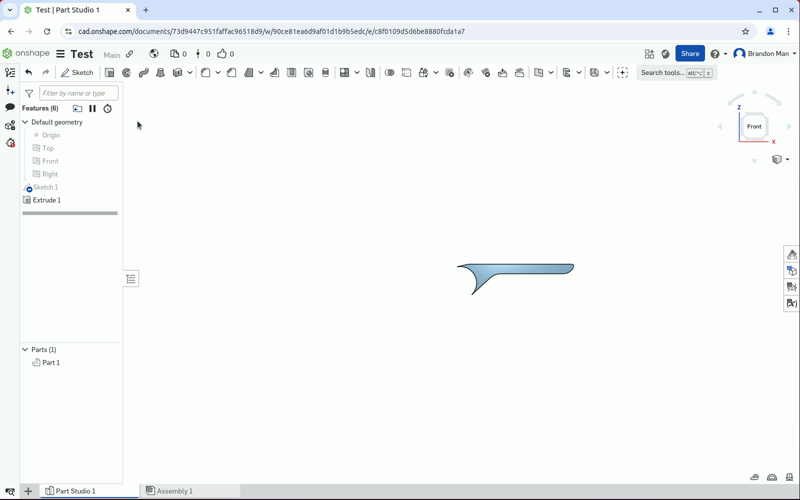
mouse_move(73, 189)
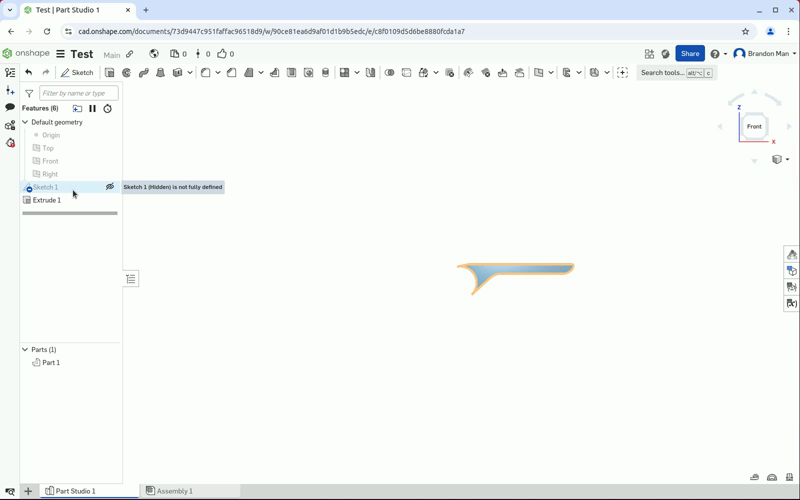
click(73, 189)
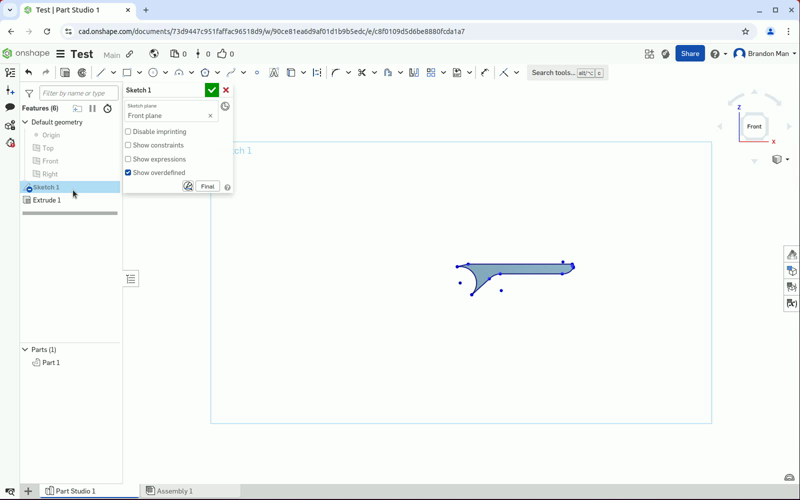
mouse_move(229, 92)
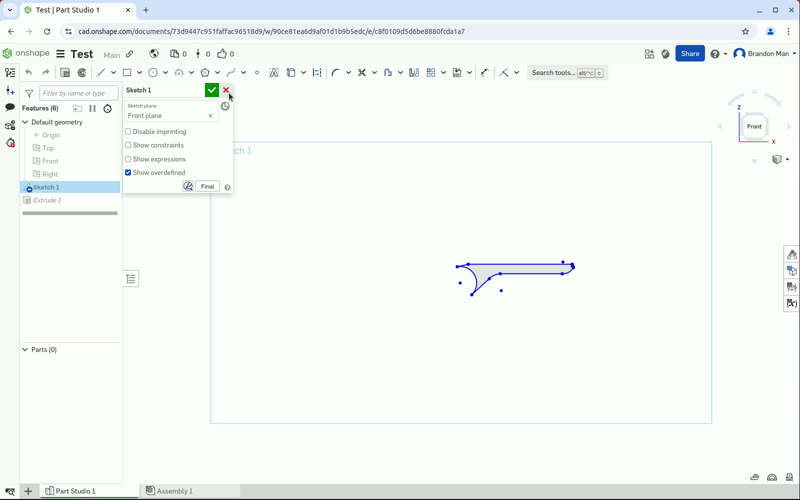
click(229, 92)
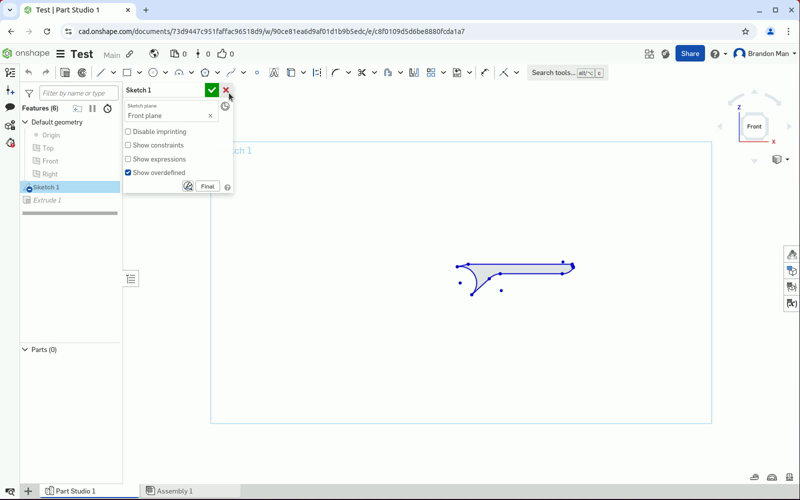
key(shift+s)
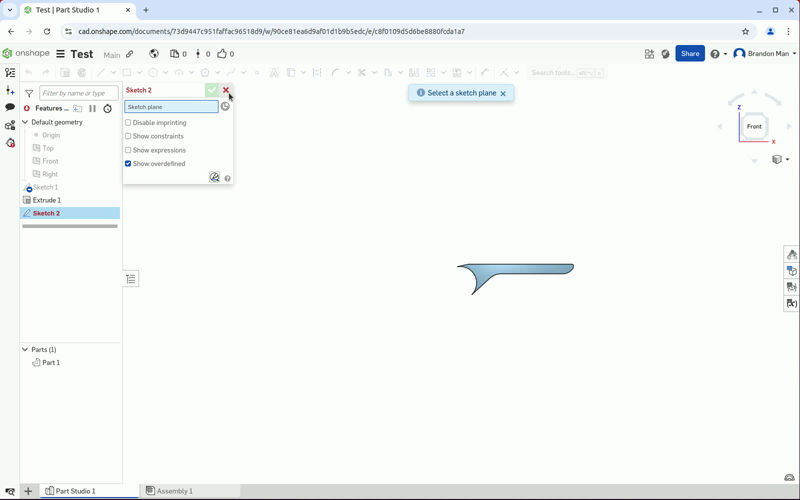
mouse_move(73, 163)
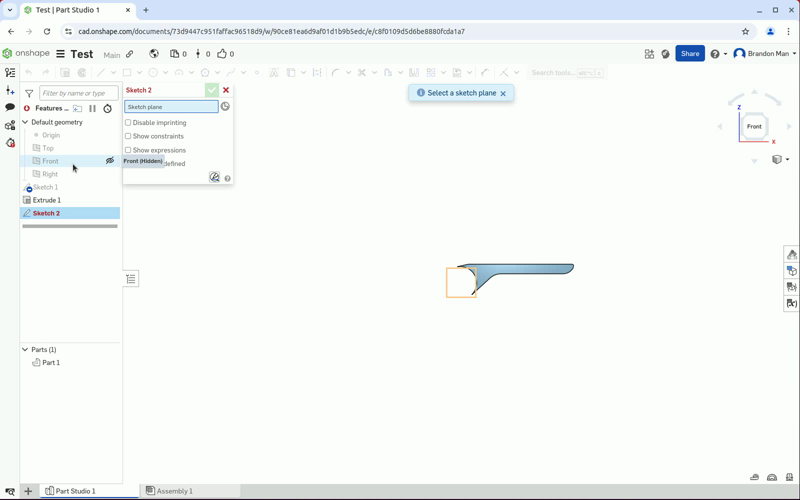
click(73, 163)
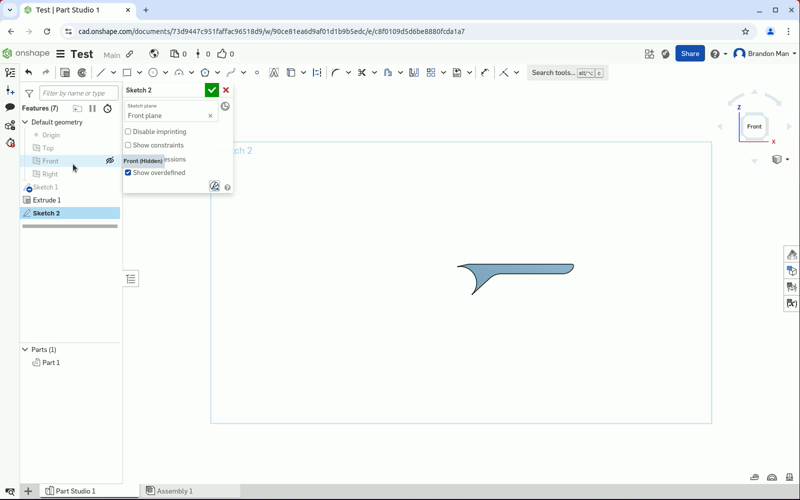
mouse_move(73, 352)
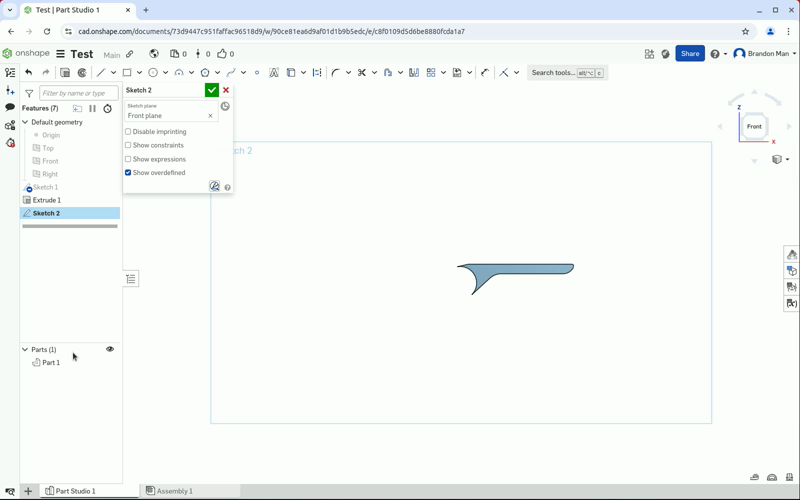
key(y)
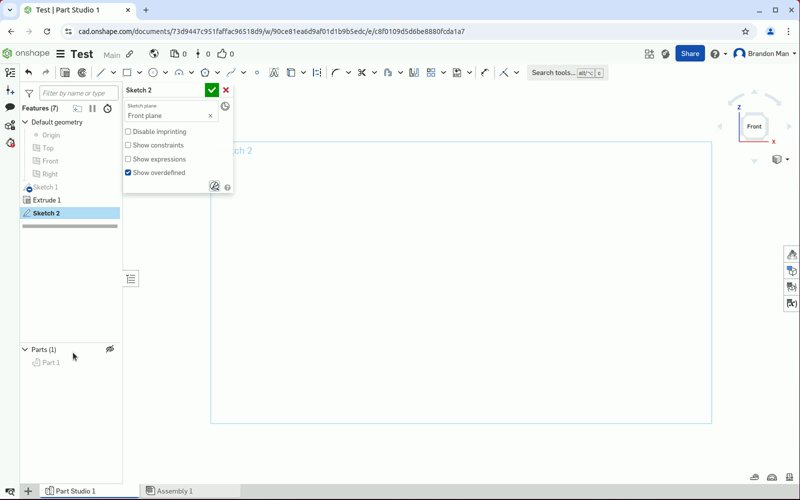
key(c)
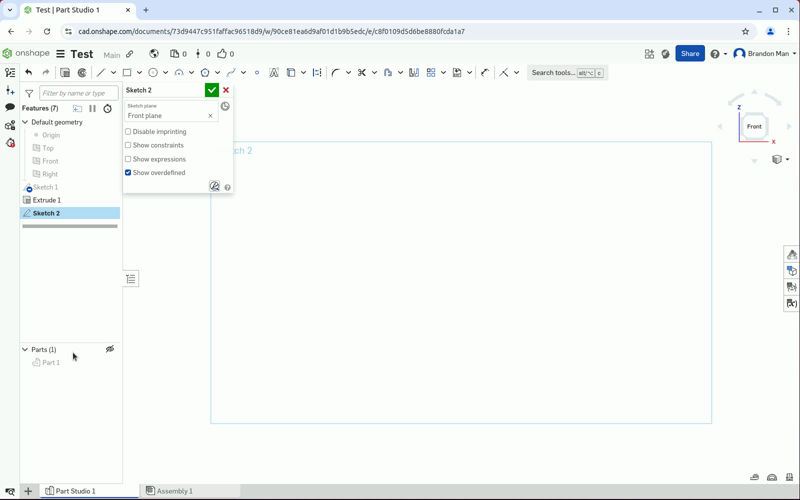
key_down(shift)
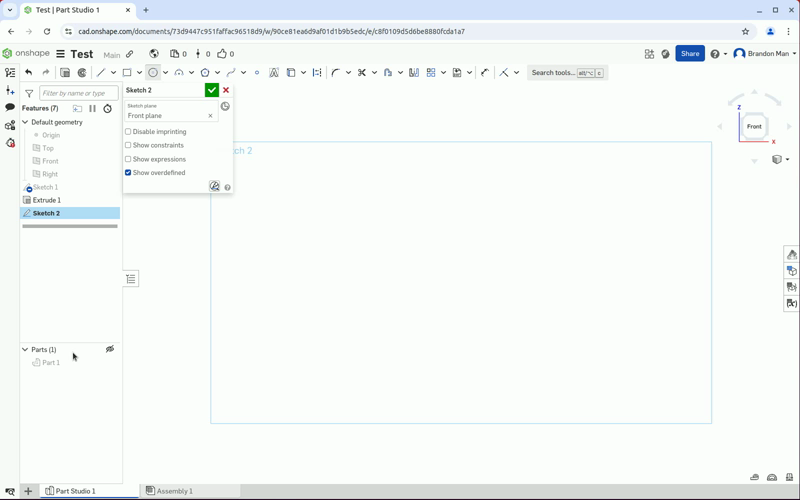
mouse_move(461, 282)
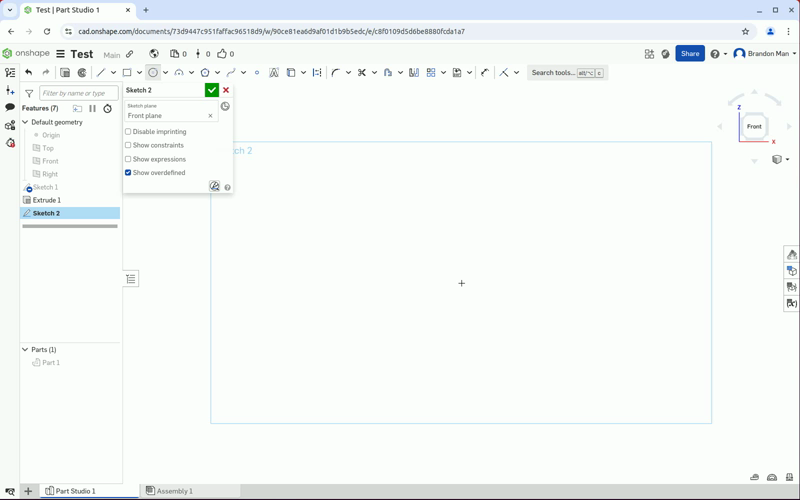
click(461, 282)
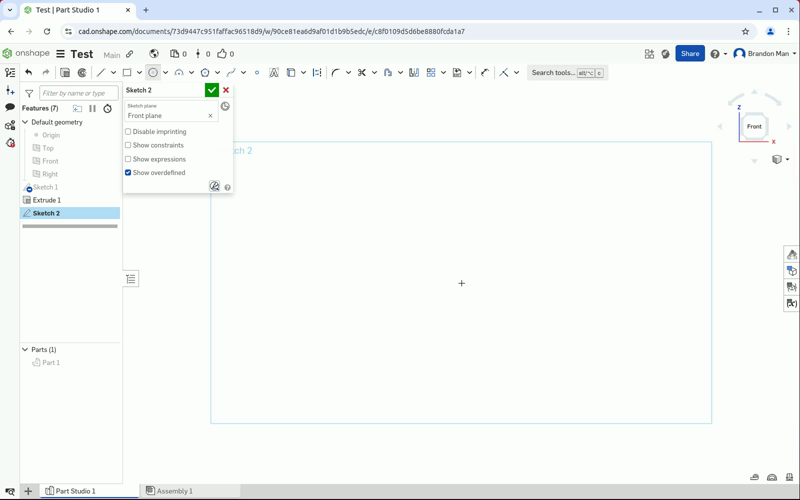
key_up(shift)
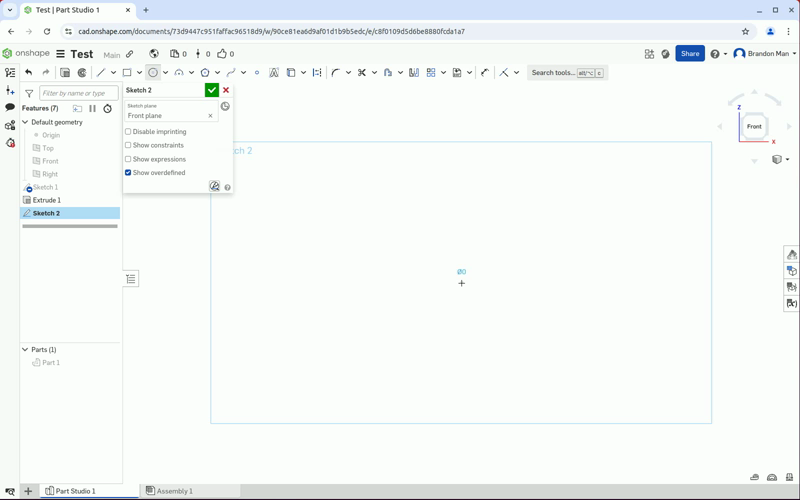
mouse_move(479, 282)
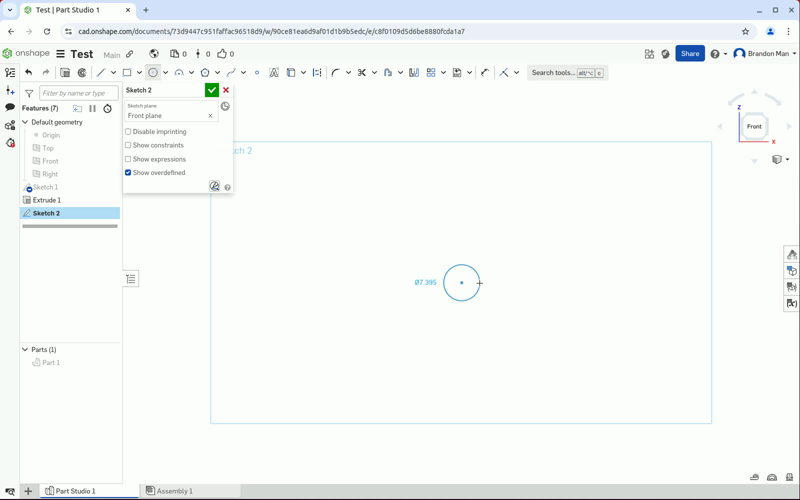
click(479, 282)
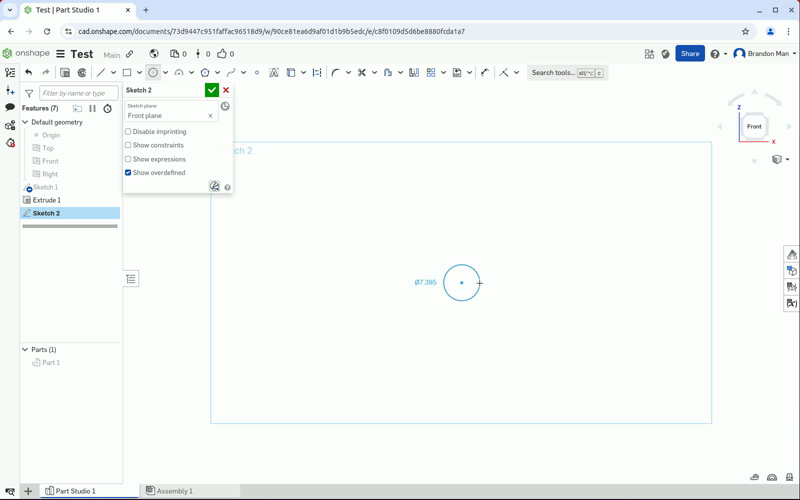
key(esc)
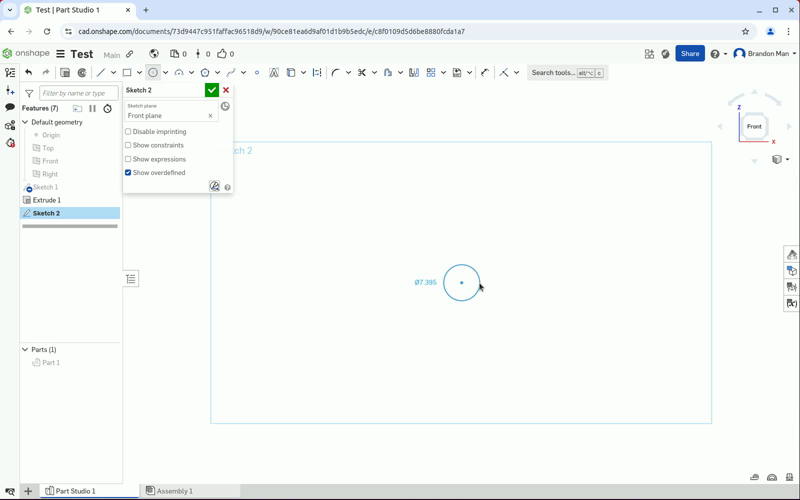
key(c)
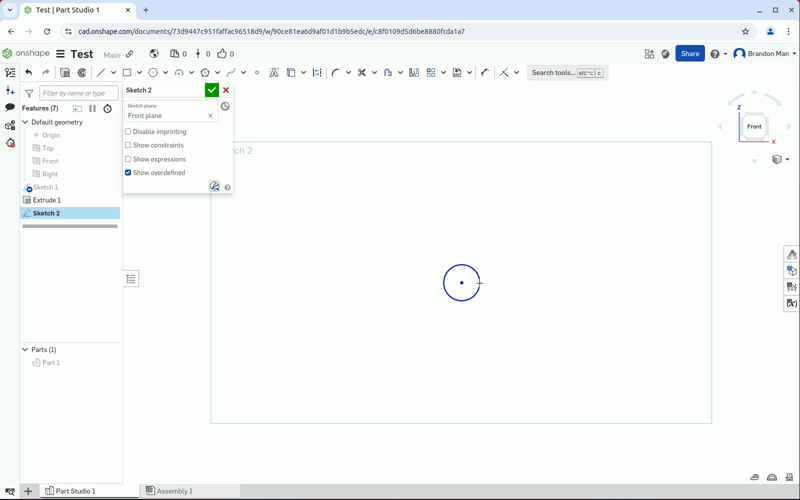
key_down(shift)
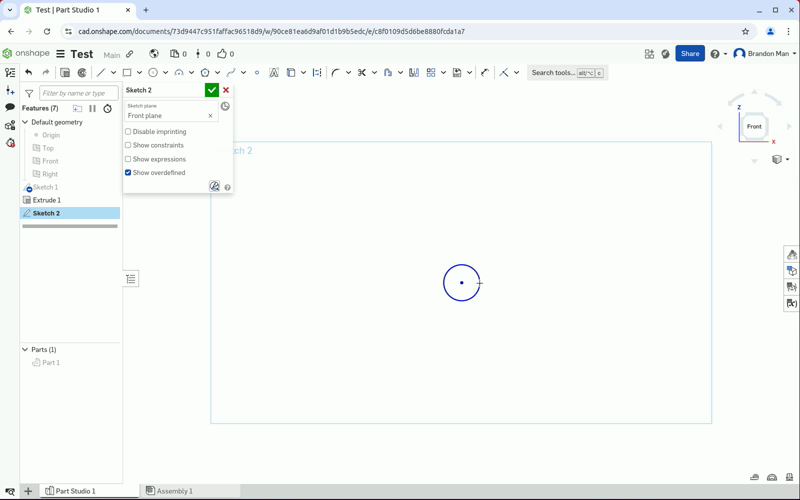
mouse_move(461, 282)
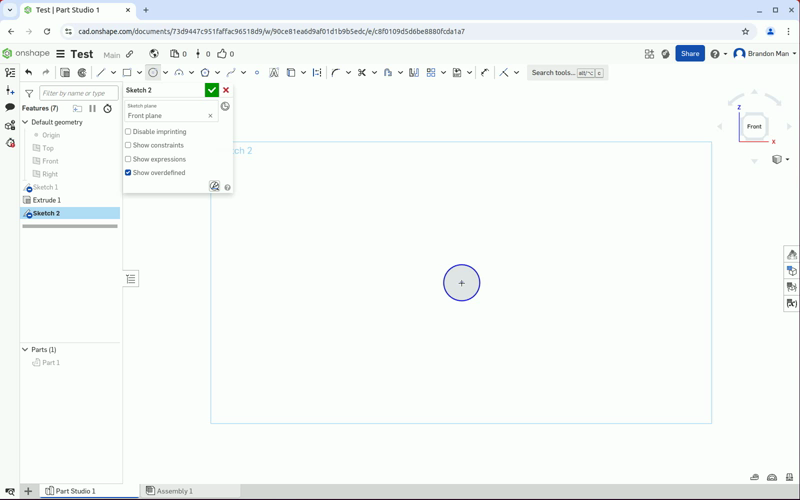
click(461, 282)
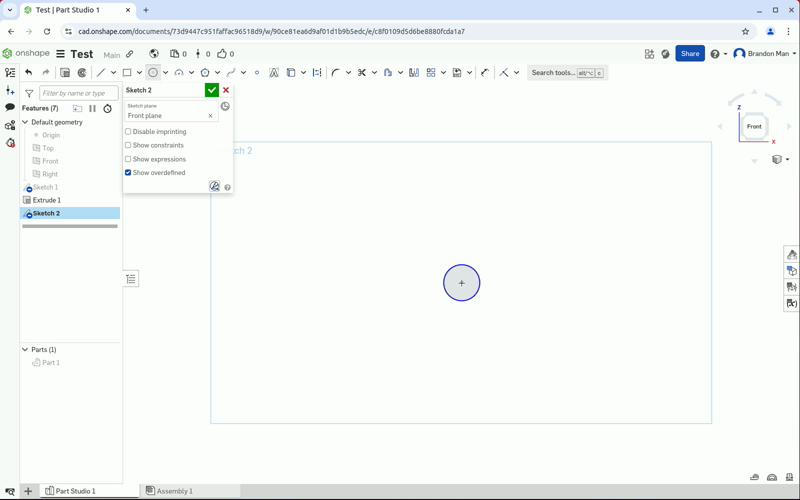
key_up(shift)
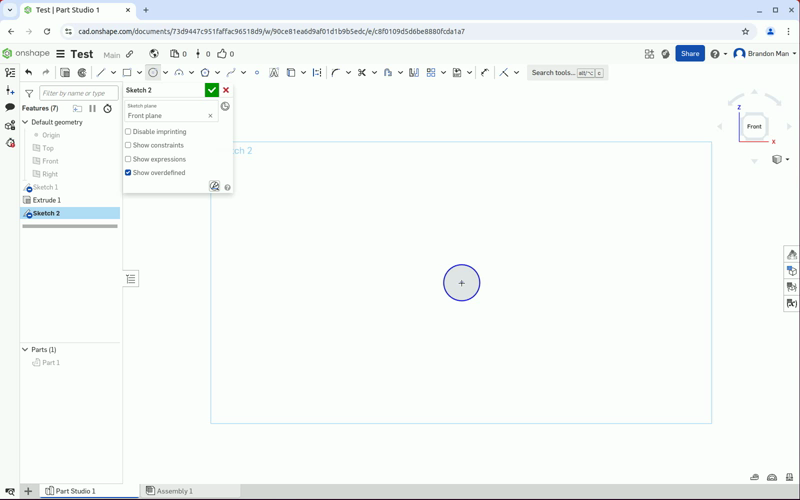
mouse_move(469, 282)
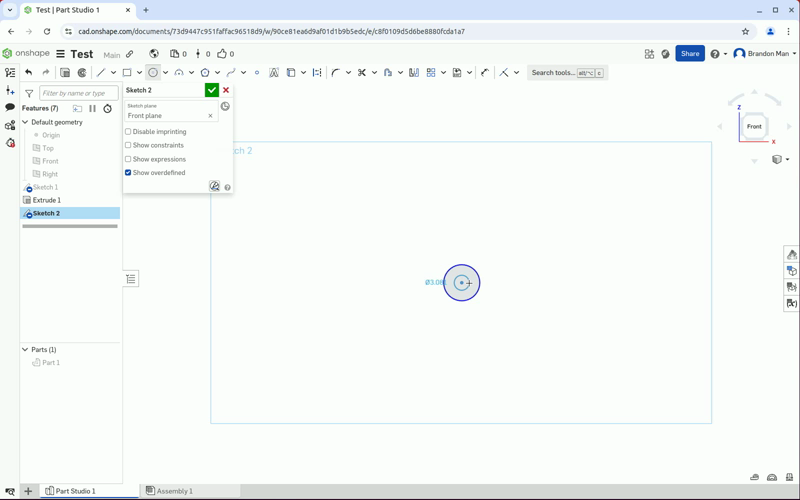
click(469, 282)
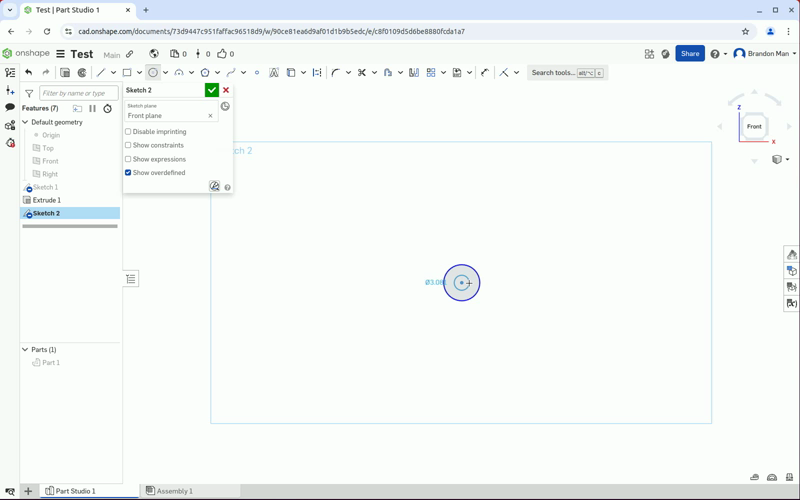
key(esc)
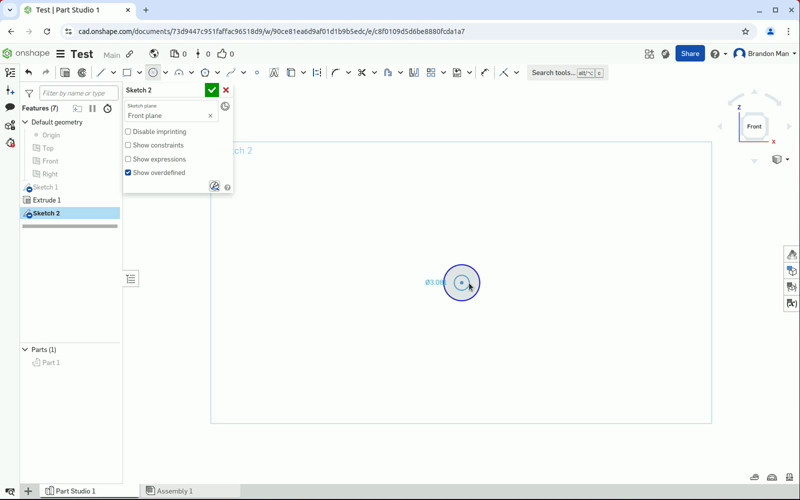
mouse_move(452, 274)
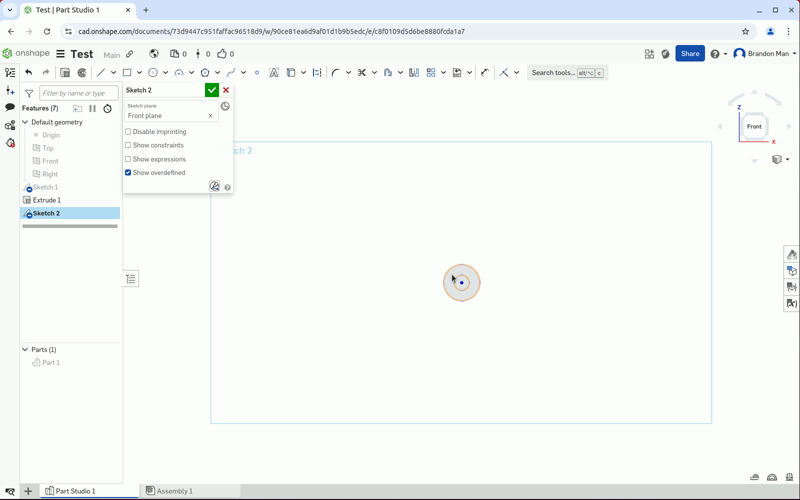
scroll(6)
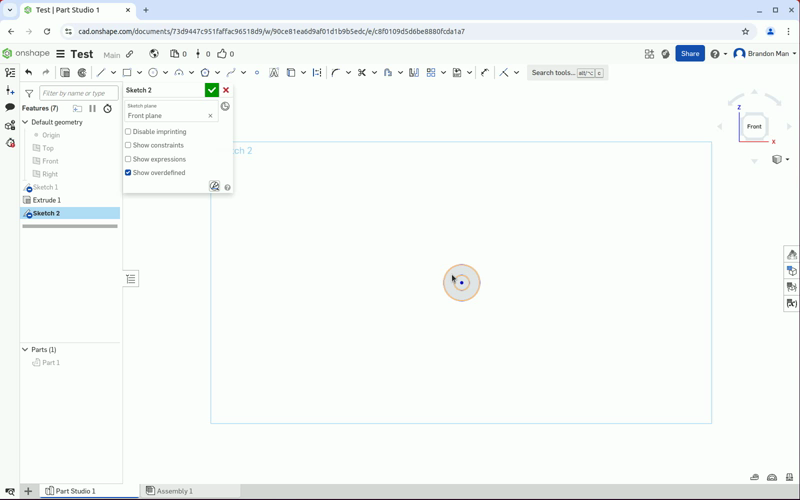
scroll(6)
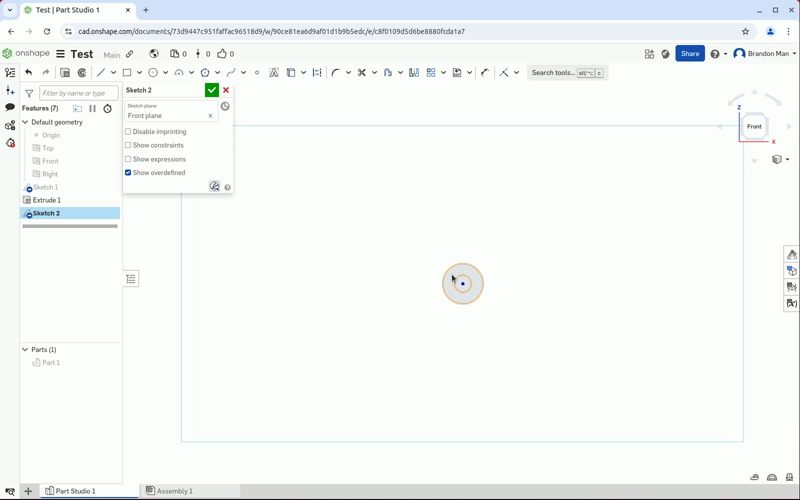
scroll(6)
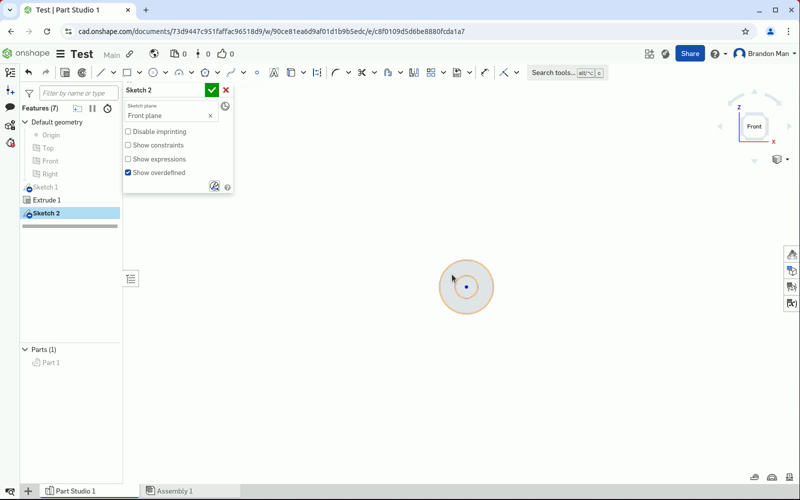
scroll(6)
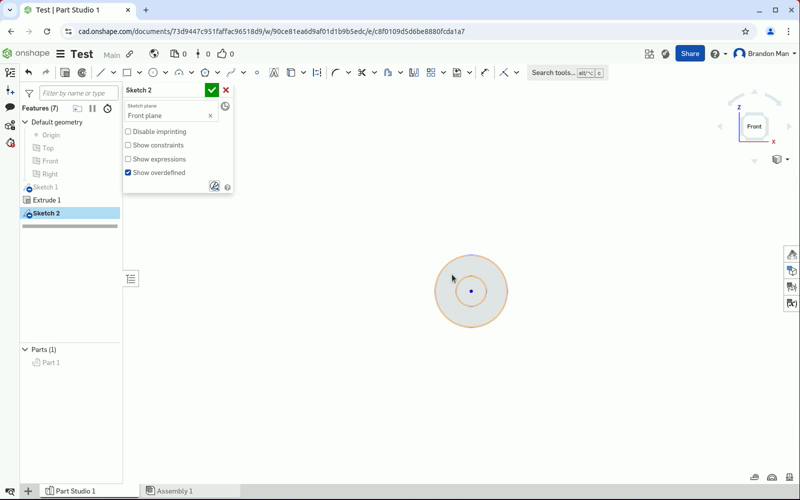
scroll(6)
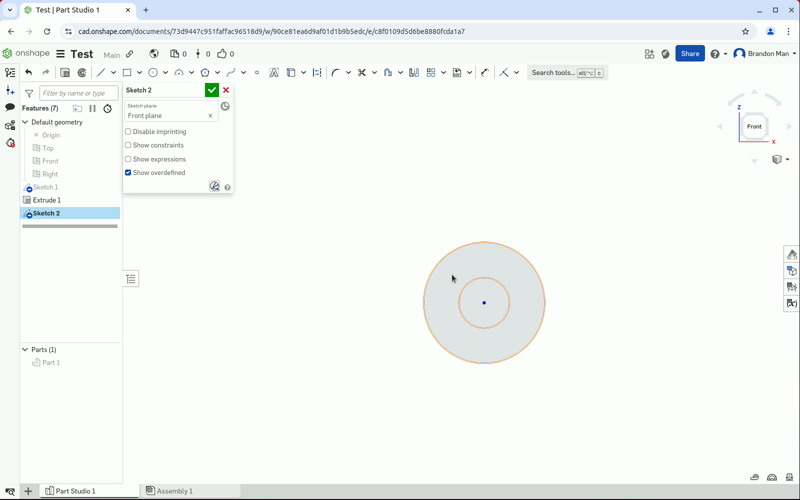
scroll(6)
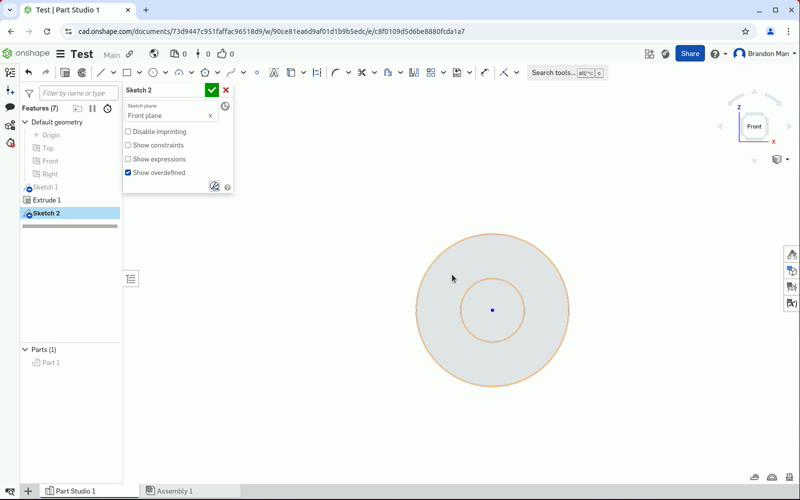
scroll(6)
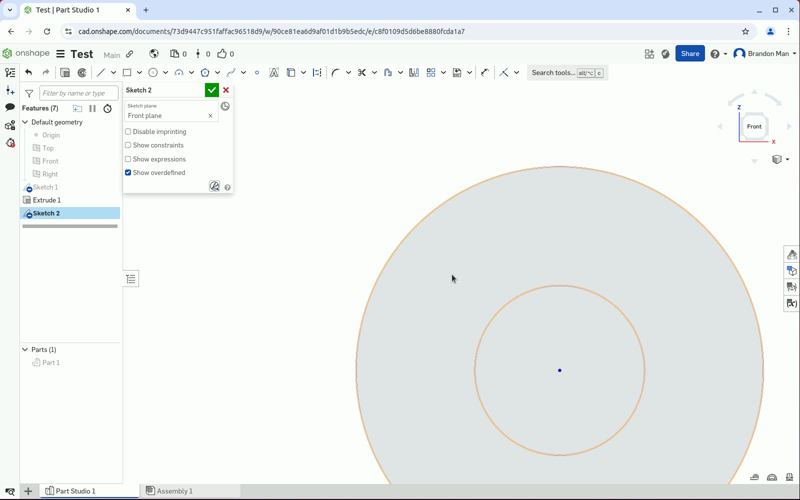
click(452, 274)
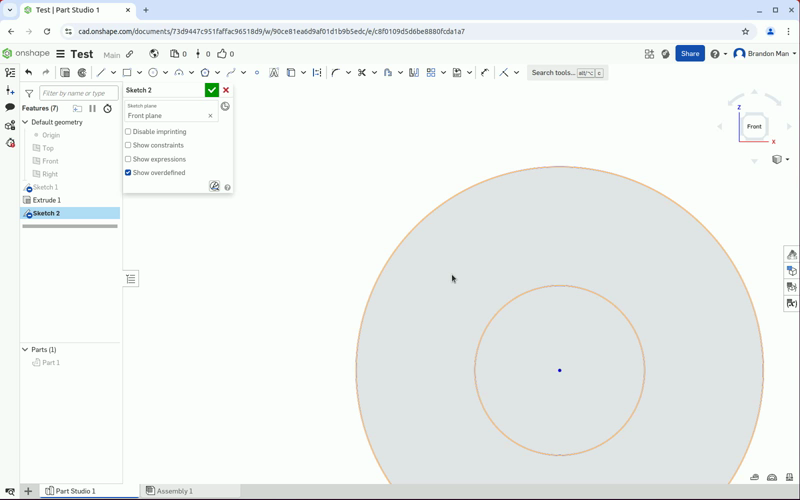
scroll(-6)
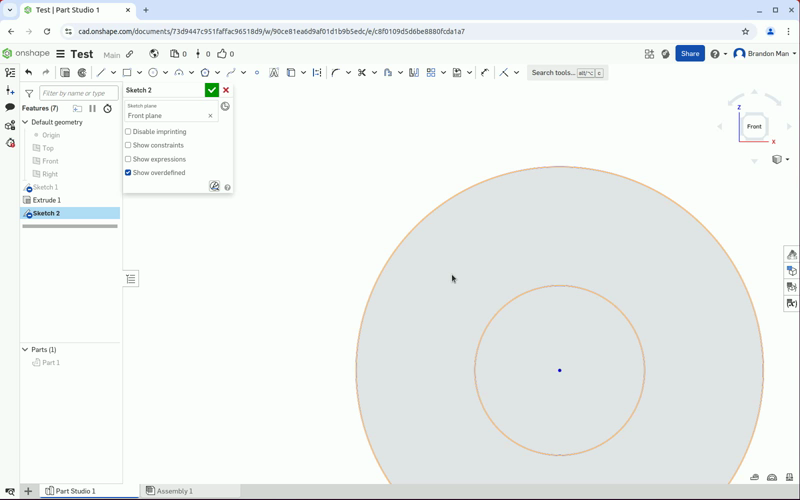
scroll(-6)
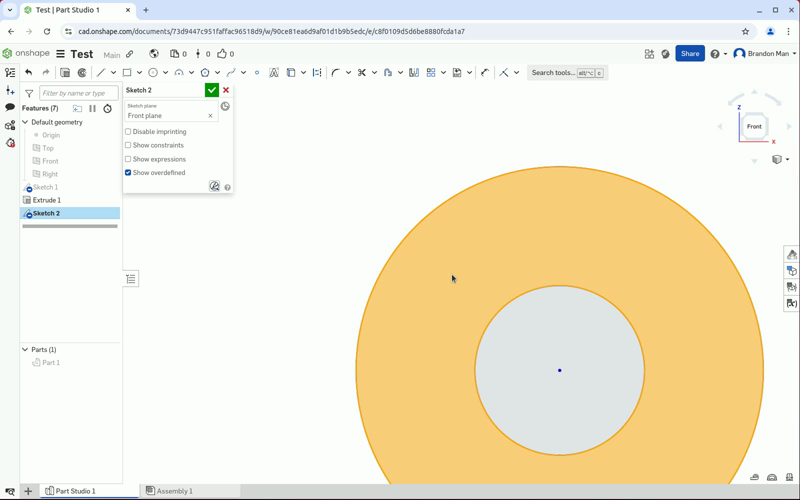
scroll(-6)
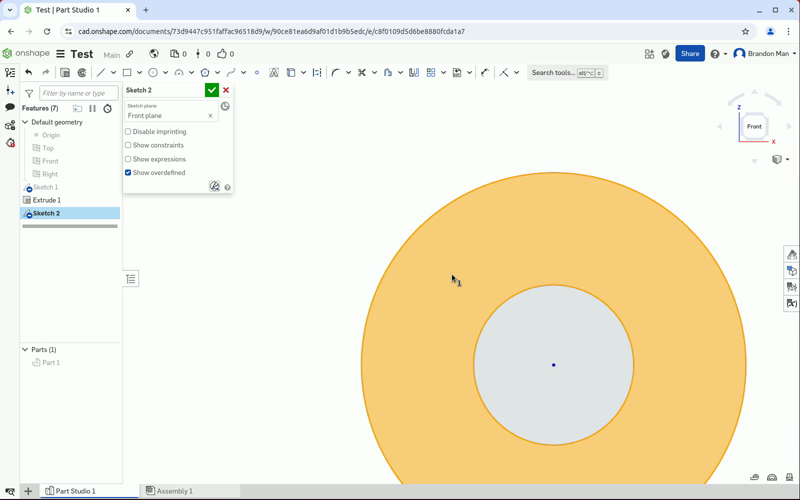
scroll(-6)
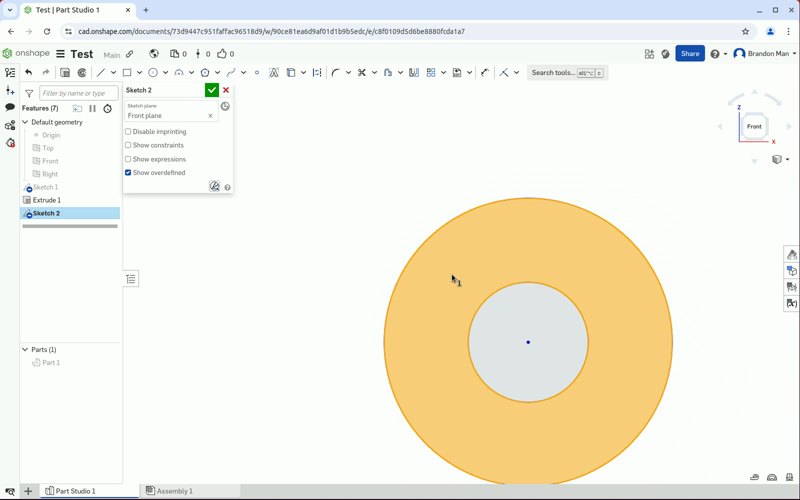
scroll(-6)
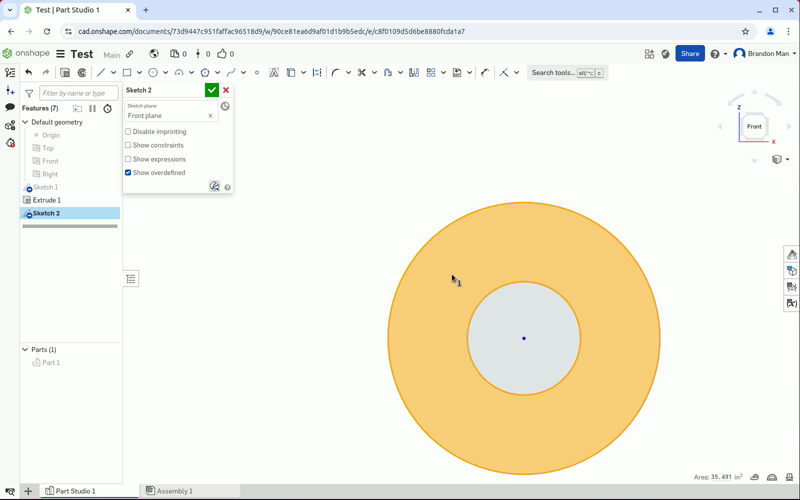
scroll(-6)
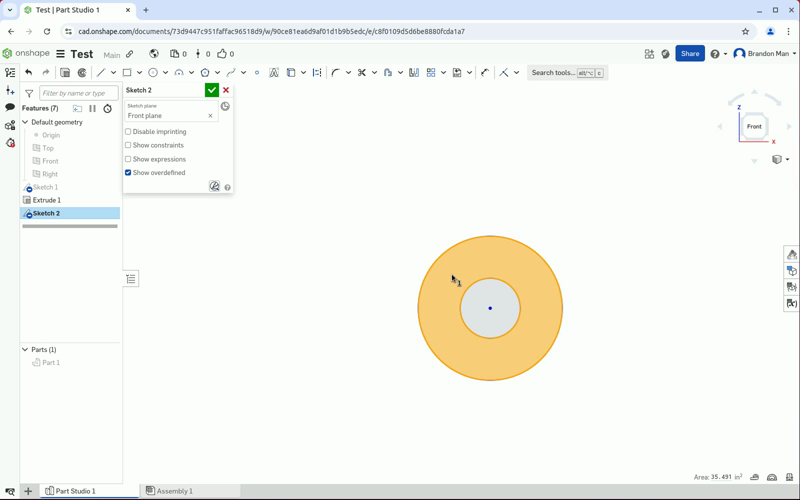
scroll(-6)
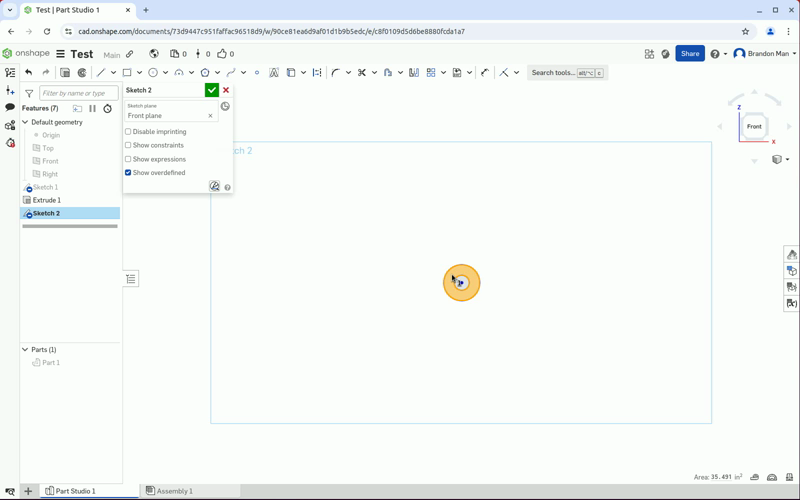
mouse_move(73, 352)
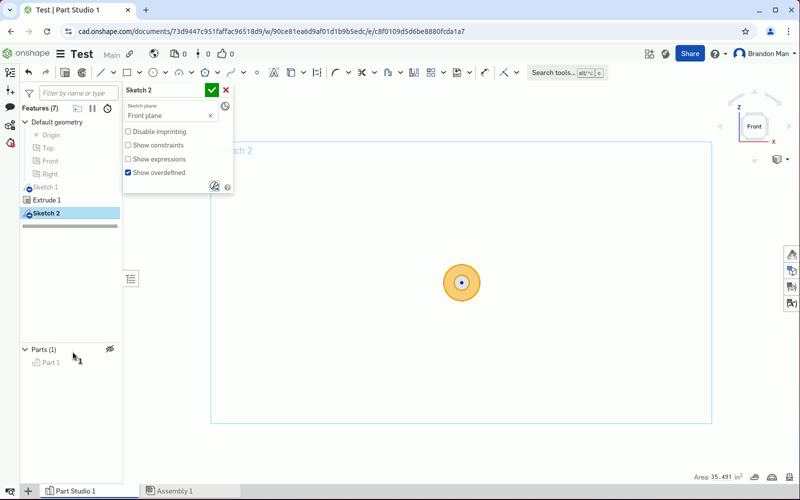
key(shift+y)
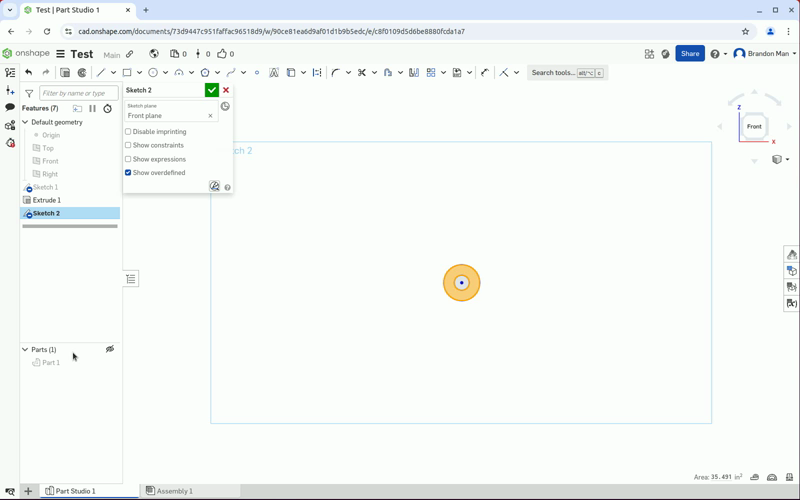
key(shift+e)
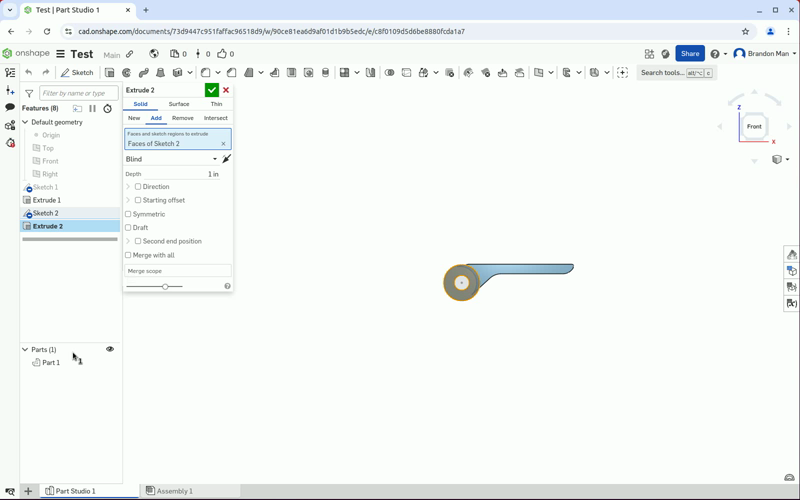
mouse_move(143, 106)
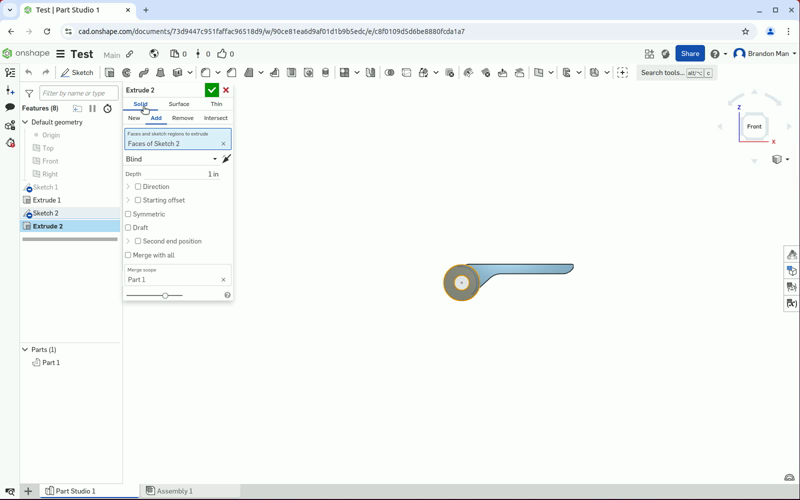
click(143, 106)
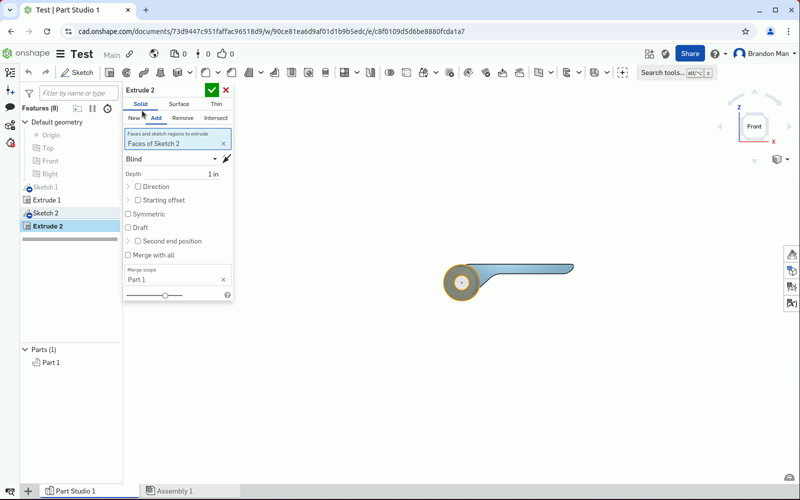
mouse_move(137, 120)
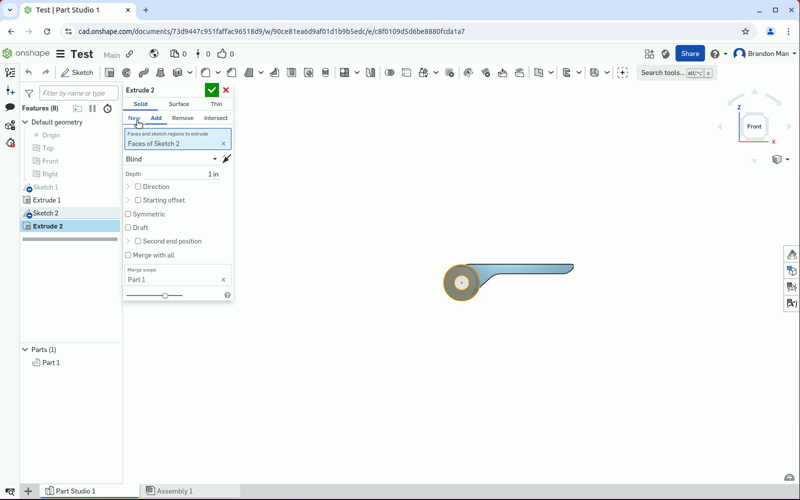
click(137, 120)
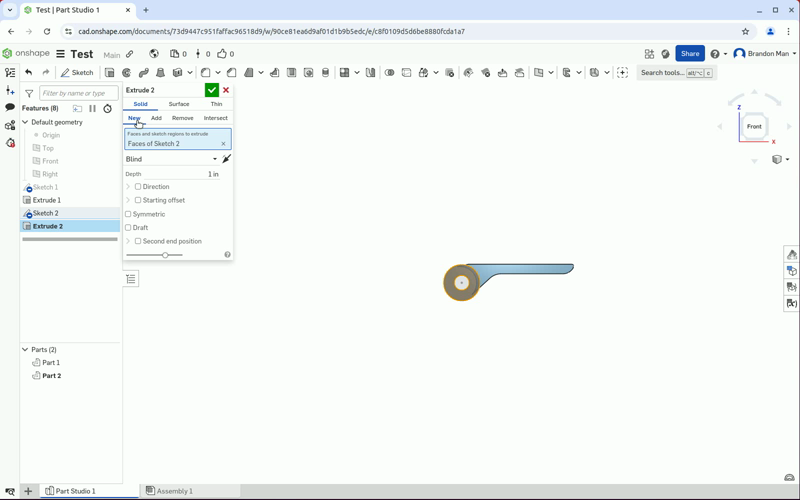
key(tab, 4)
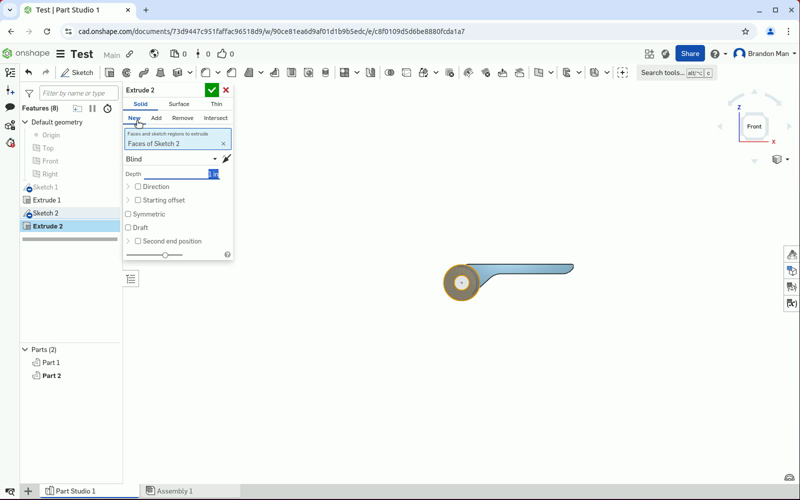
text(0.241)
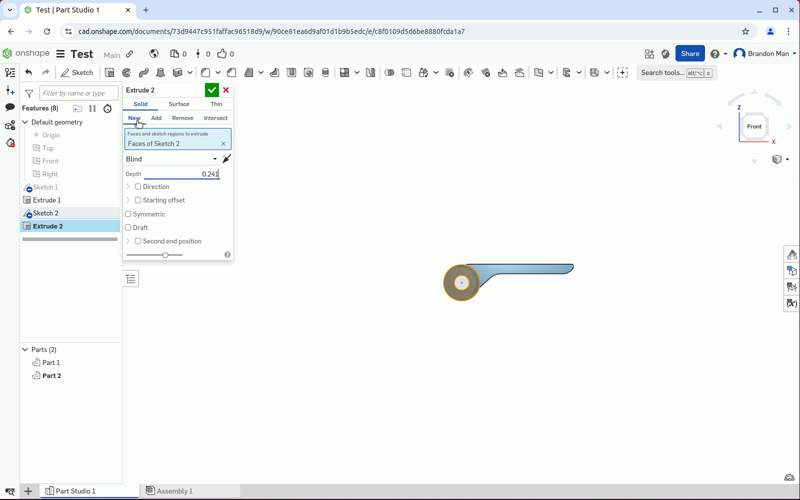
key(enter)
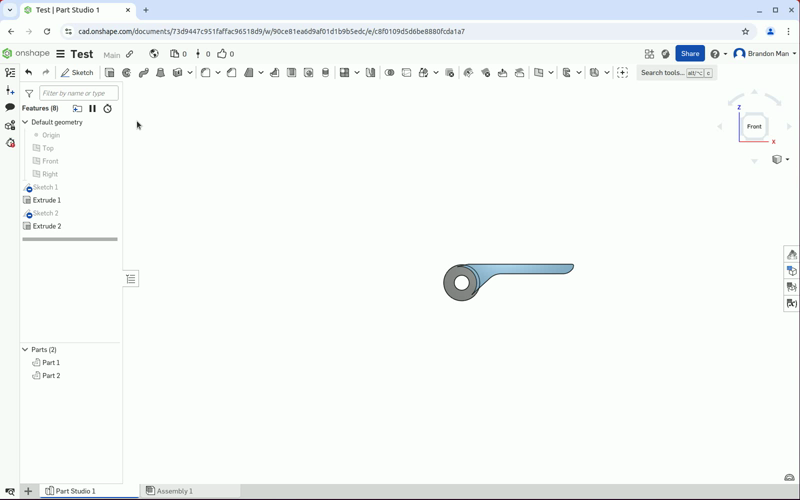
key(shift+h)
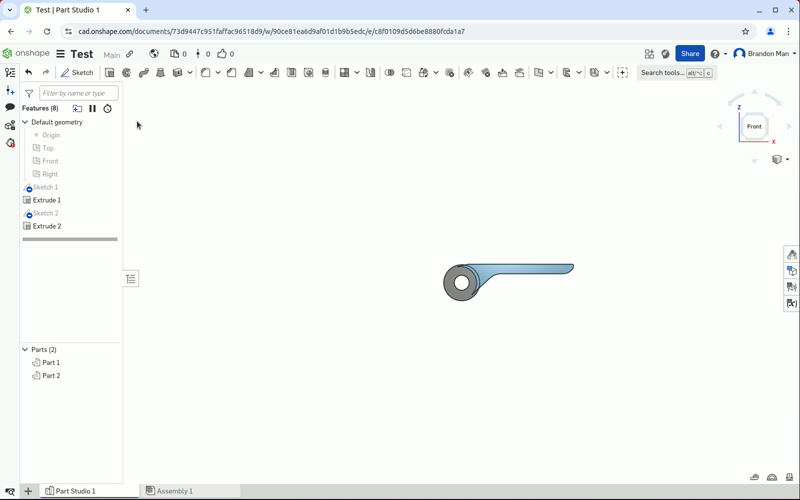
key(shift+h)
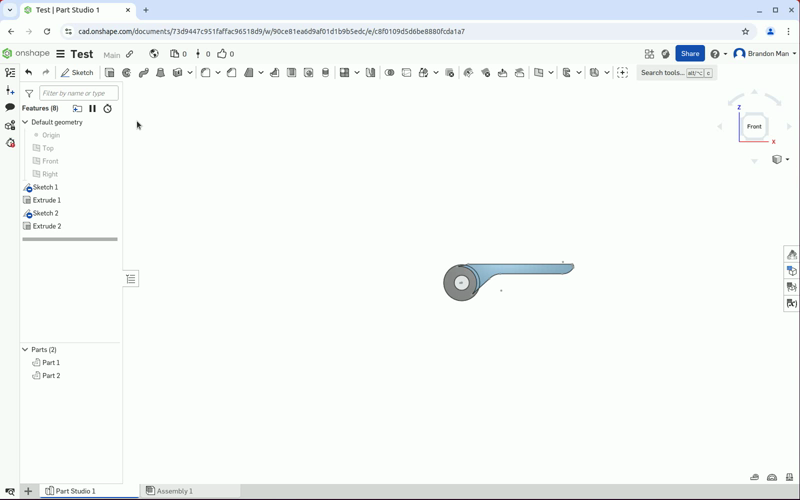
key(shift+7)
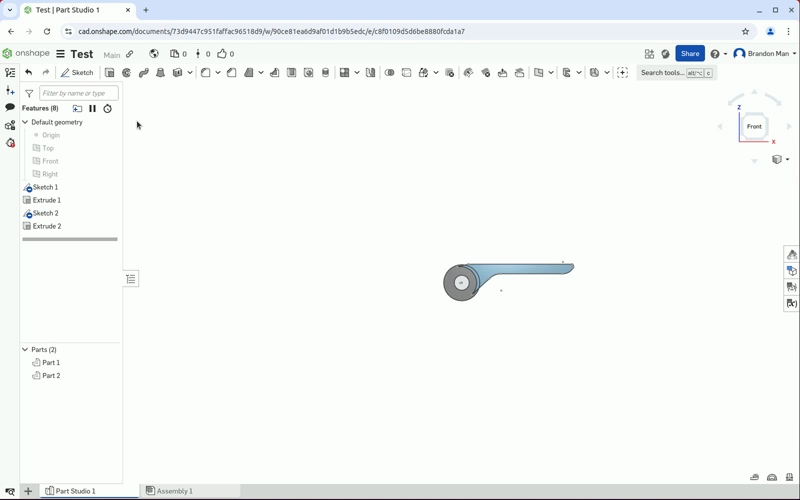
key(left, 2)
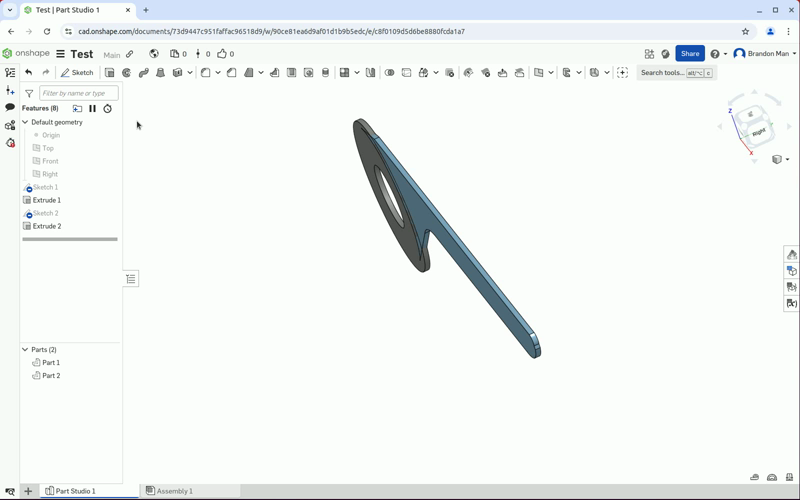
key(down, 2)
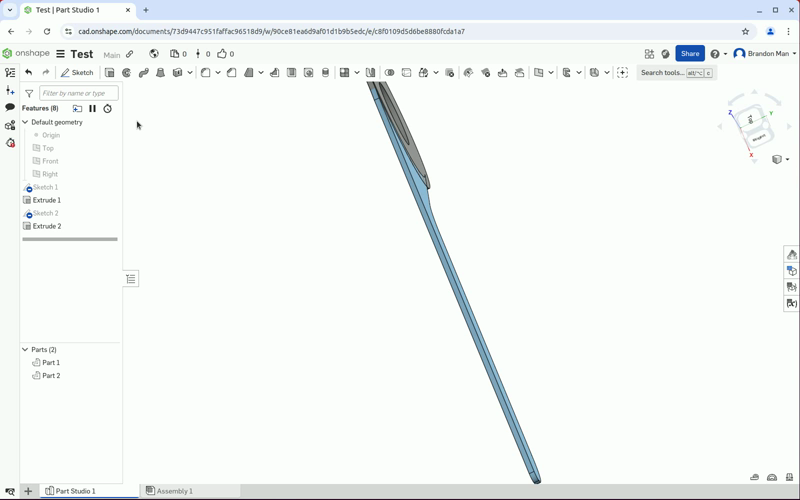
key(up, 2)
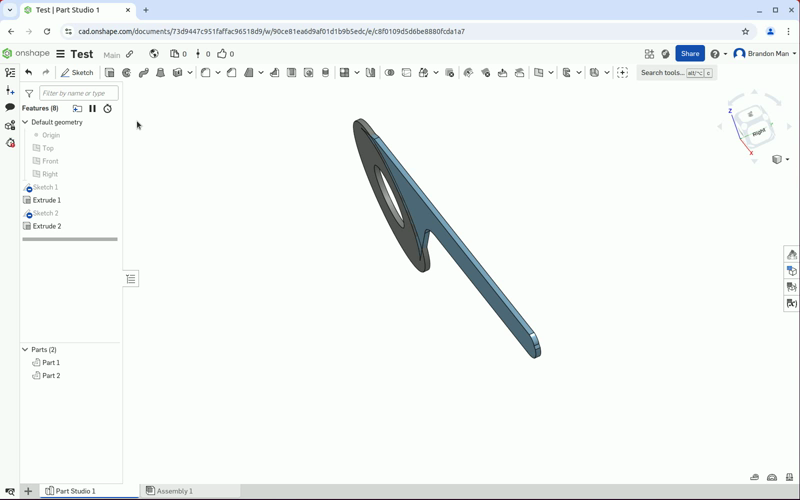
key(right, 2)
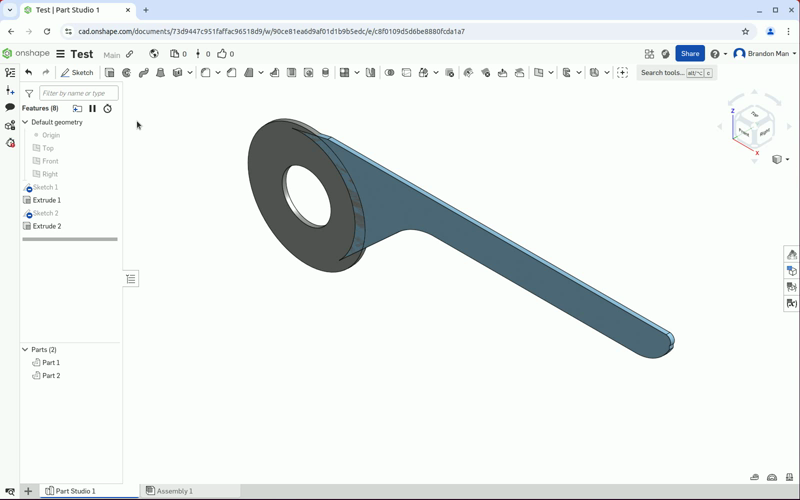
mouse_move(73, 189)
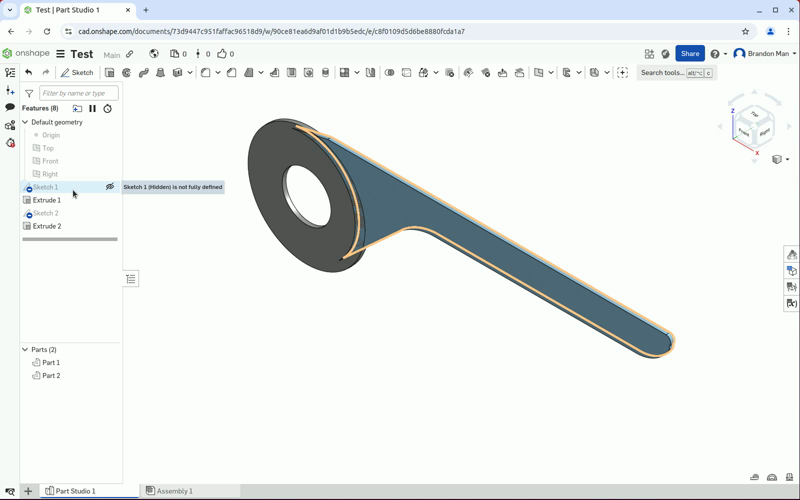
click(73, 189)